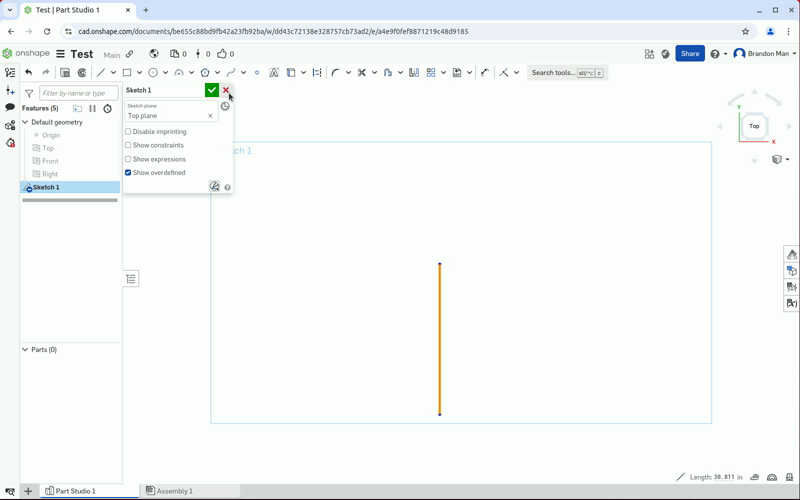
key(shift+h)
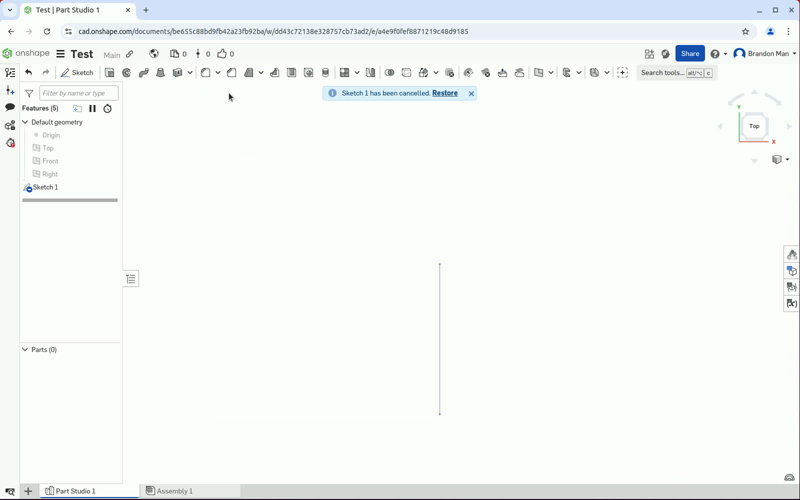
key(shift+s)
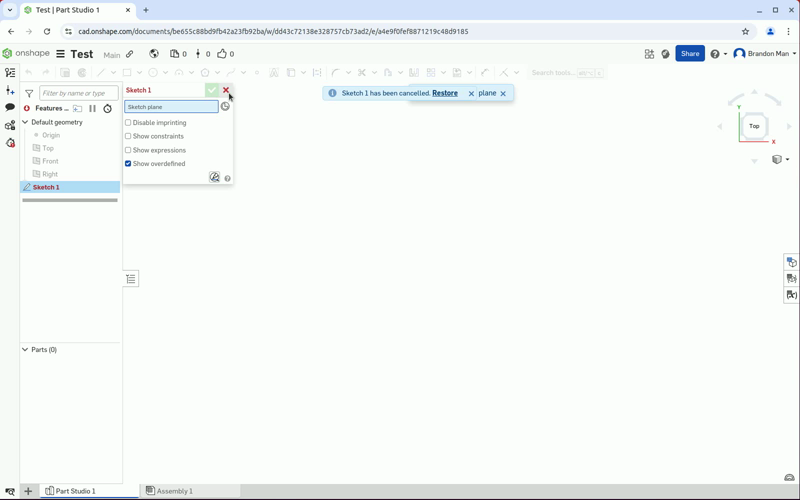
mouse_move(73, 150)
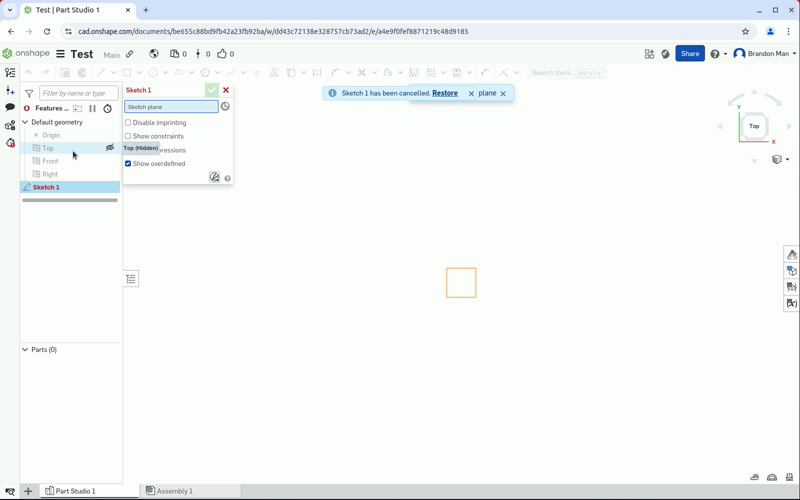
click(73, 150)
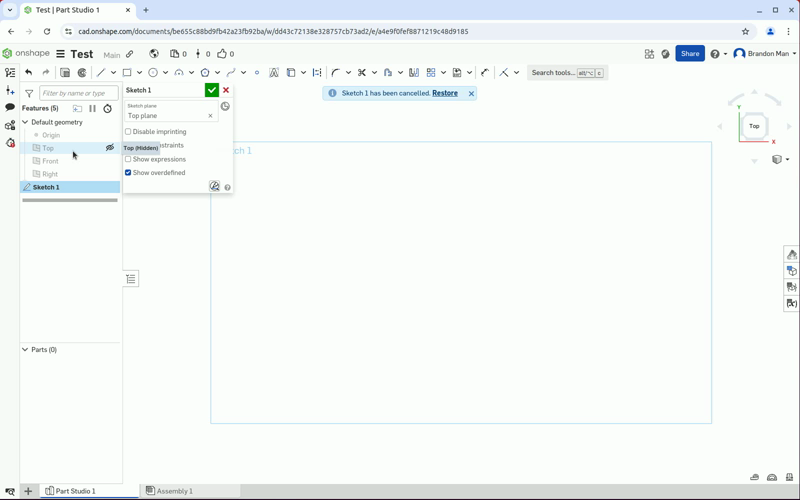
mouse_move(73, 352)
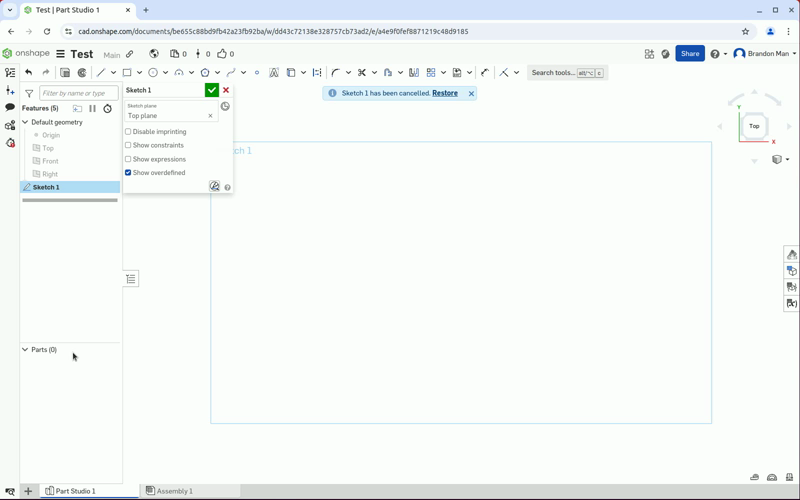
key(y)
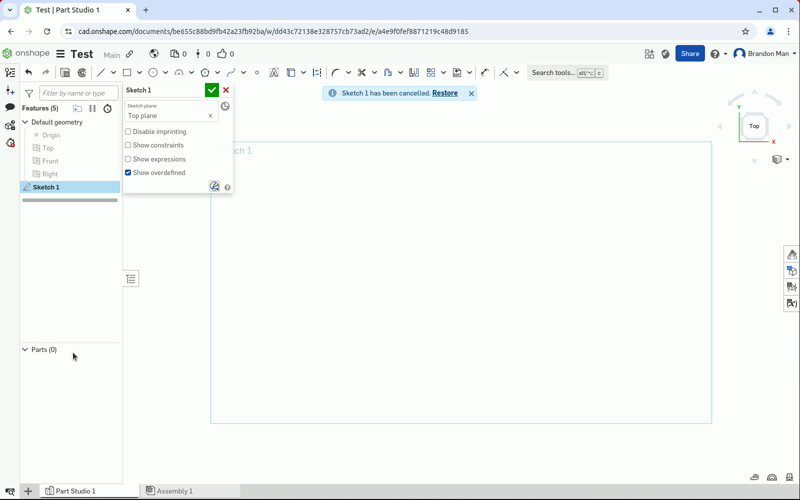
key(l)
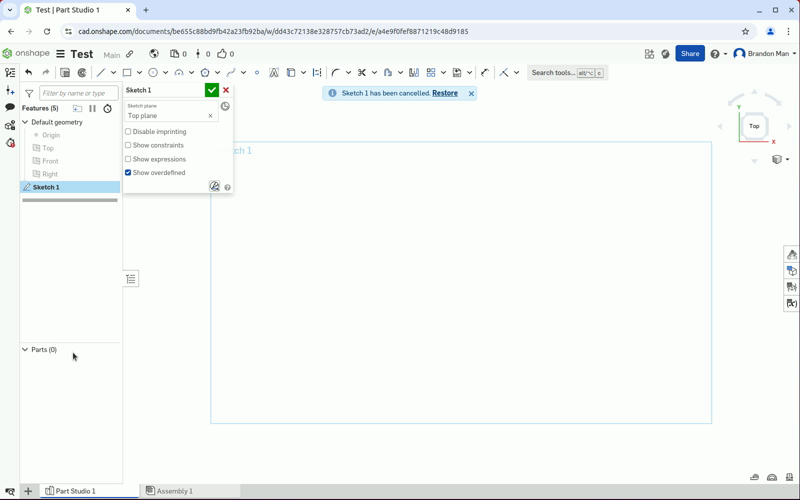
key_down(shift)
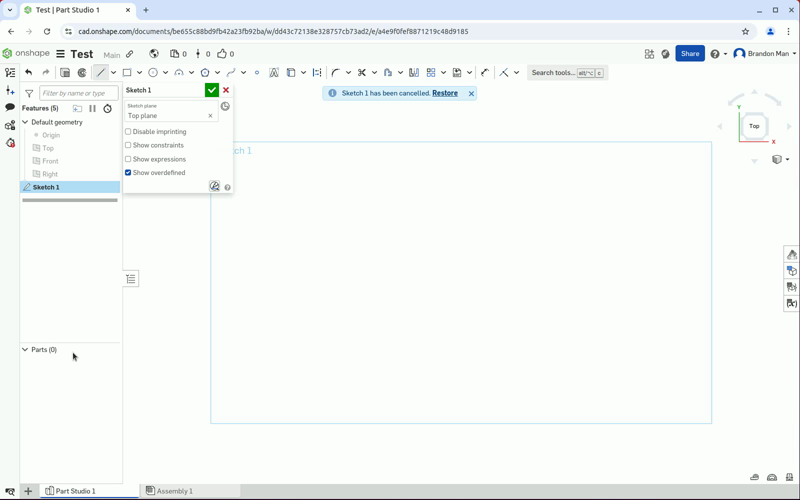
mouse_move(486, 225)
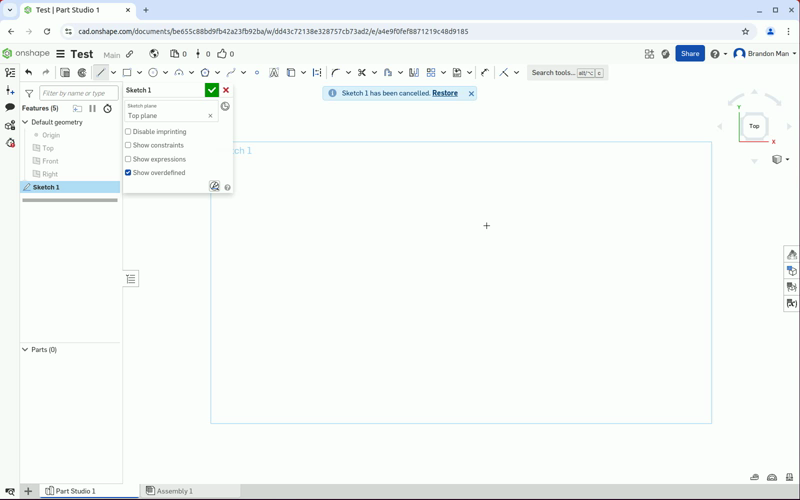
click(486, 225)
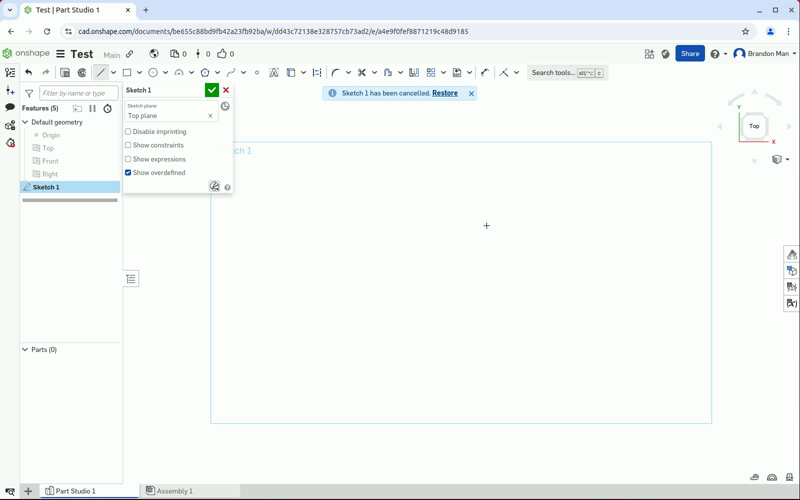
key_up(shift)
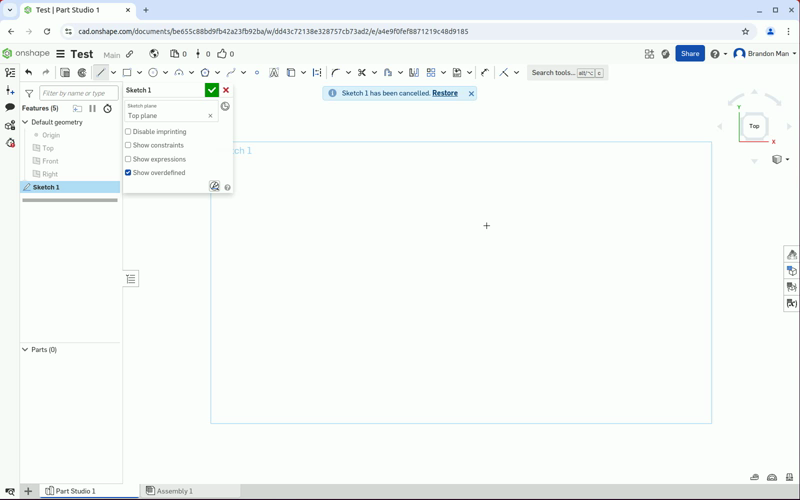
key_down(shift)
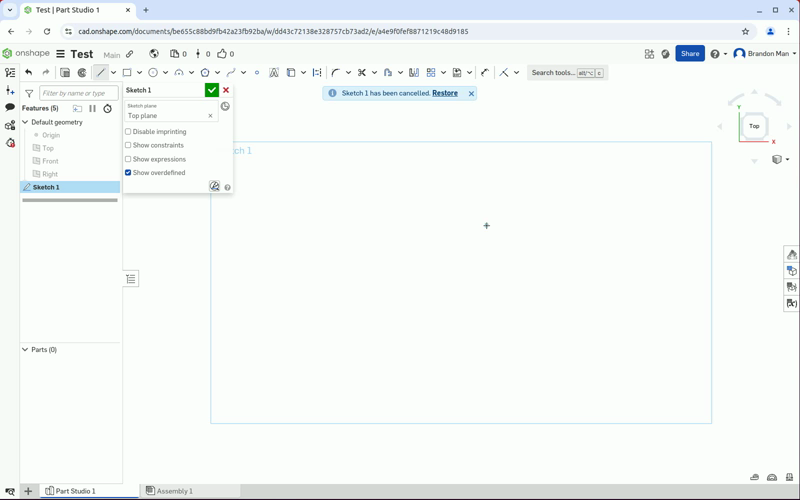
mouse_move(516, 225)
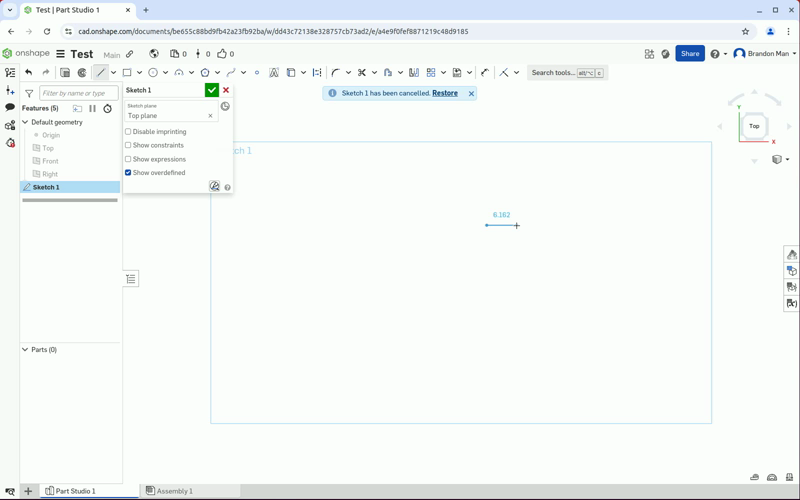
mouse_move(510, 225)
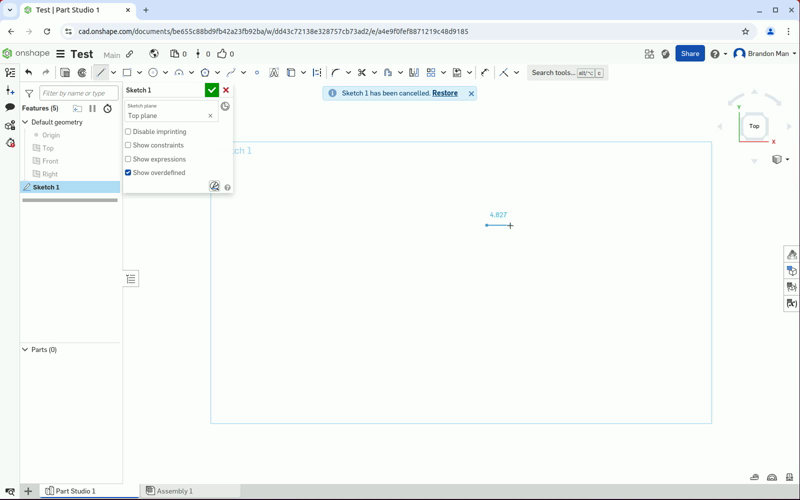
click(510, 225)
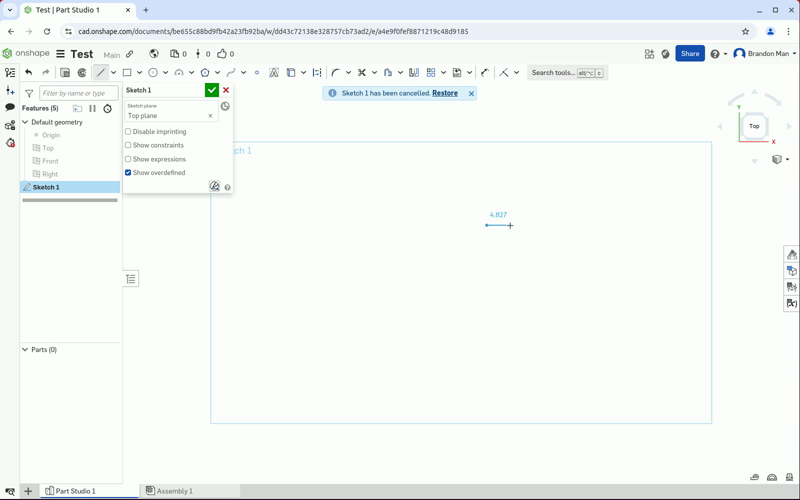
key_up(shift)
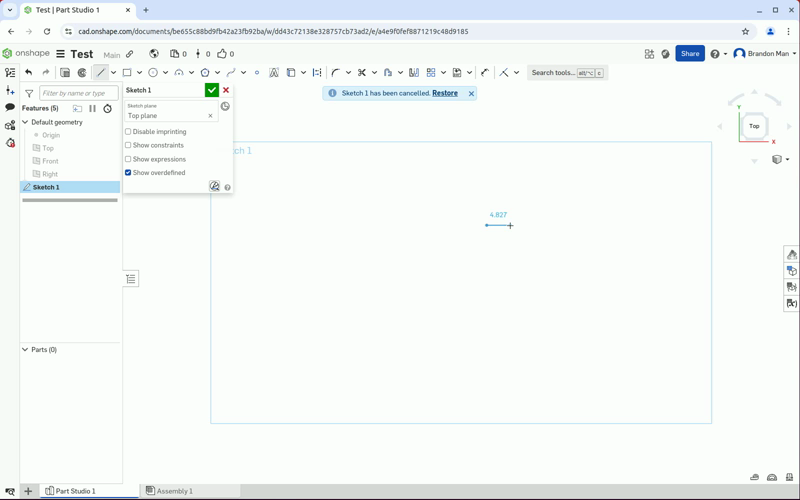
key_down(shift)
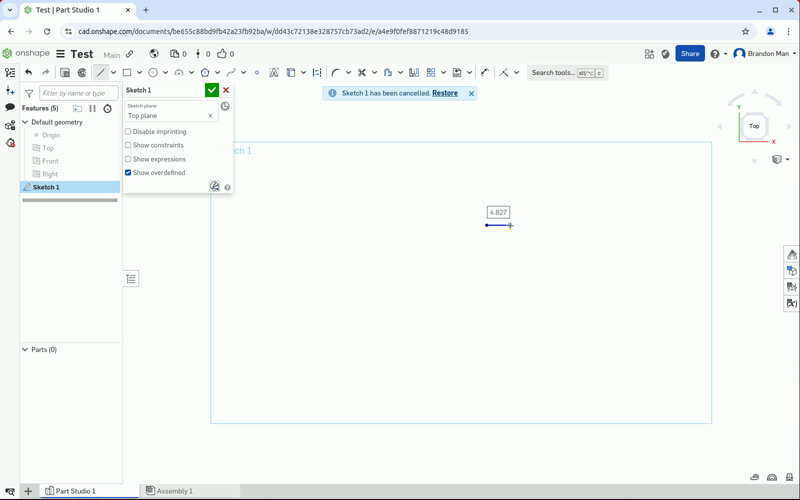
mouse_move(540, 225)
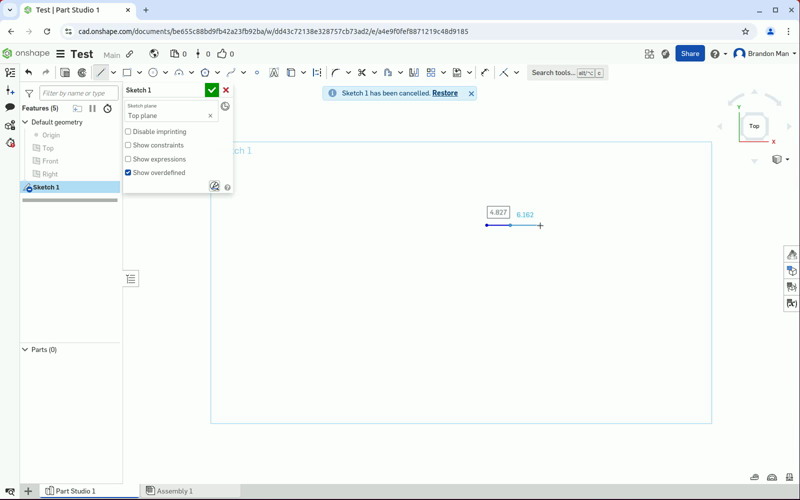
mouse_move(522, 204)
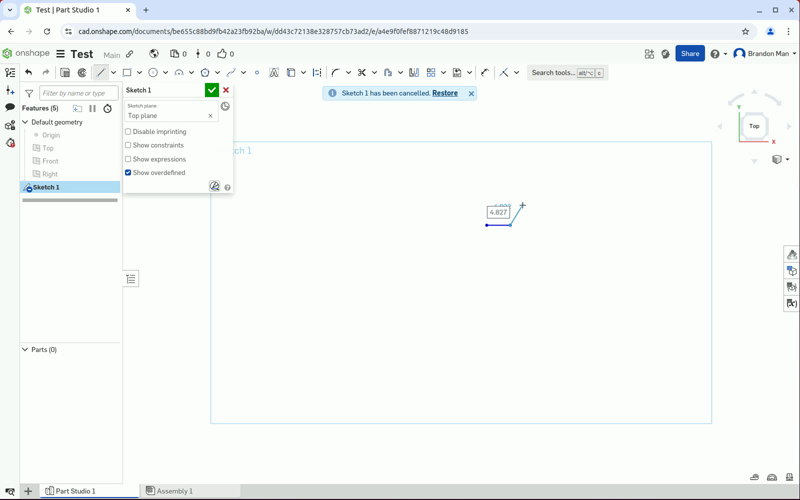
click(522, 204)
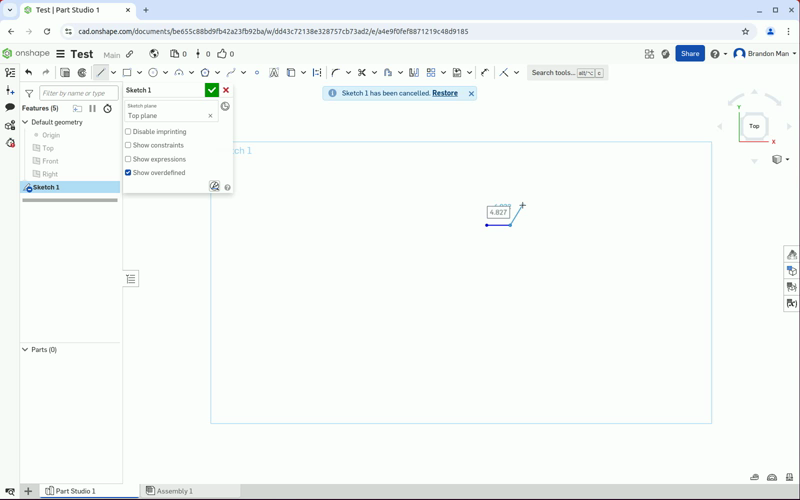
key_up(shift)
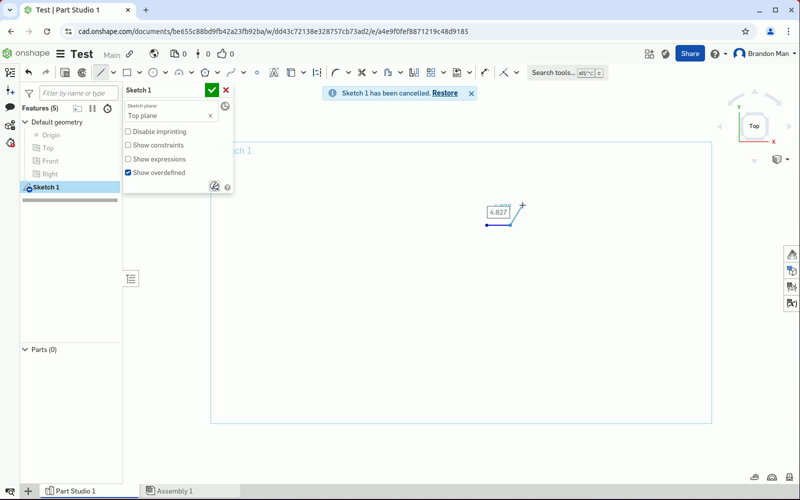
key_down(shift)
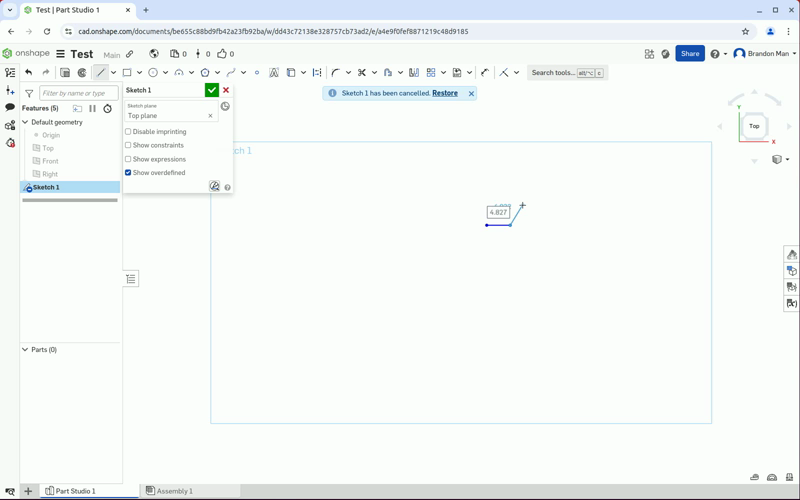
mouse_move(552, 204)
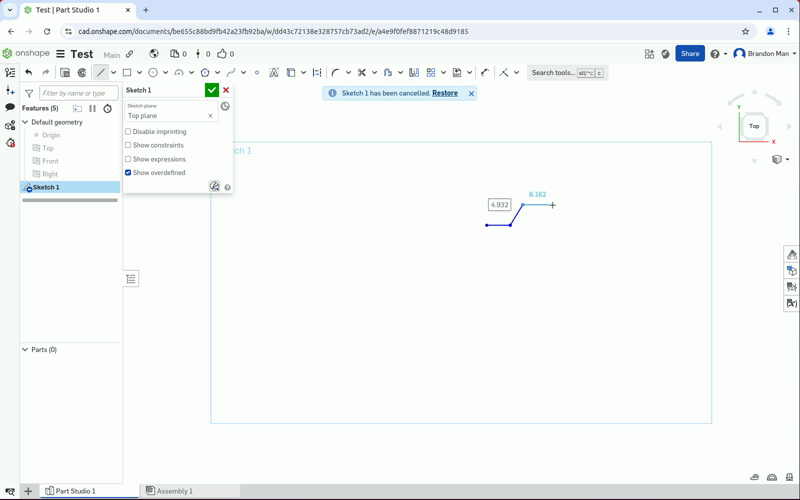
mouse_move(510, 211)
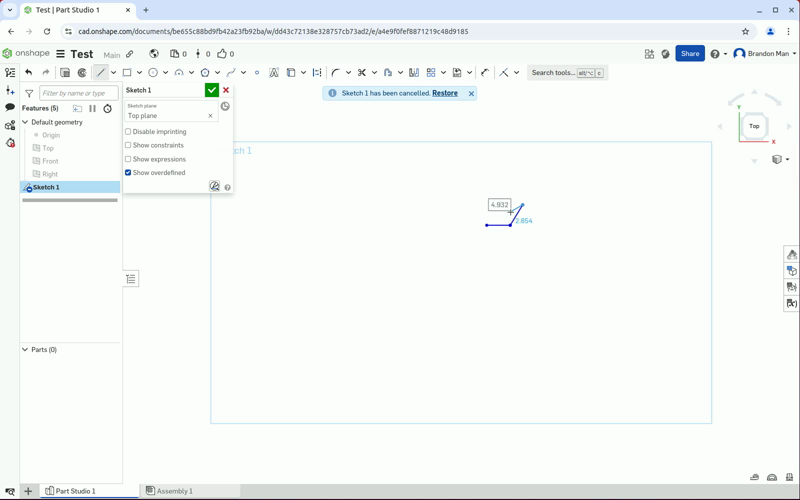
click(510, 211)
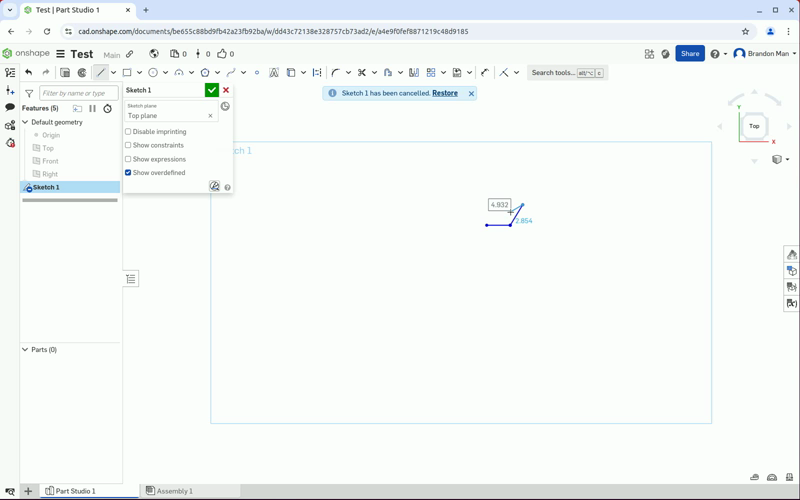
key_up(shift)
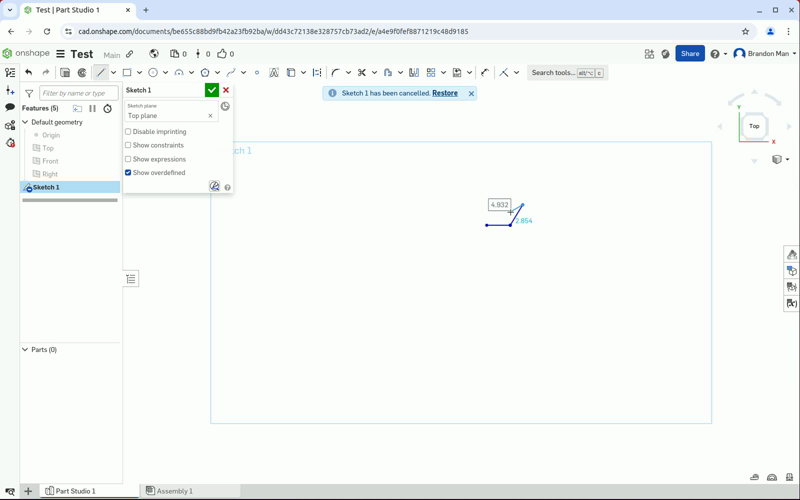
key_down(shift)
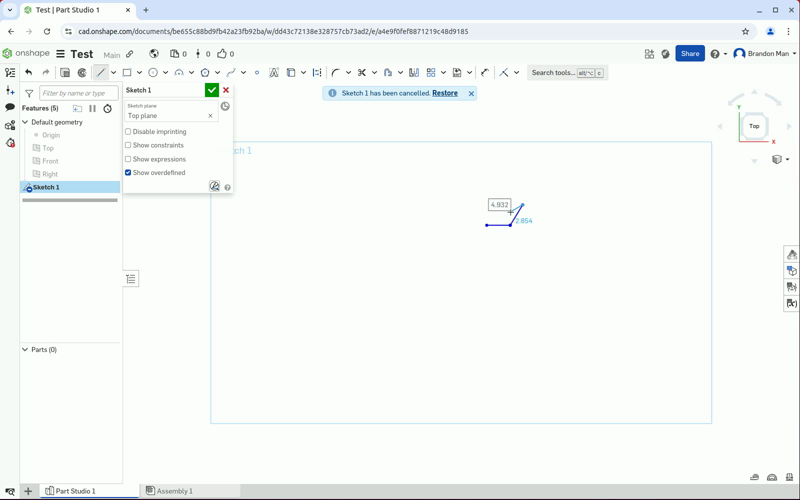
mouse_move(540, 211)
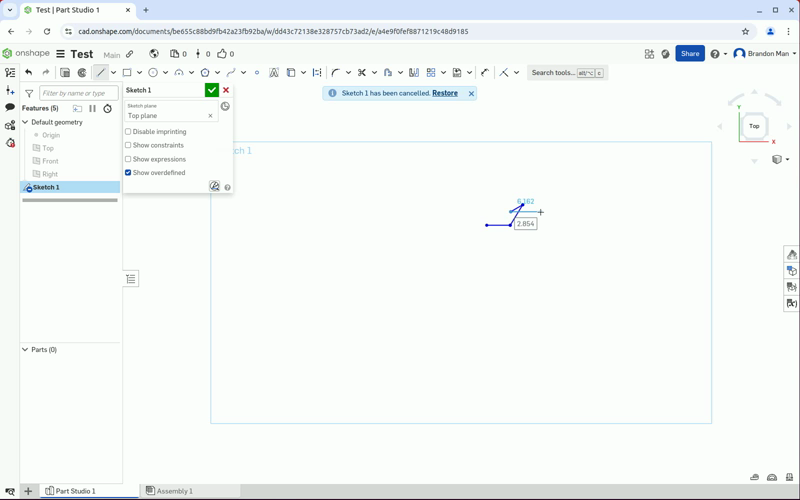
mouse_move(498, 218)
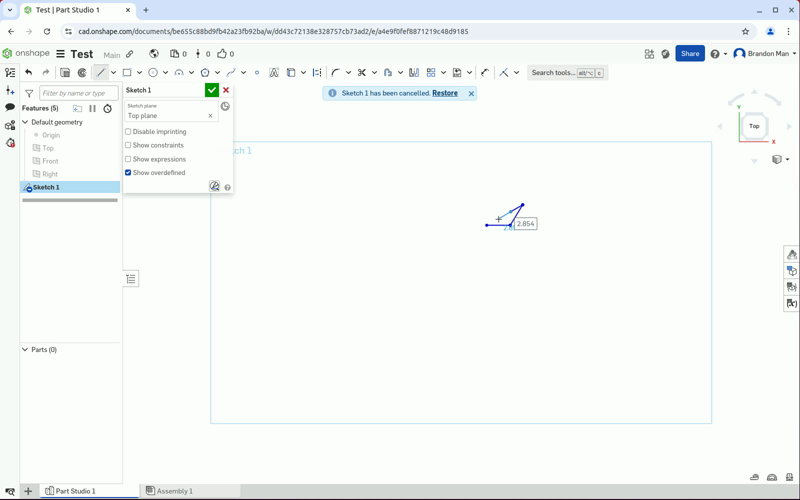
click(498, 218)
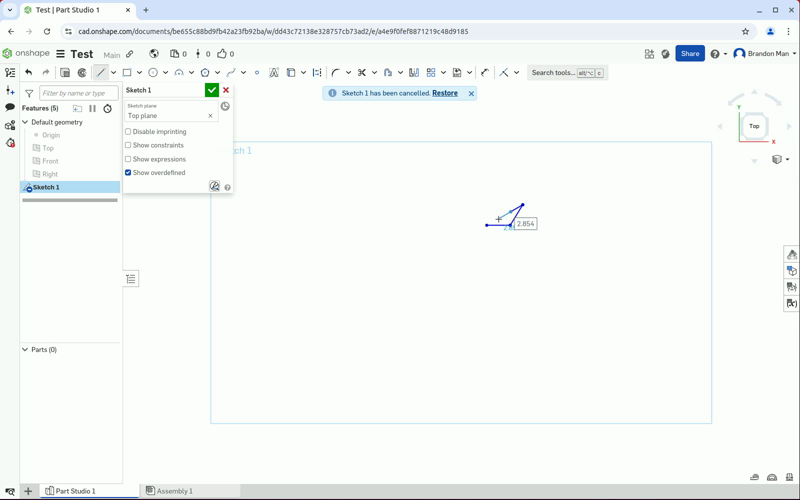
key_up(shift)
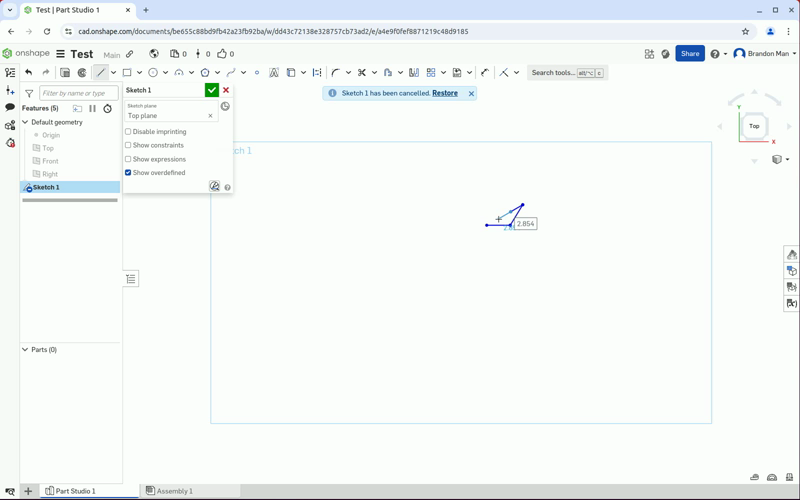
mouse_move(528, 218)
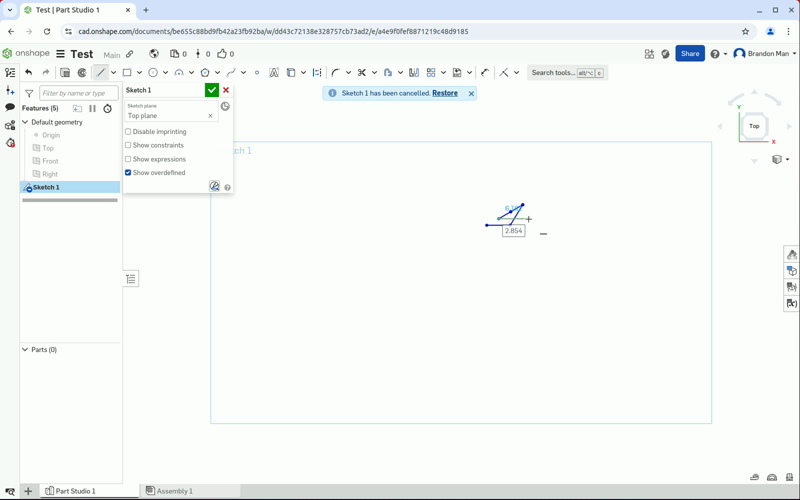
key_down(shift)
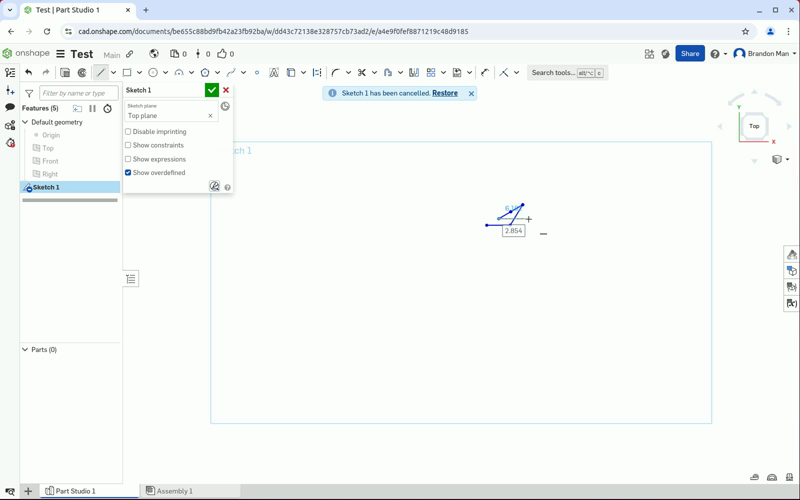
mouse_move(486, 225)
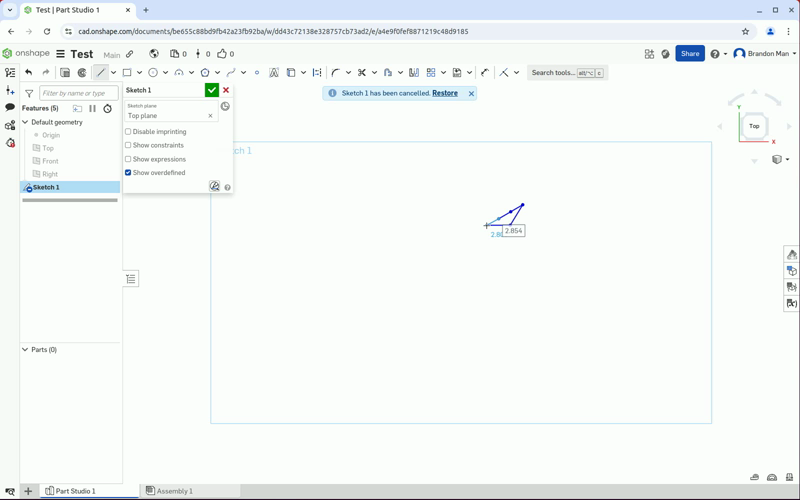
key_up(shift)
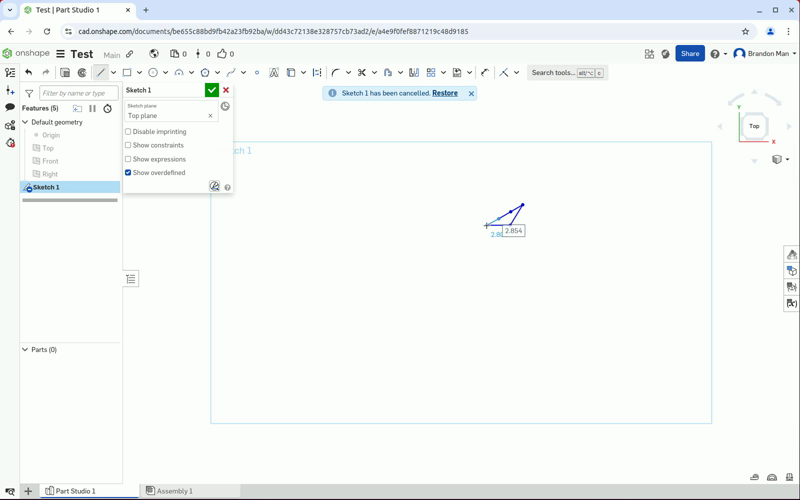
click(486, 225)
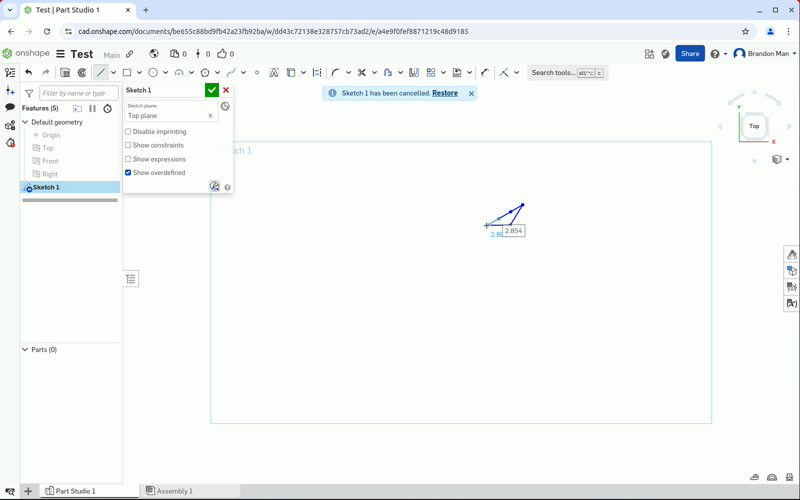
key(esc)
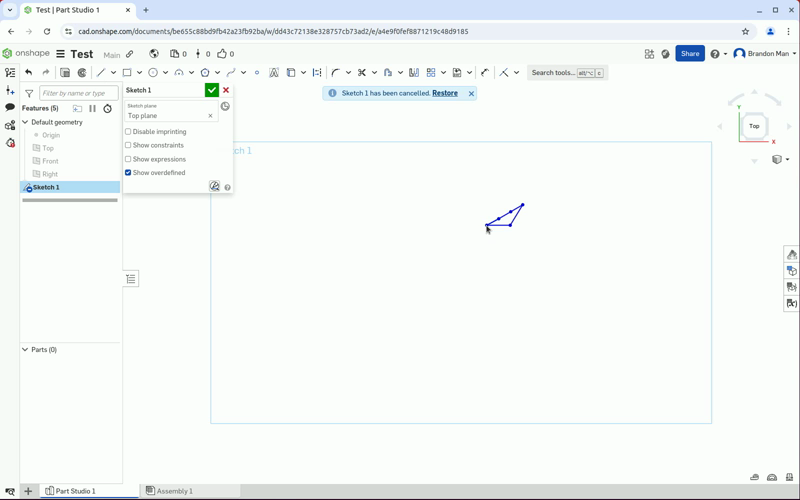
mouse_move(507, 223)
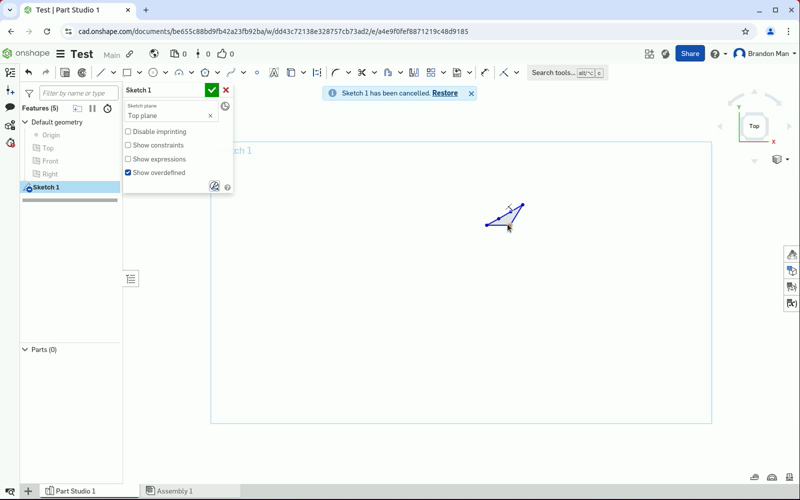
scroll(6)
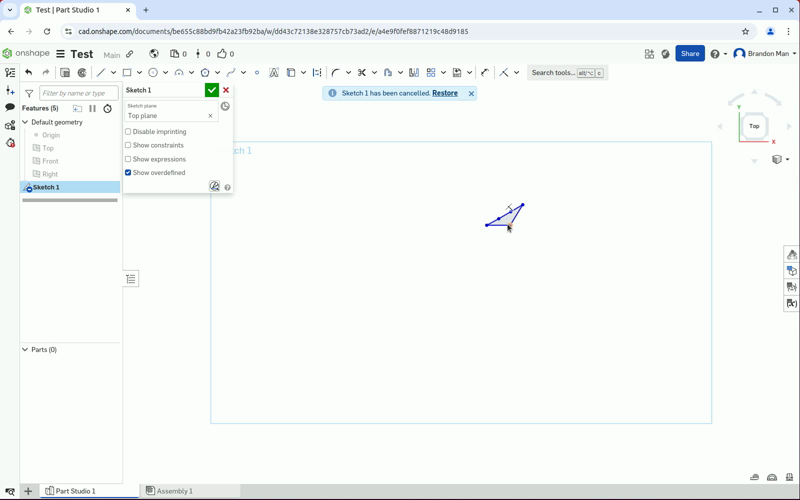
scroll(6)
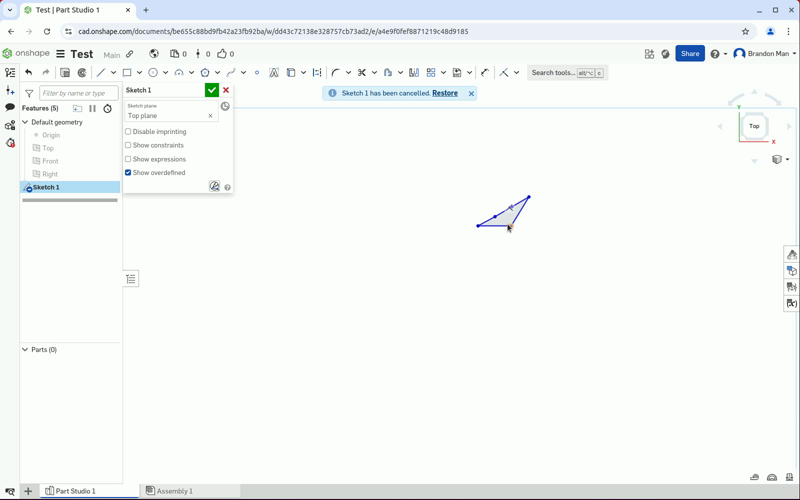
scroll(6)
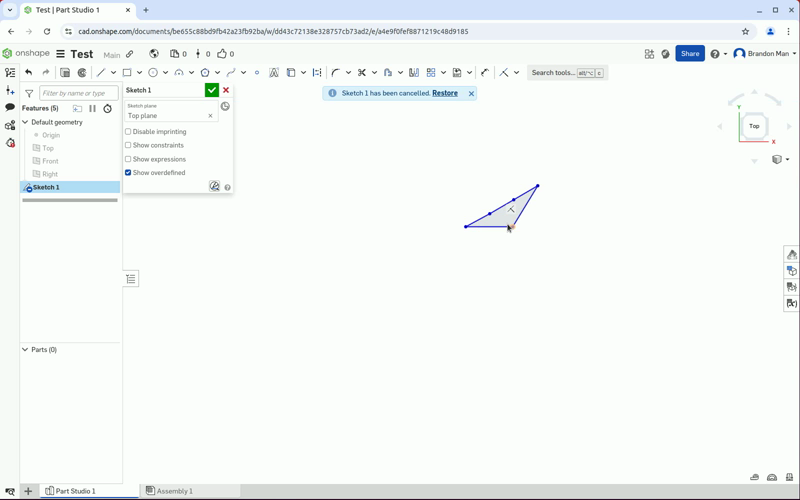
scroll(6)
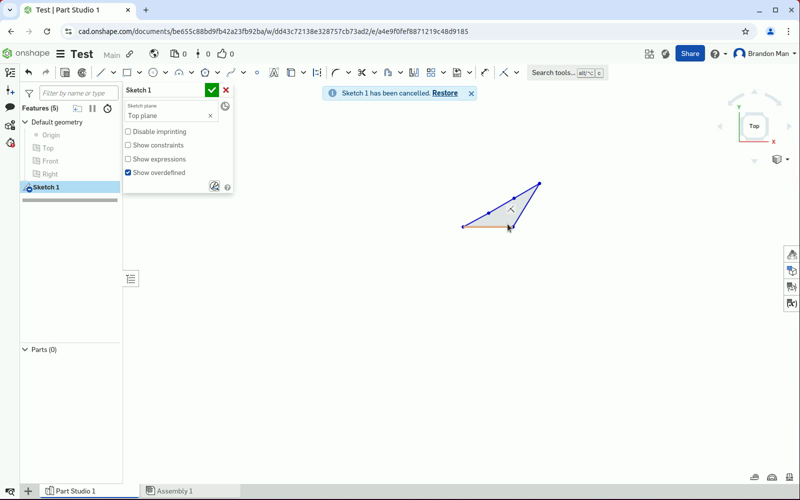
scroll(6)
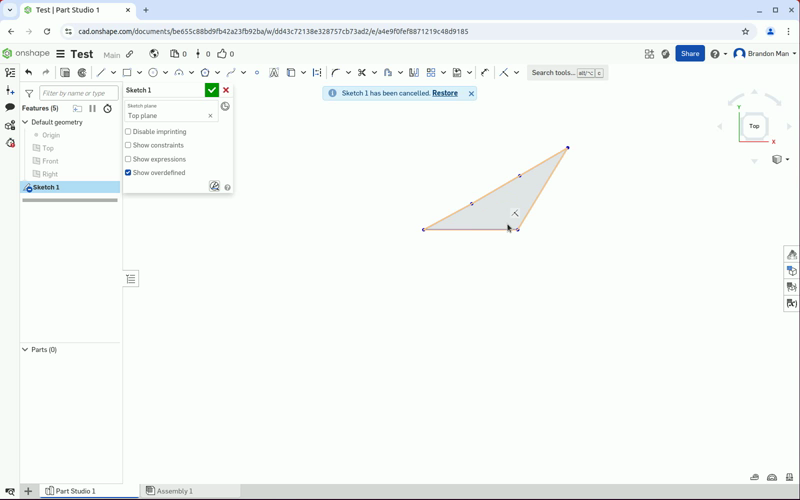
scroll(6)
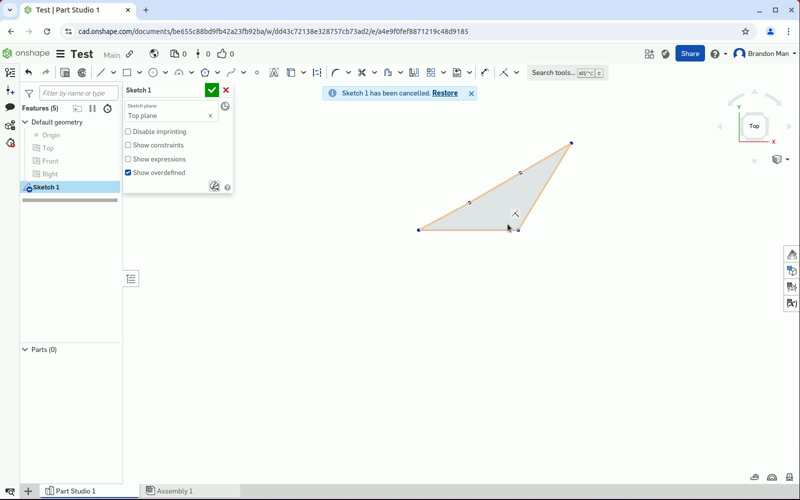
scroll(6)
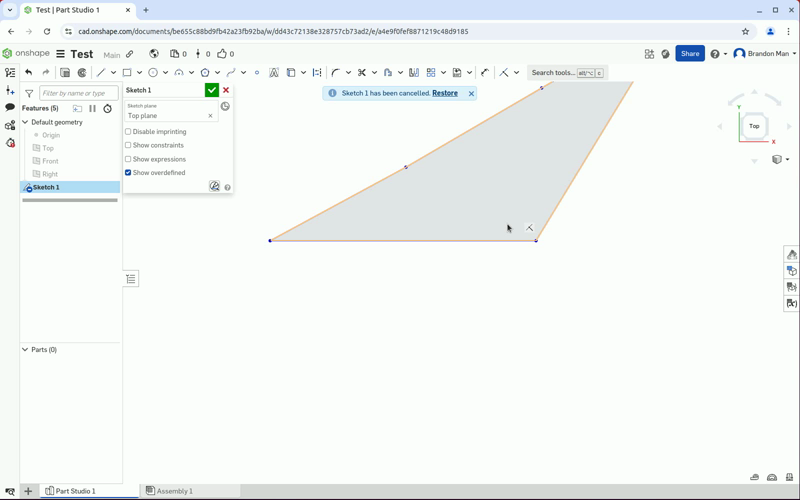
click(507, 223)
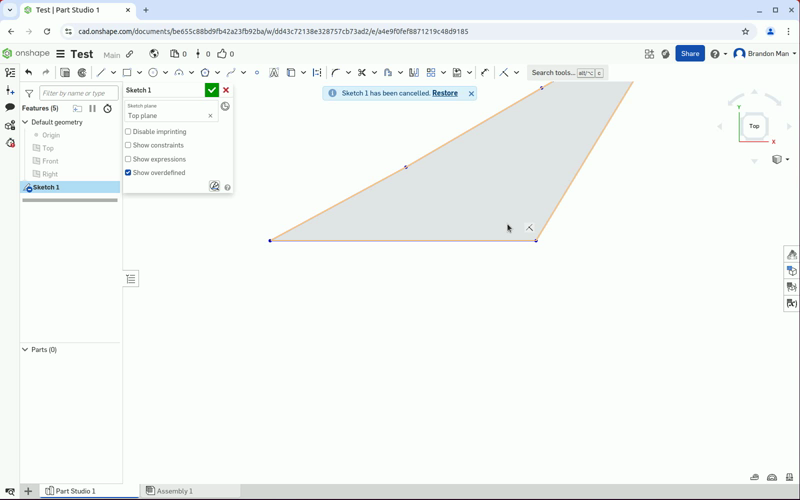
scroll(-6)
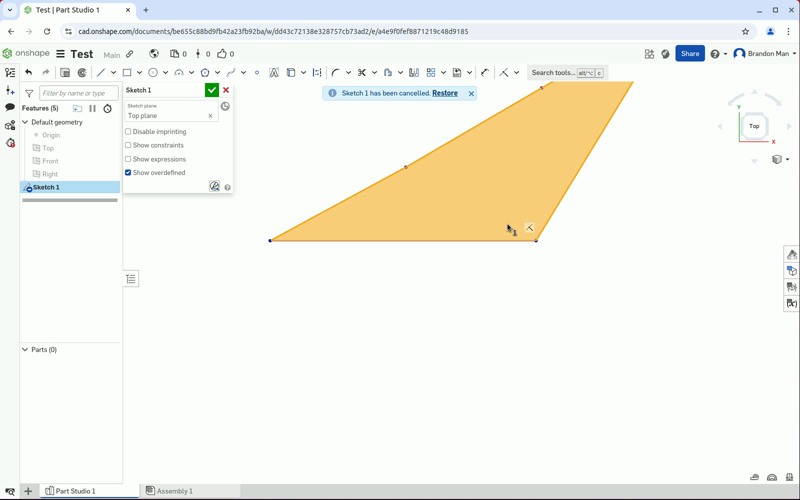
scroll(-6)
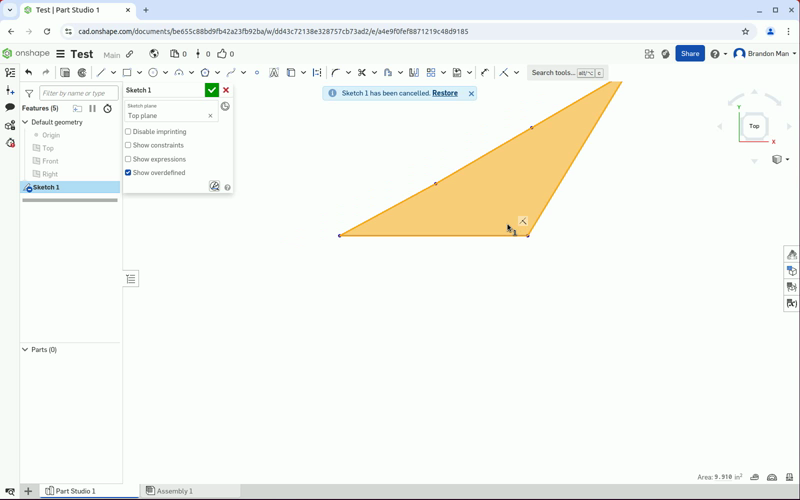
scroll(-6)
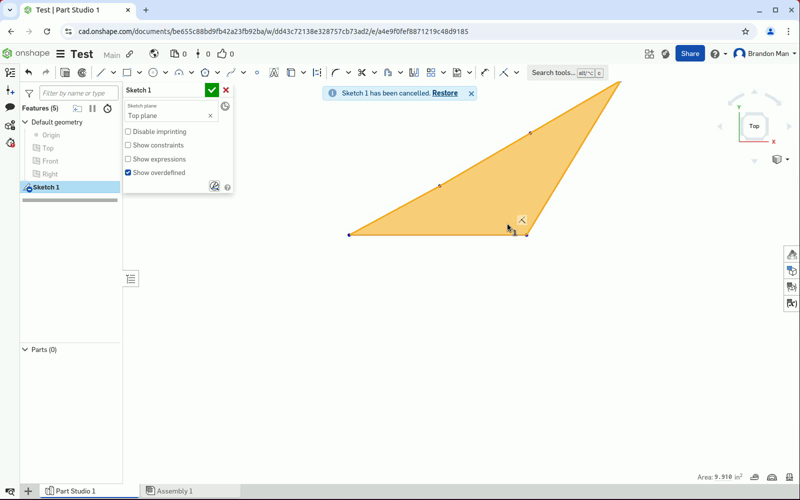
scroll(-6)
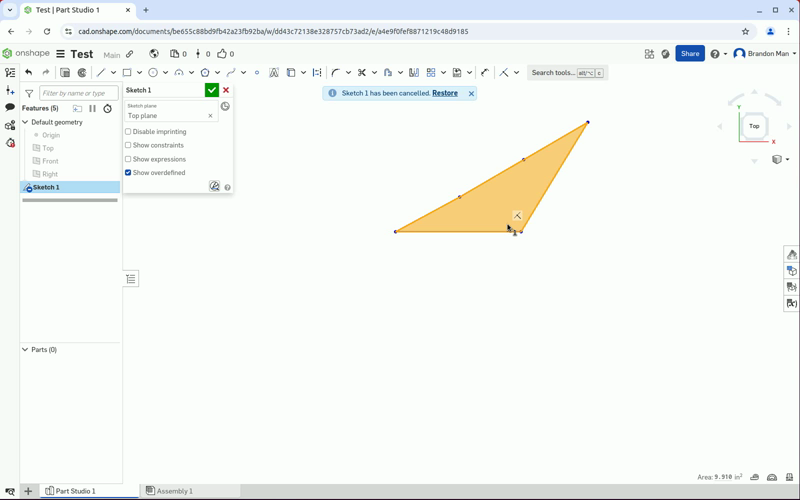
scroll(-6)
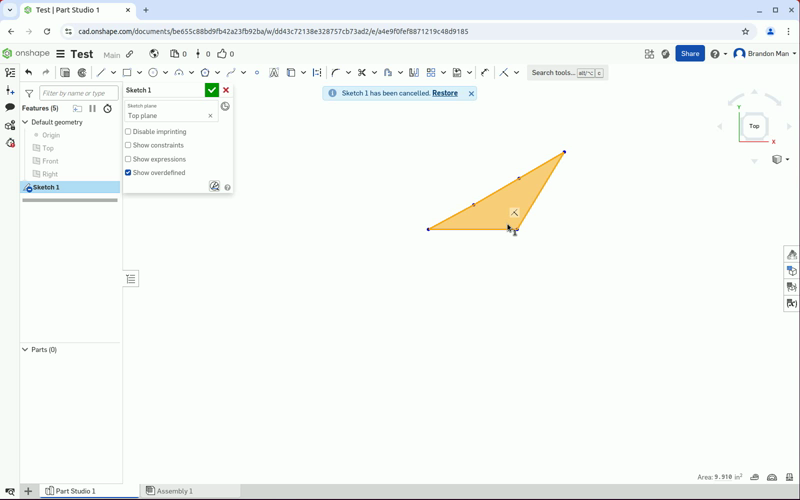
scroll(-6)
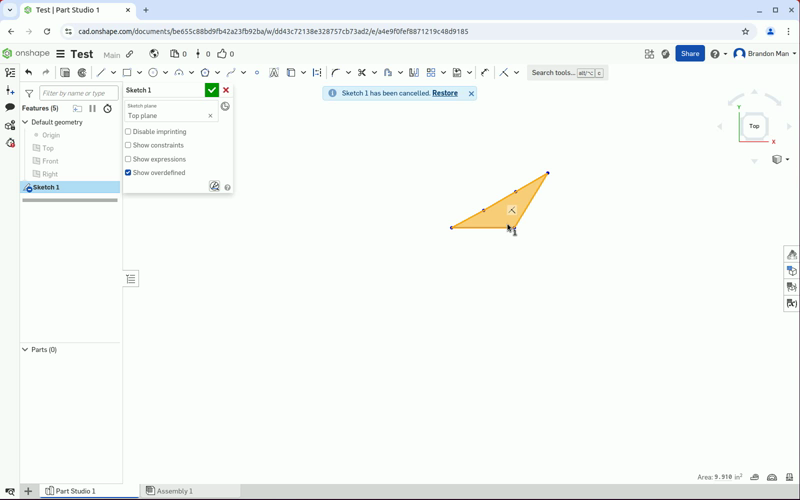
scroll(-6)
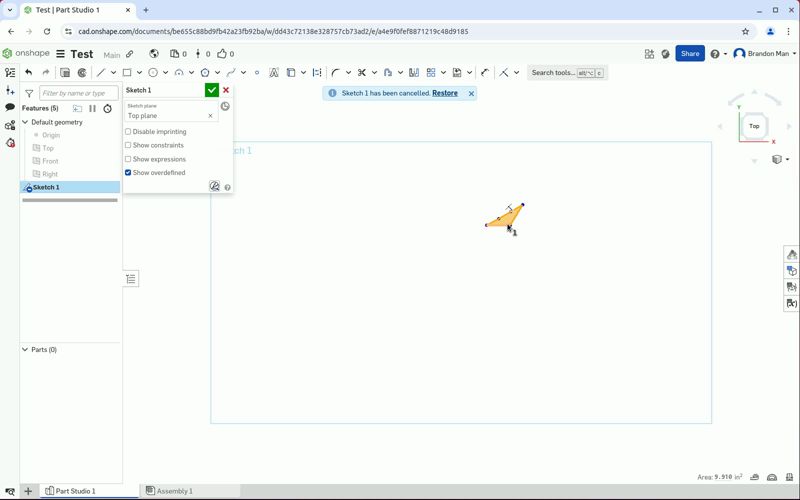
mouse_move(73, 352)
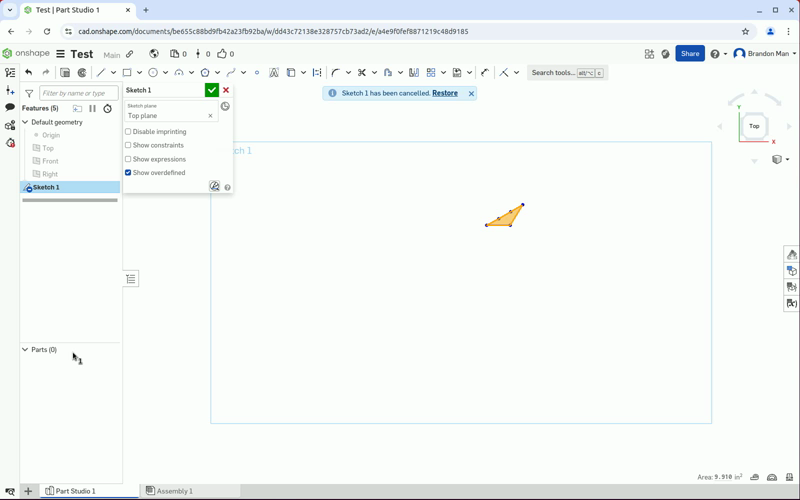
key(shift+y)
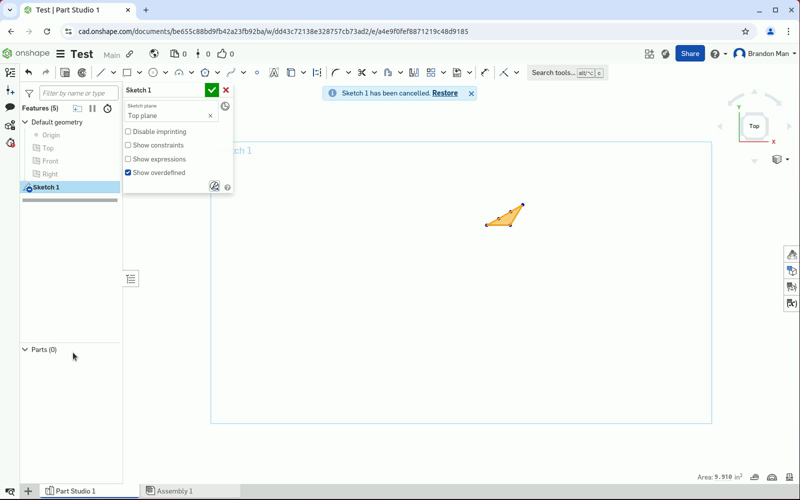
key(shift+e)
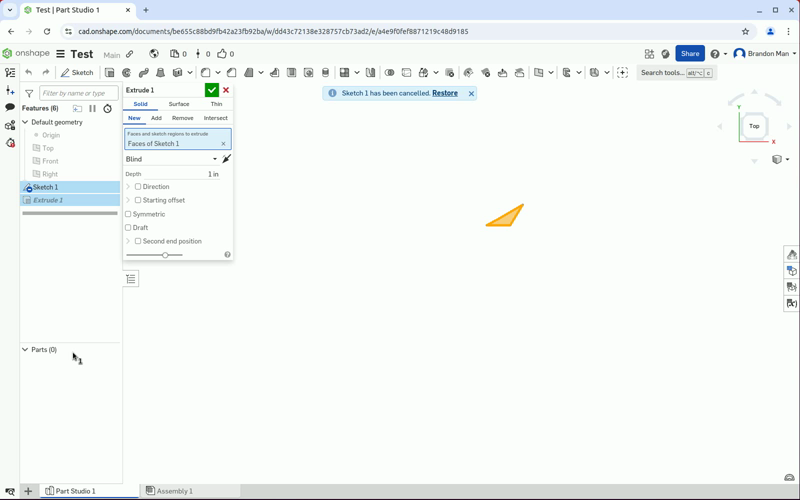
mouse_move(143, 106)
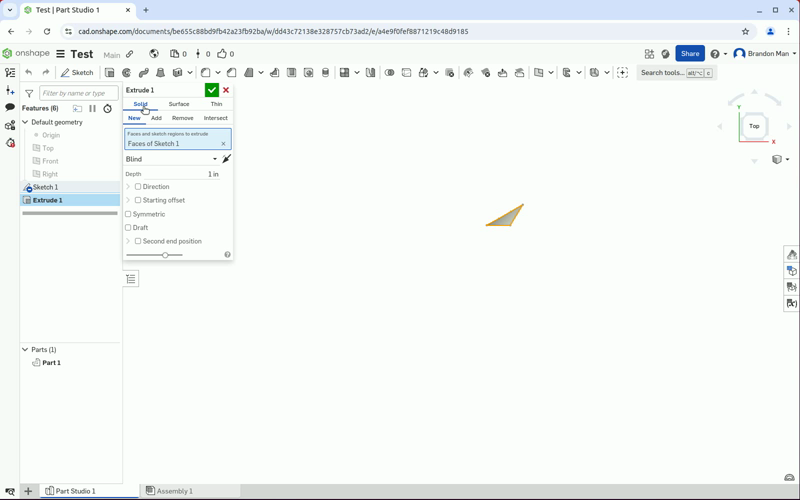
click(143, 106)
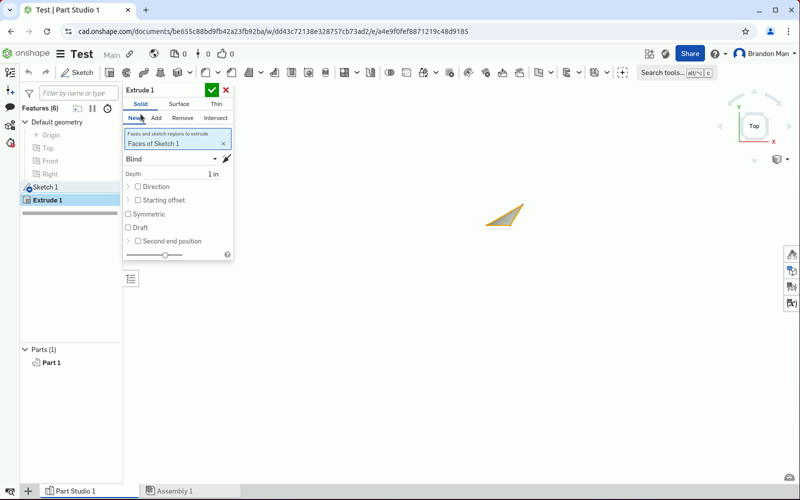
mouse_move(137, 120)
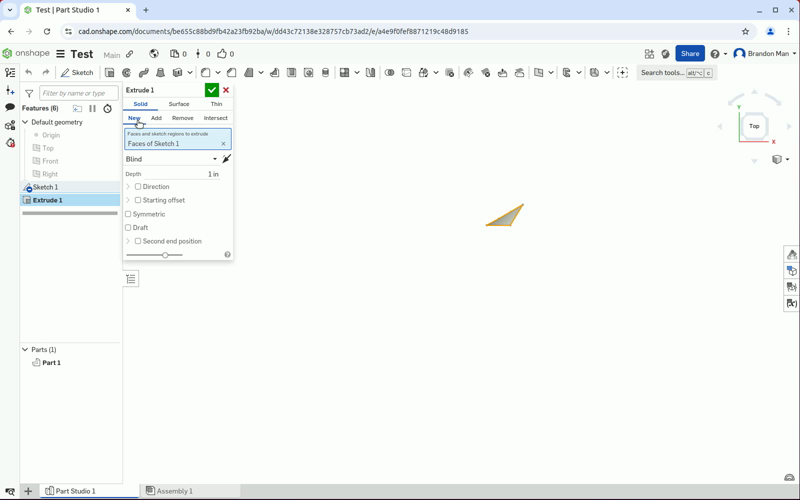
click(137, 120)
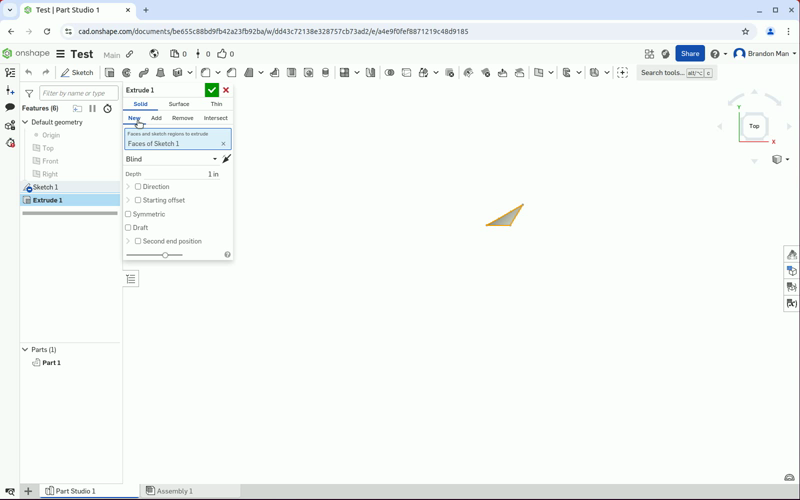
key(tab, 4)
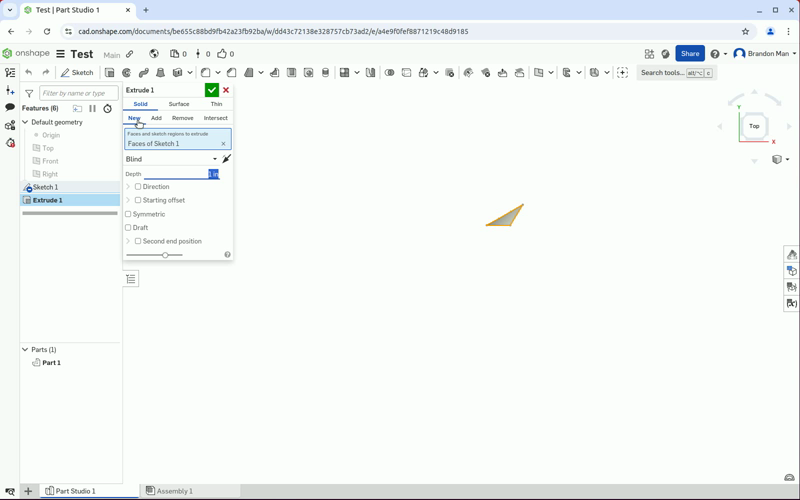
text(3.37)
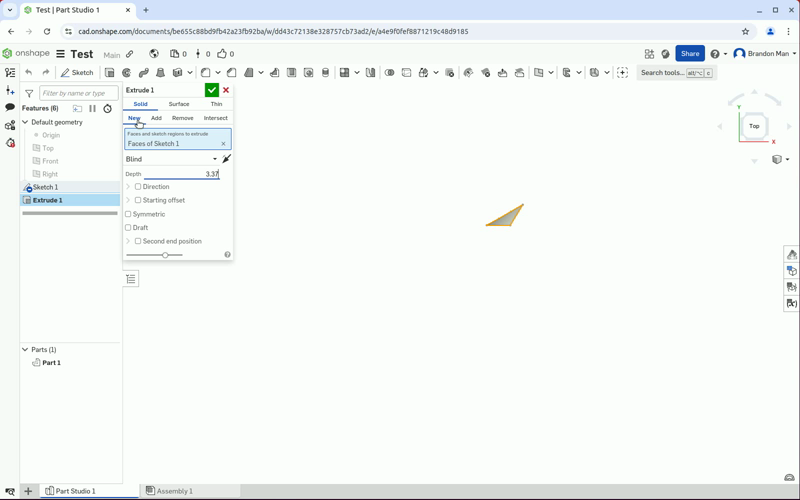
key(tab, 3)
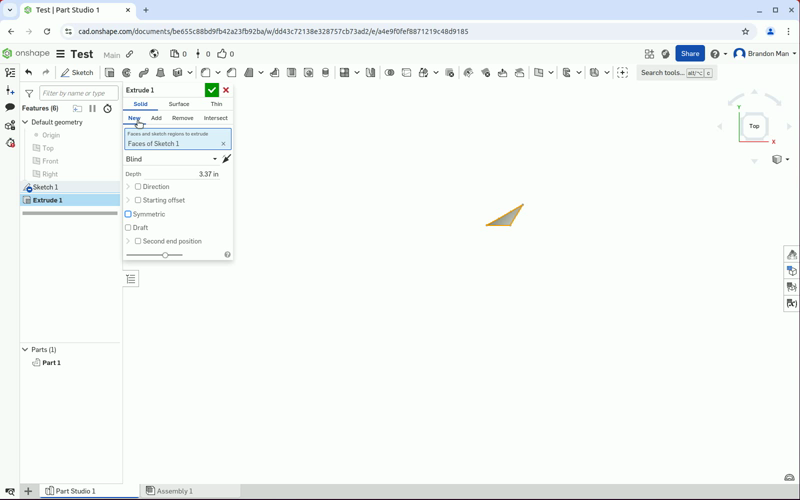
key(space)
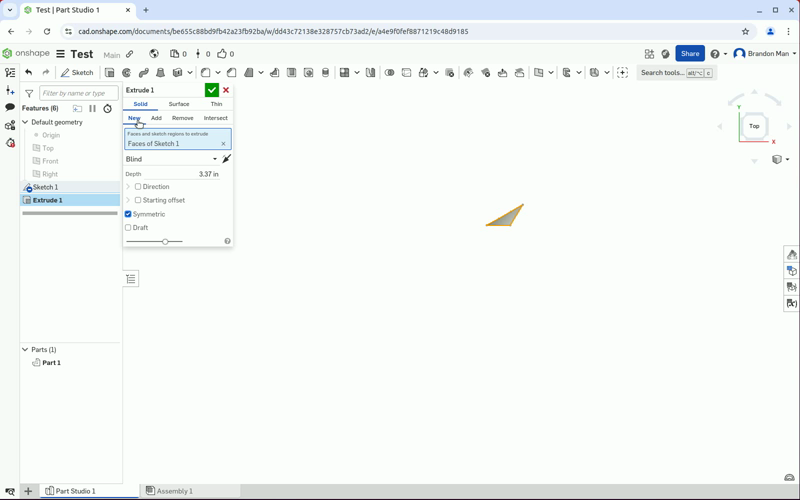
key(enter)
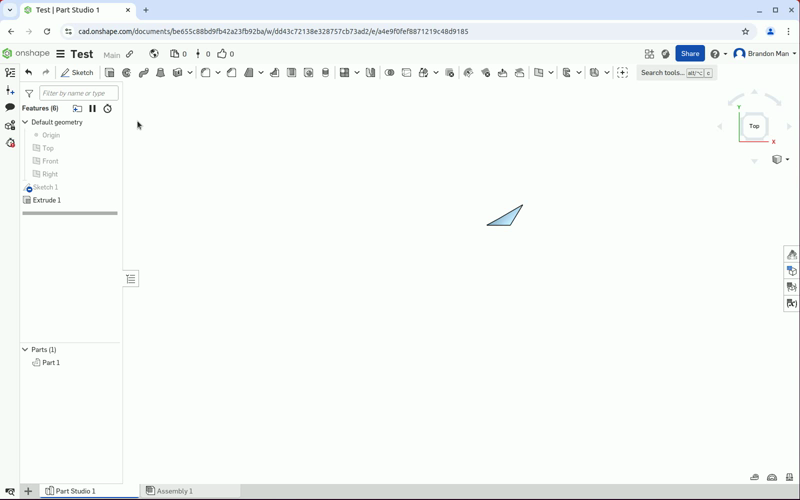
key(shift+h)
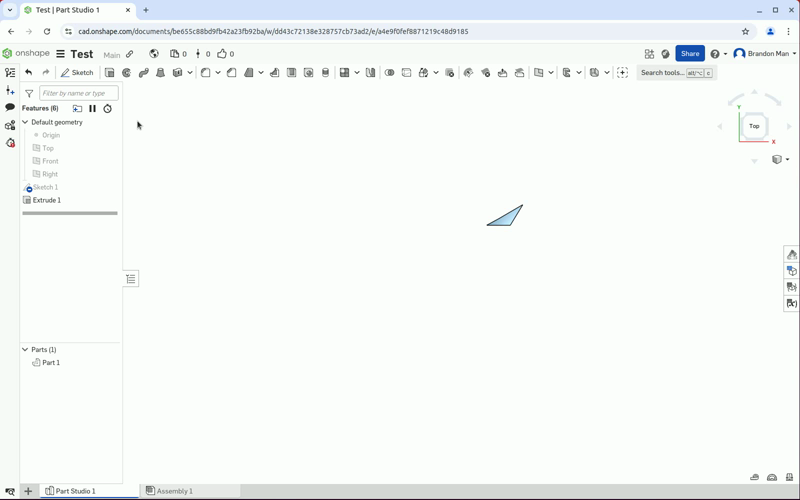
key(shift+h)
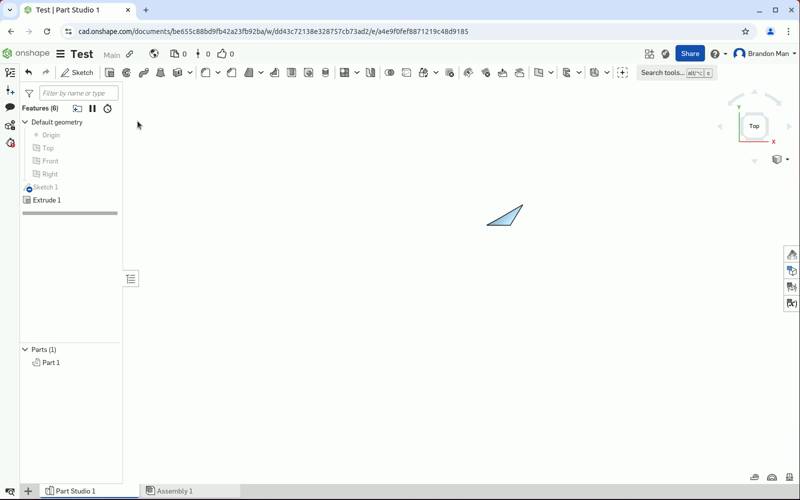
mouse_move(73, 189)
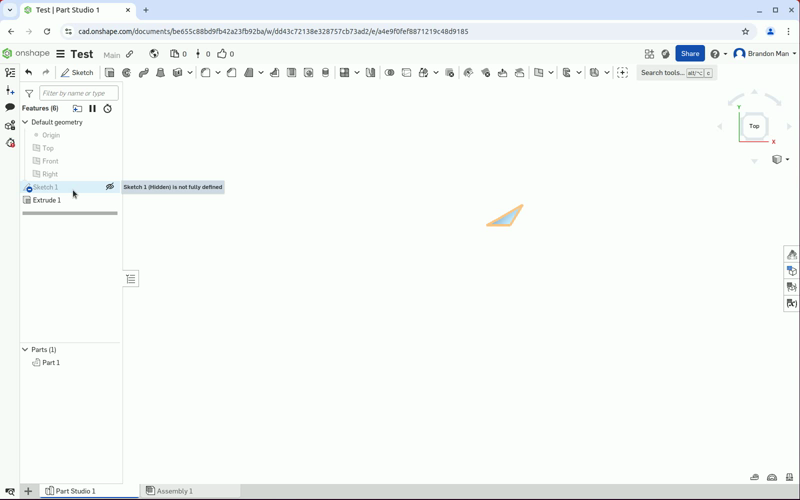
click(73, 189)
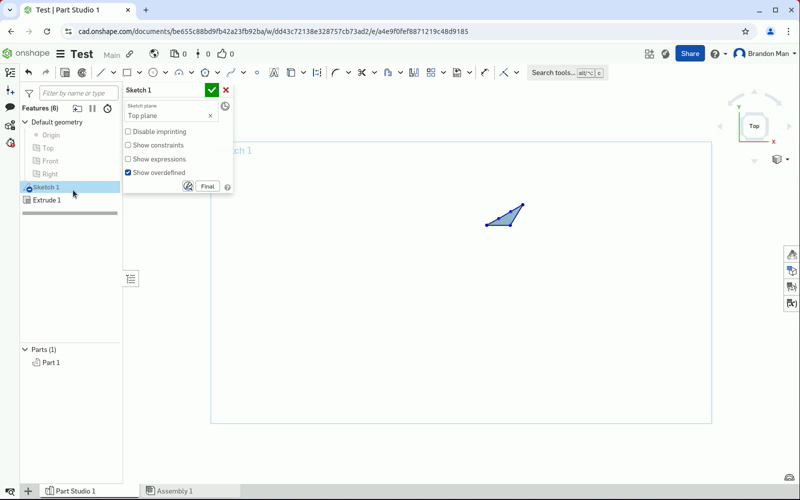
mouse_move(229, 92)
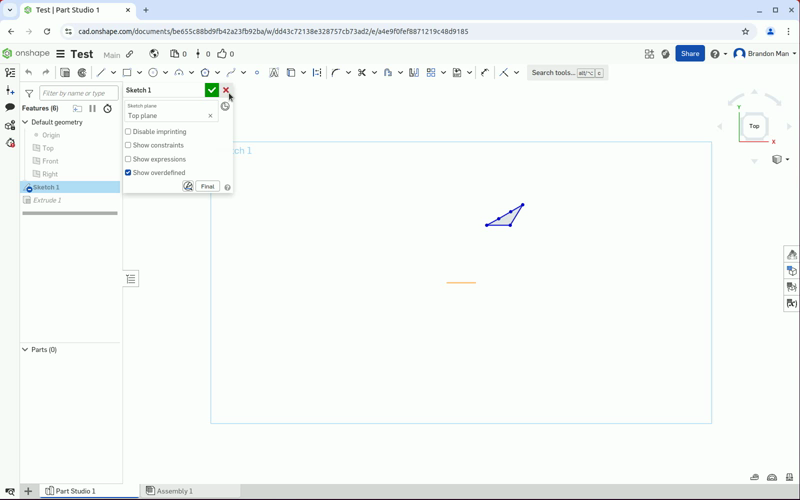
click(229, 92)
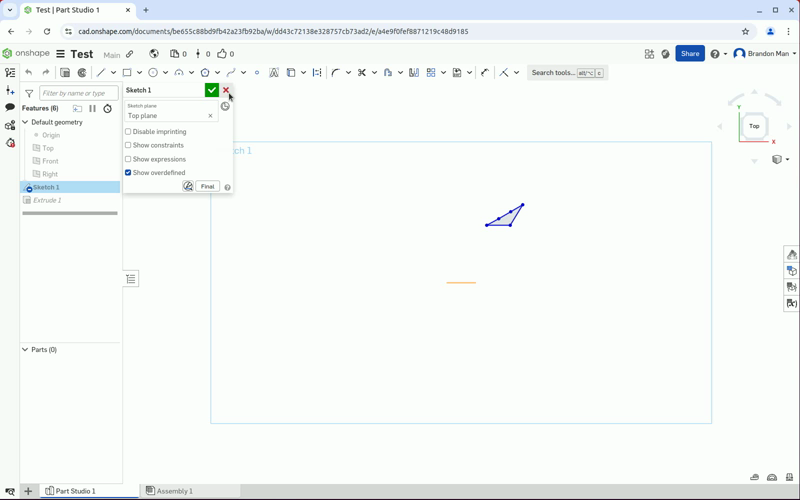
key(shift+s)
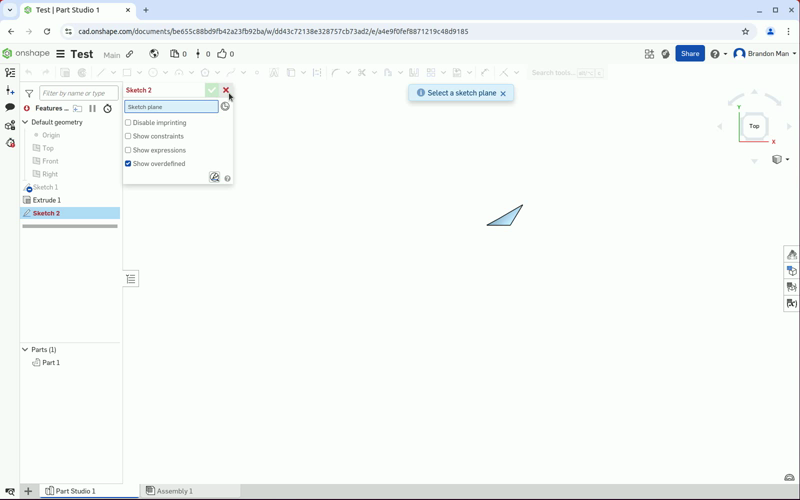
mouse_move(73, 150)
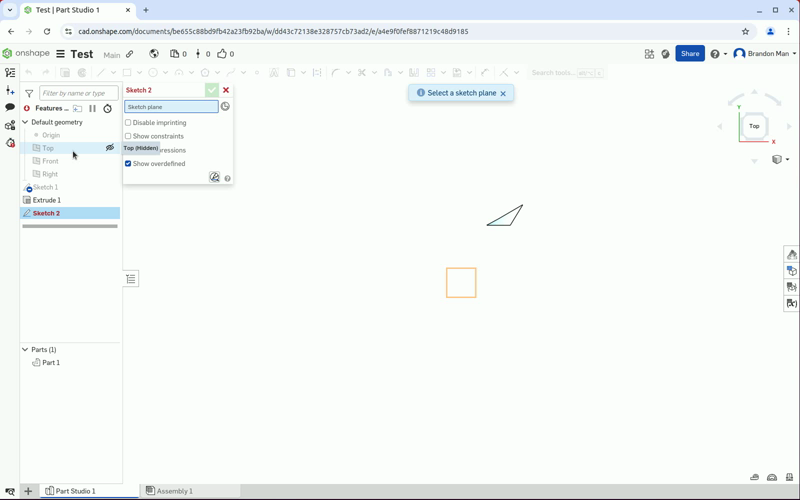
click(73, 150)
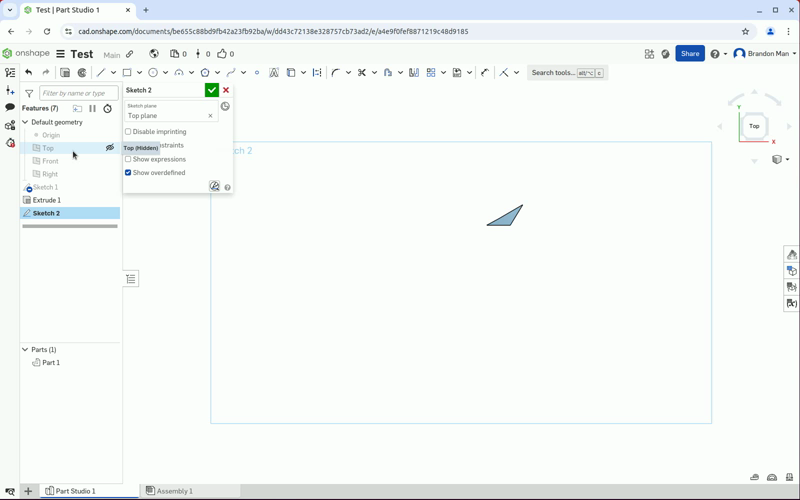
mouse_move(73, 352)
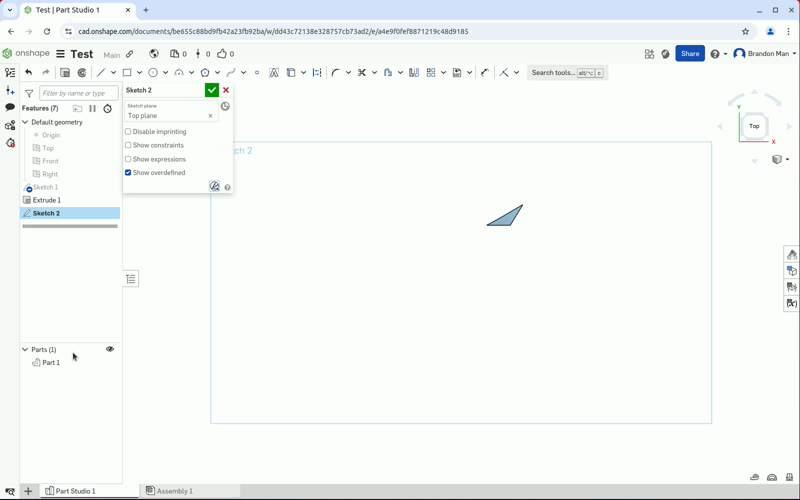
key(y)
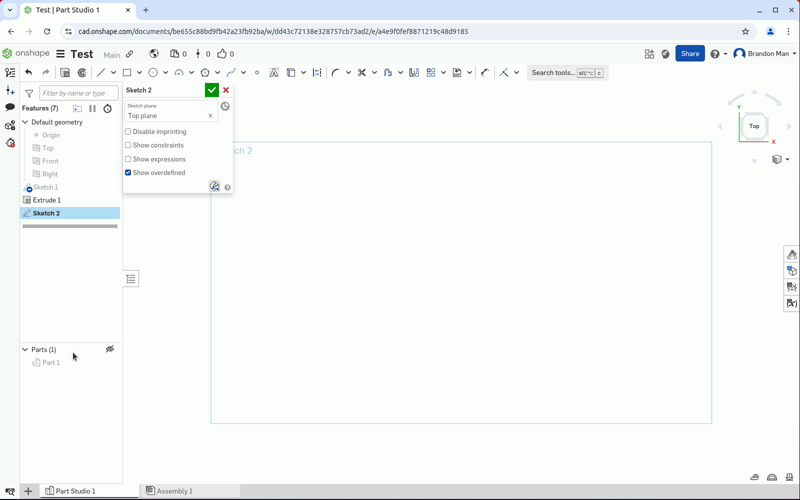
key(a)
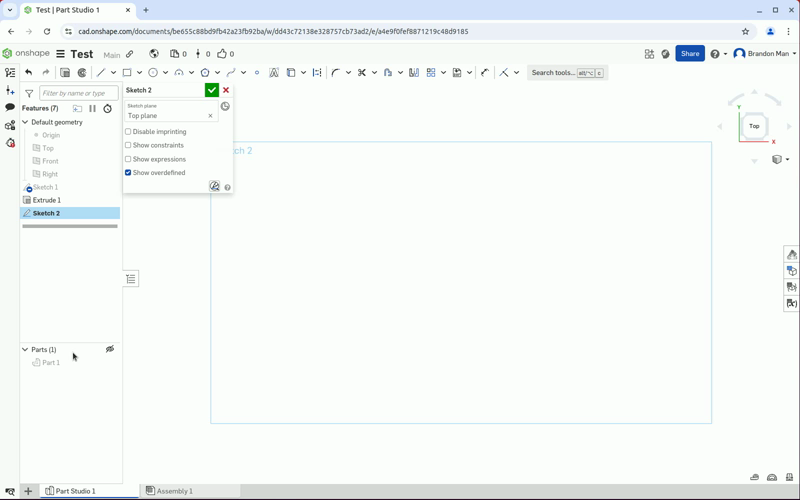
key_down(shift)
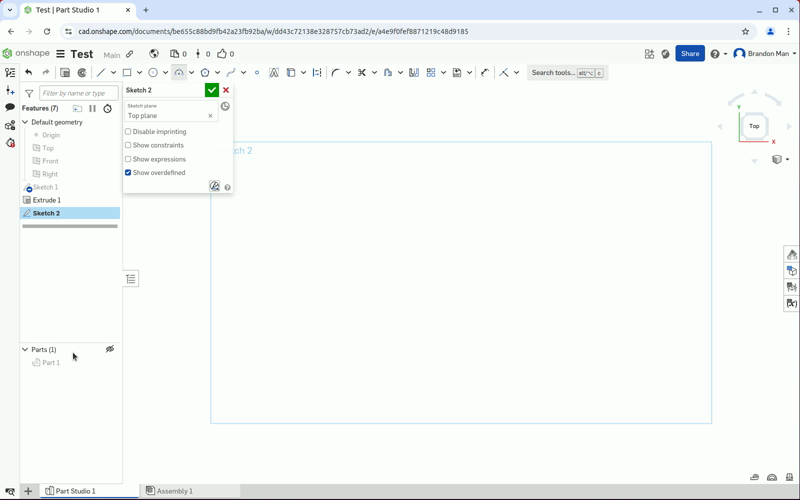
mouse_move(460, 179)
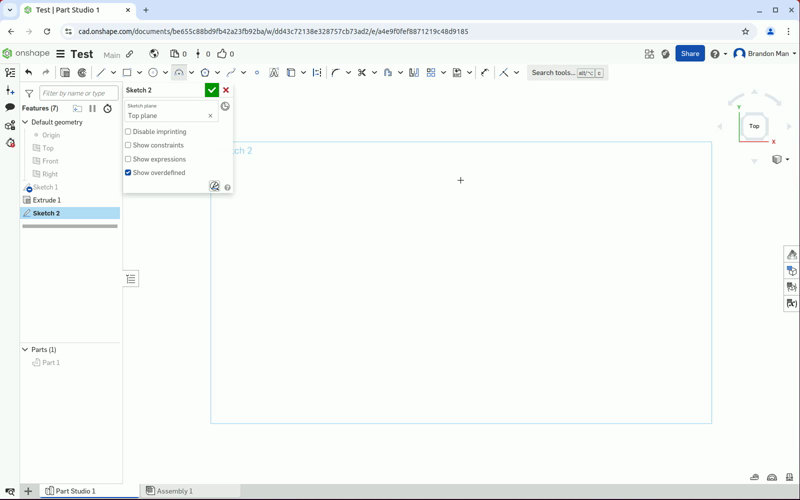
click(460, 179)
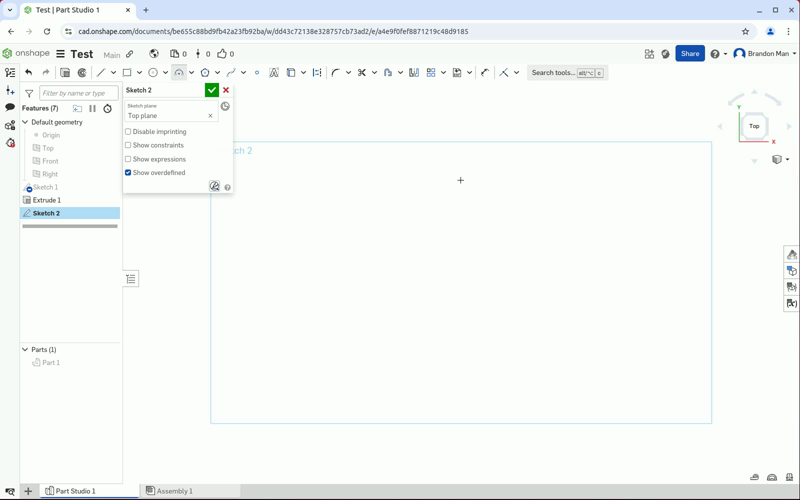
key_up(shift)
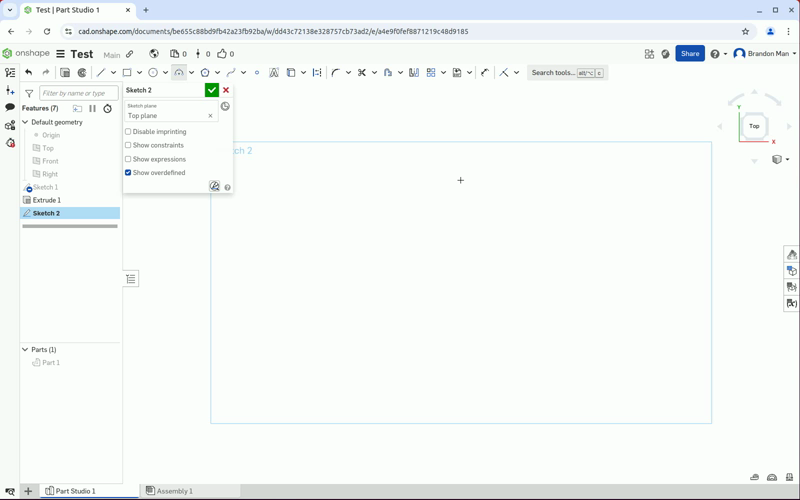
key_down(shift)
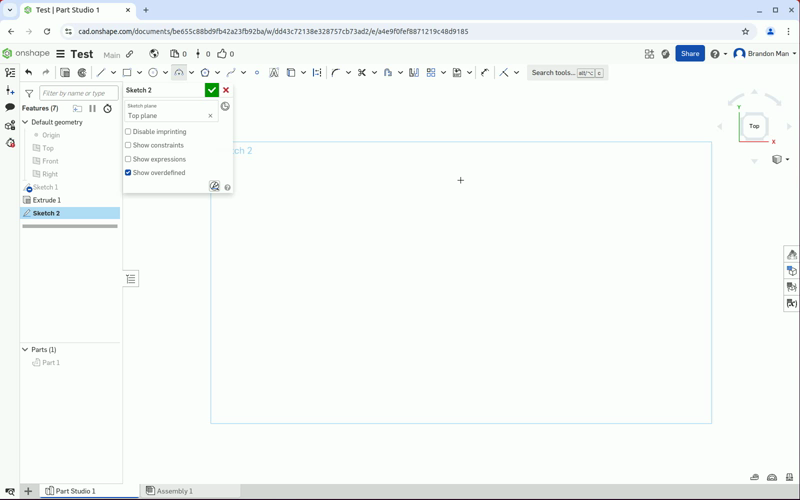
mouse_move(498, 218)
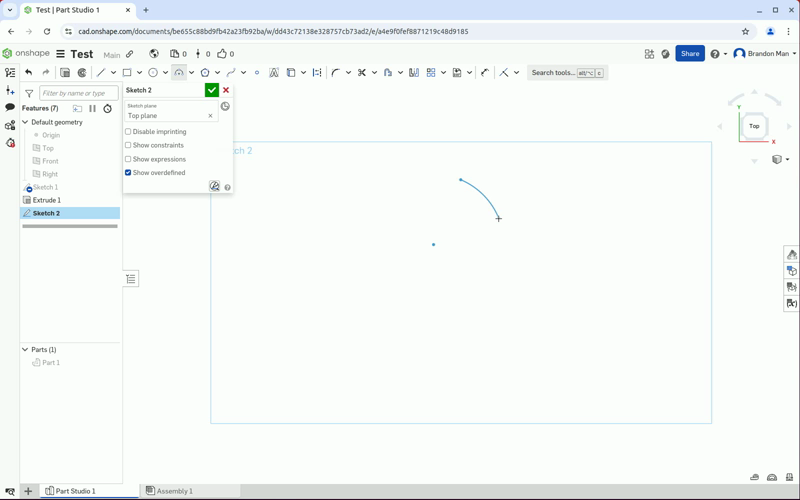
click(498, 218)
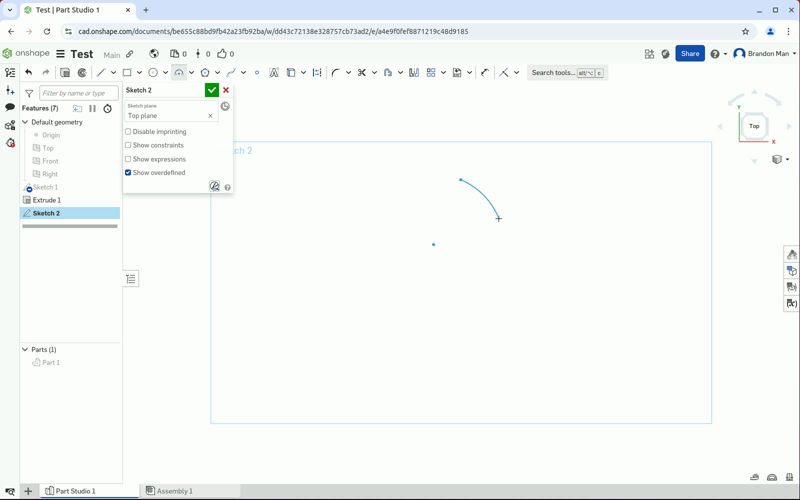
mouse_move(487, 191)
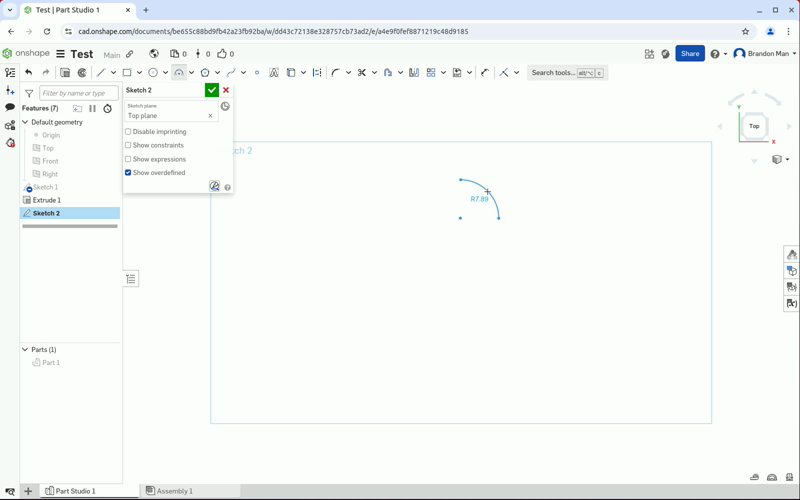
click(487, 191)
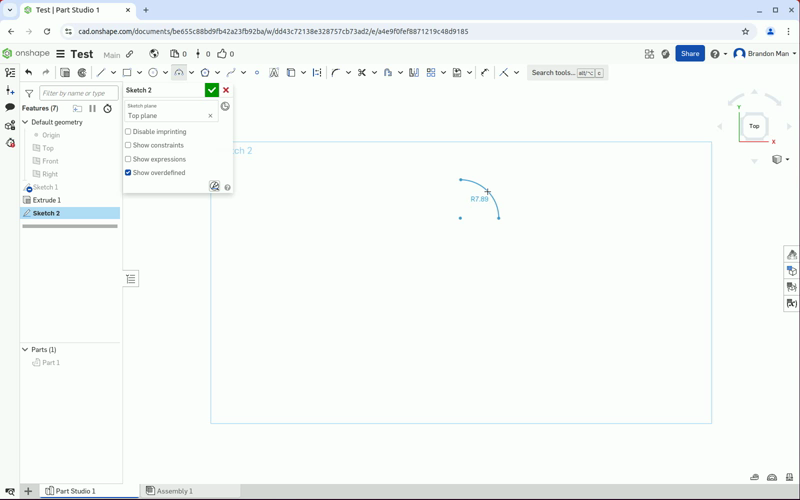
key_up(shift)
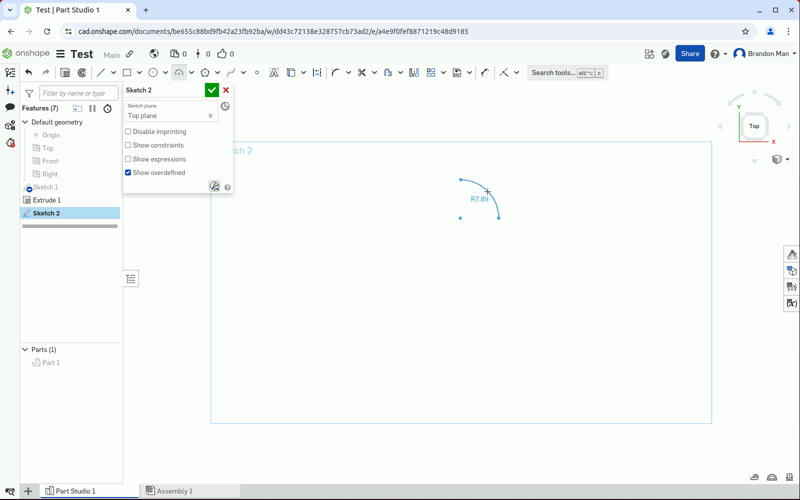
key(esc)
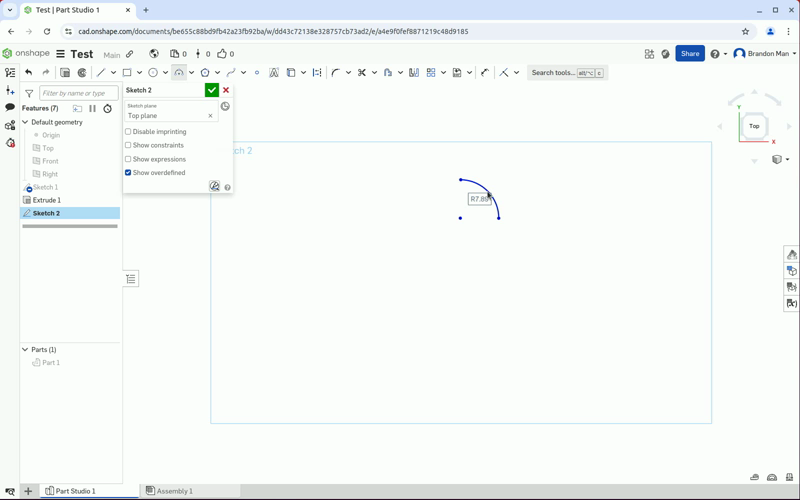
key(l)
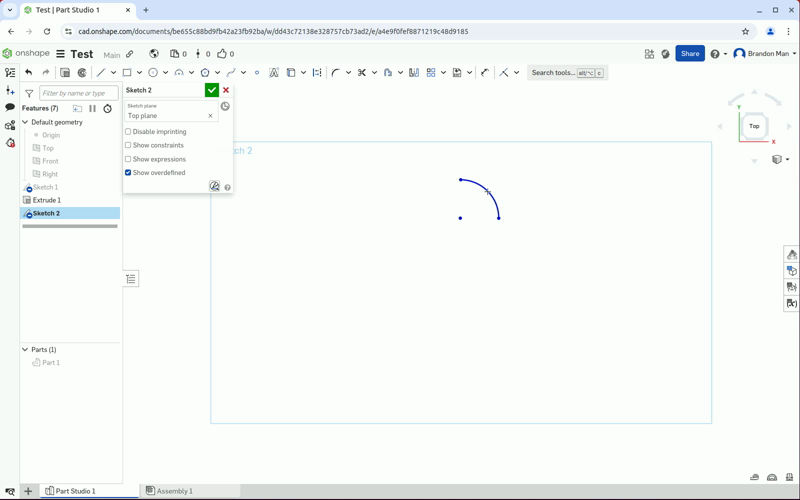
mouse_move(498, 218)
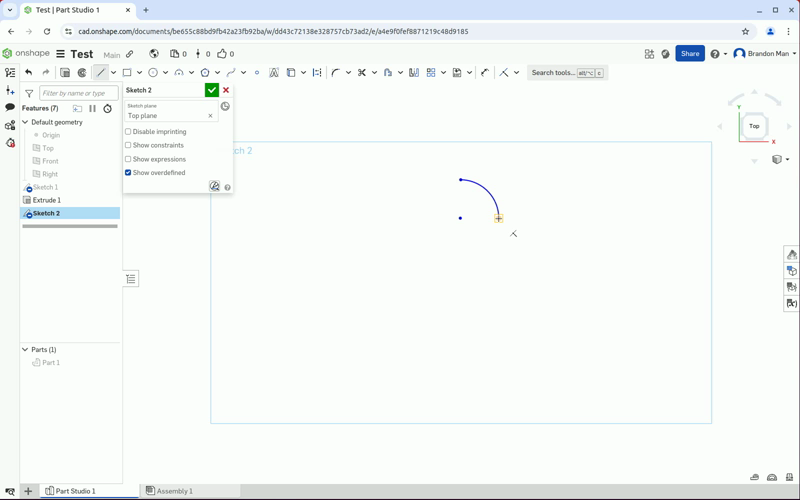
click(498, 218)
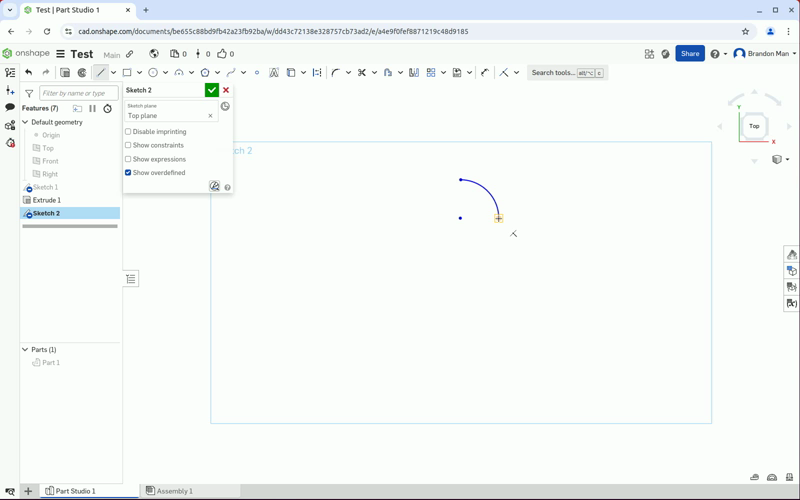
key_down(shift)
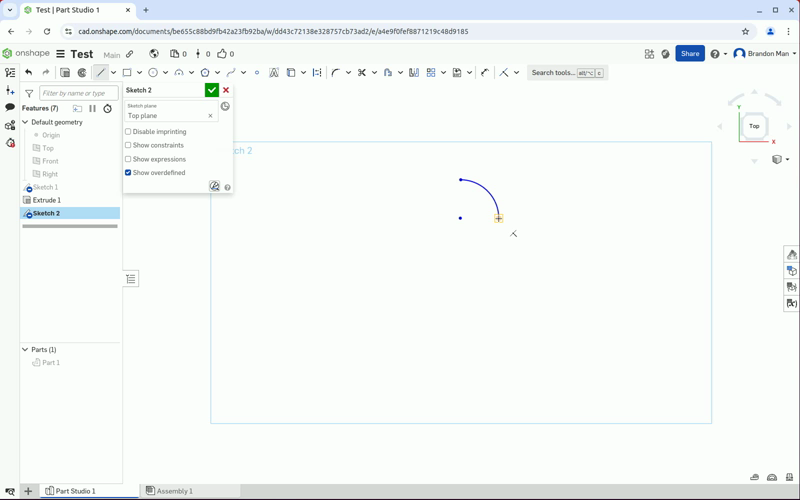
mouse_move(528, 218)
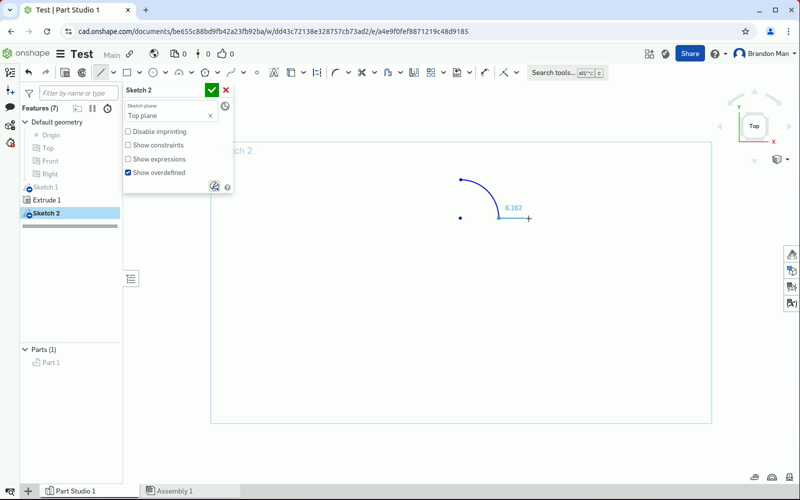
mouse_move(510, 211)
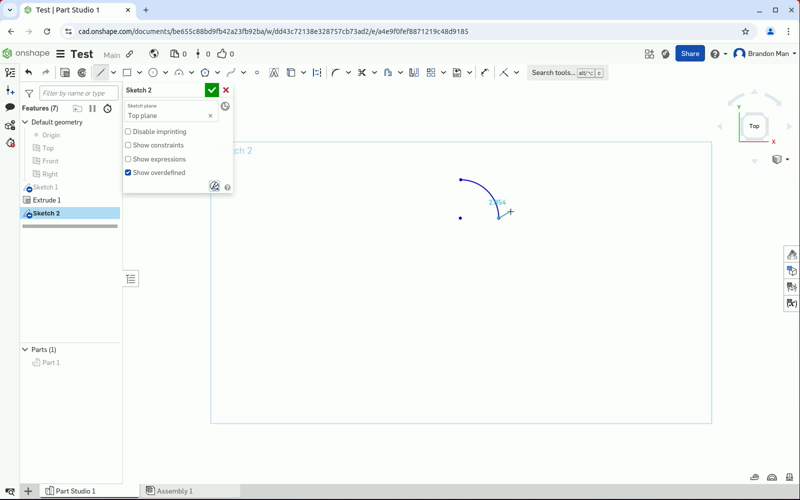
click(510, 211)
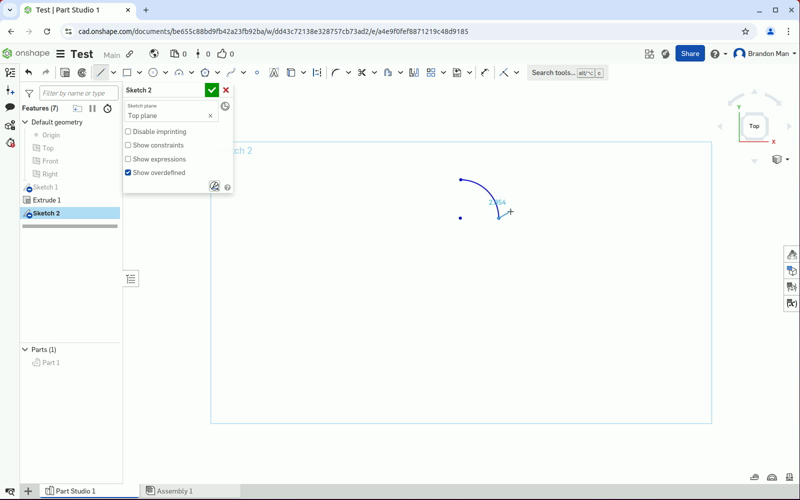
key_up(shift)
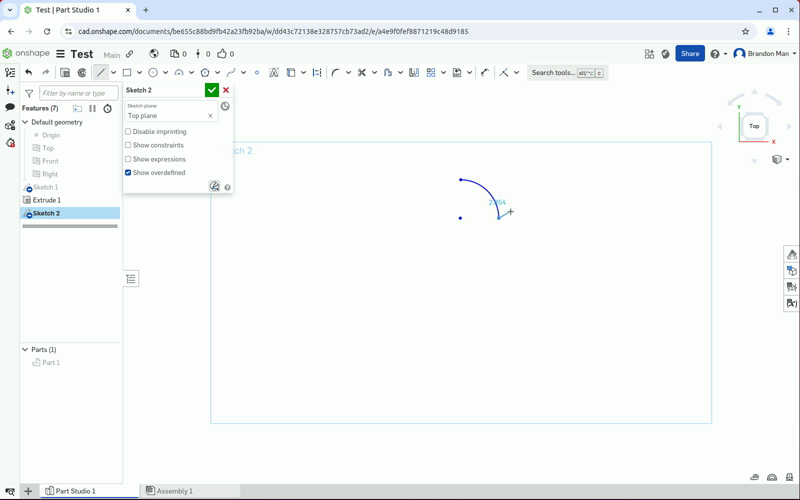
key(esc)
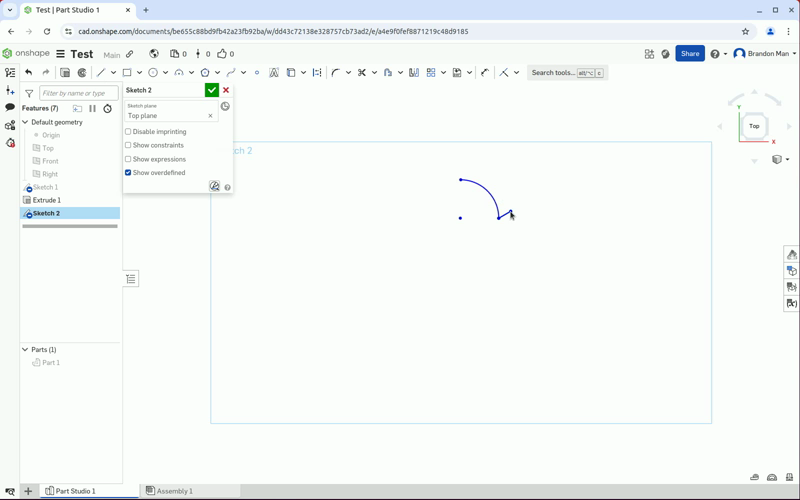
key(a)
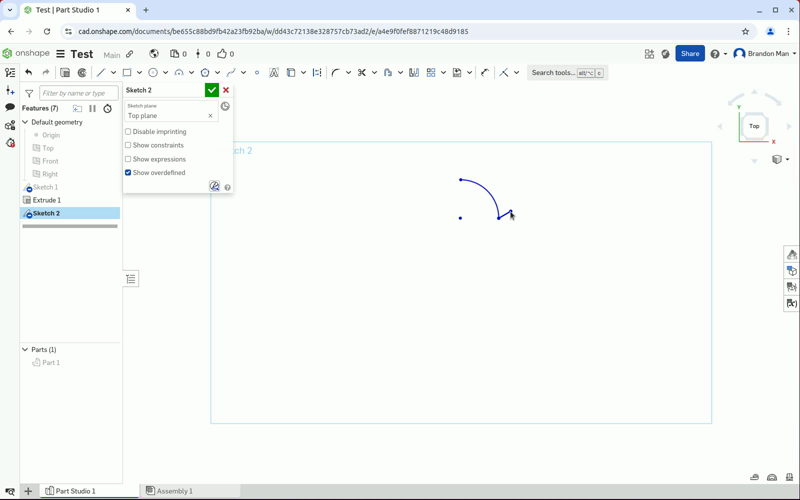
mouse_move(510, 211)
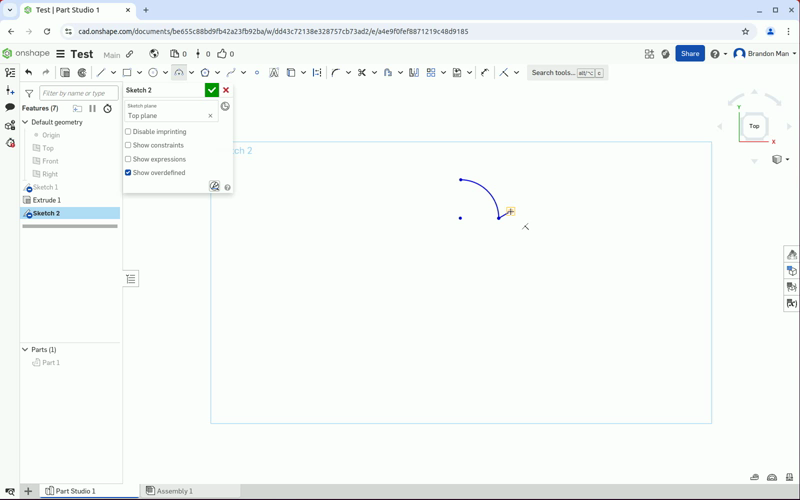
click(510, 211)
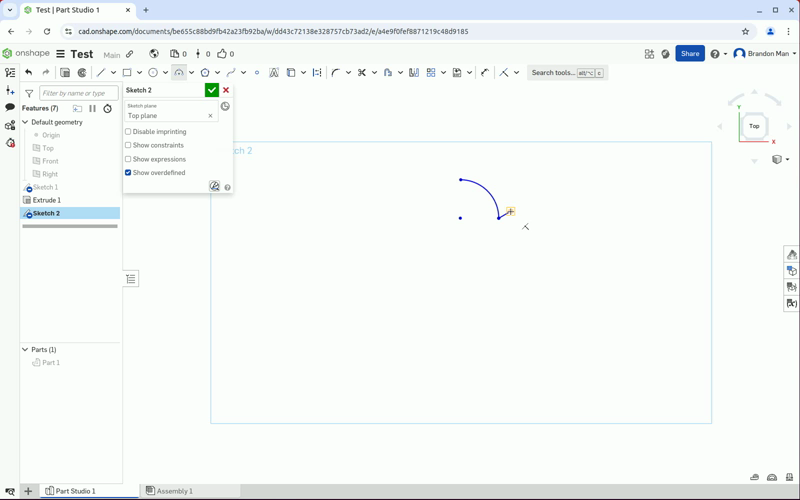
key_down(shift)
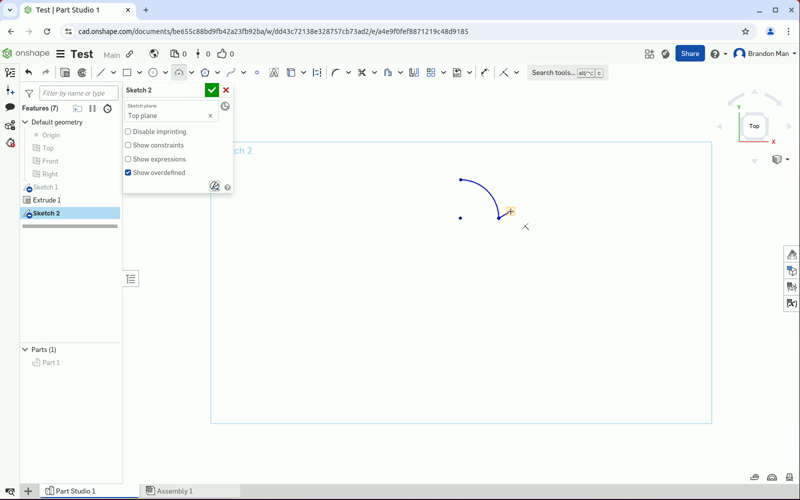
mouse_move(476, 169)
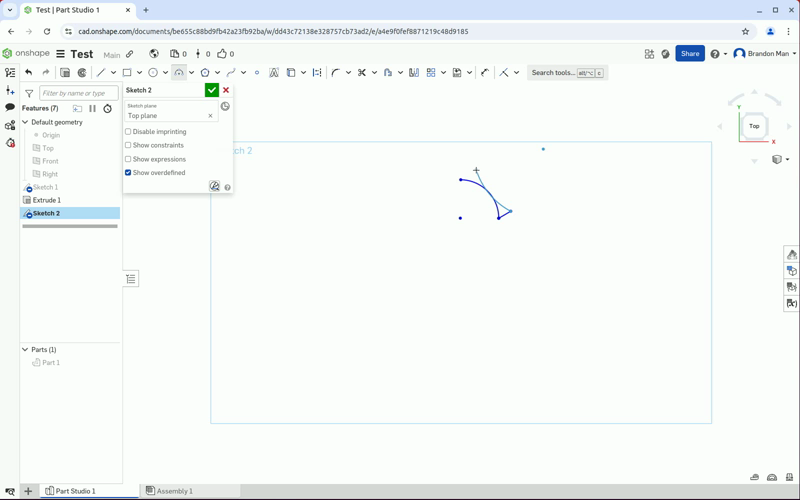
click(476, 169)
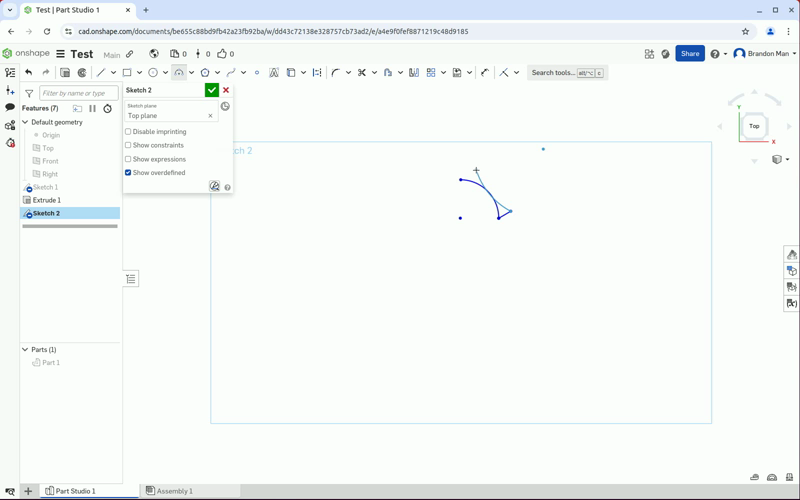
mouse_move(499, 185)
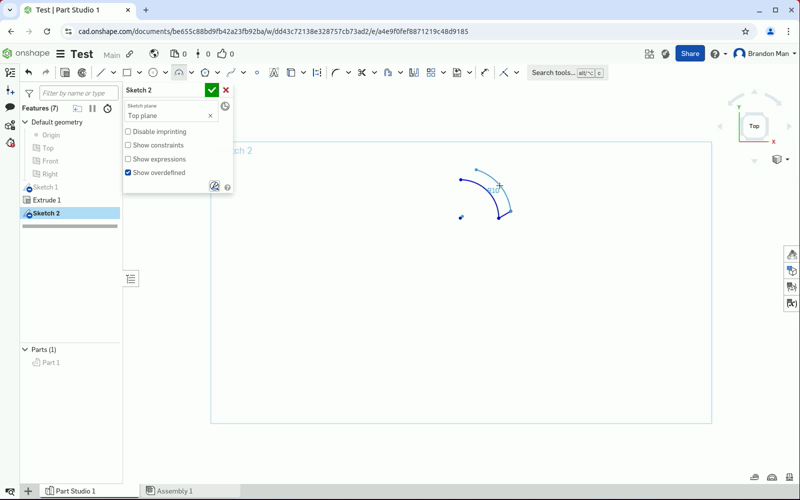
click(499, 185)
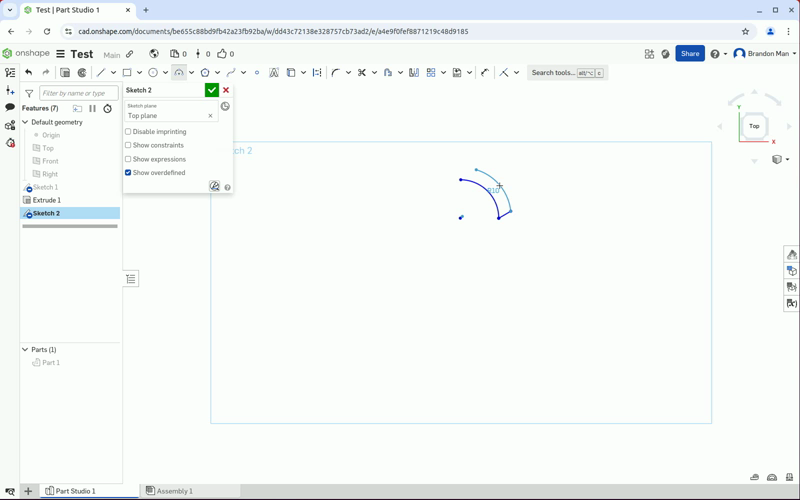
key_up(shift)
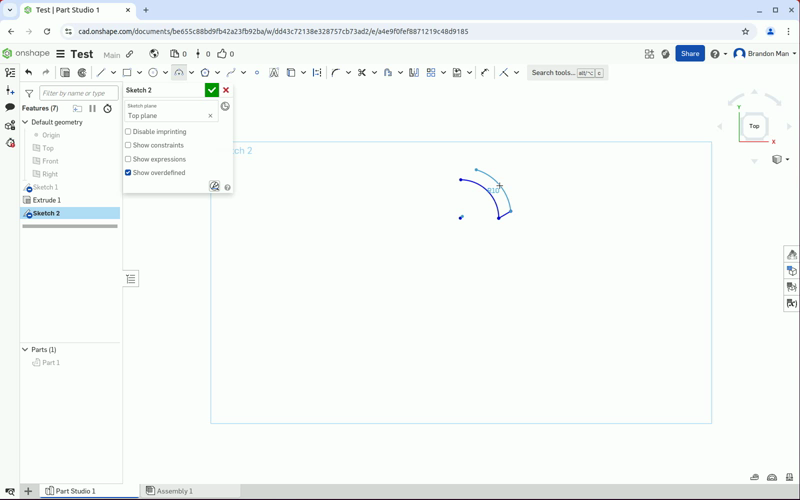
key(esc)
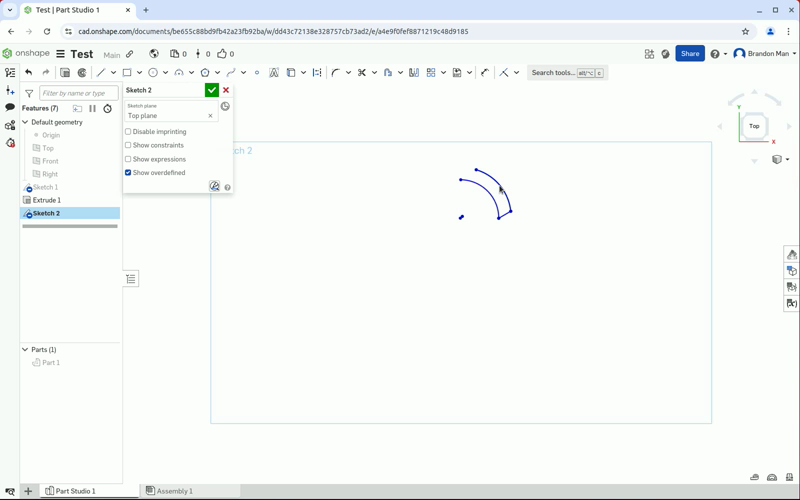
key(l)
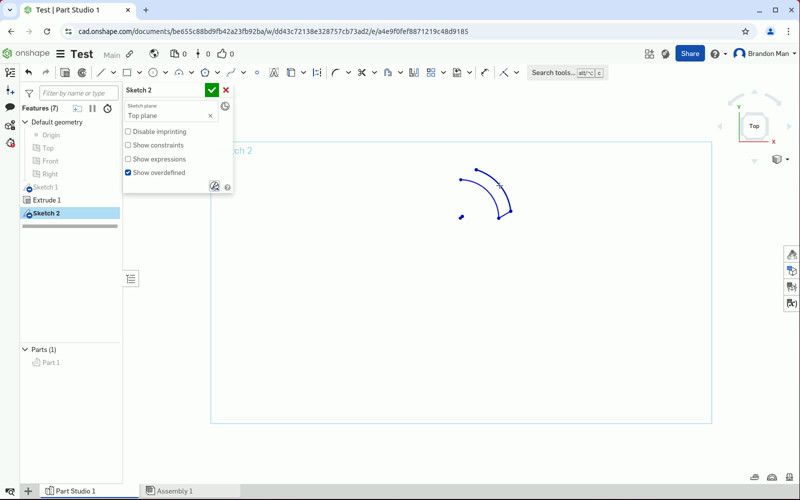
mouse_move(476, 169)
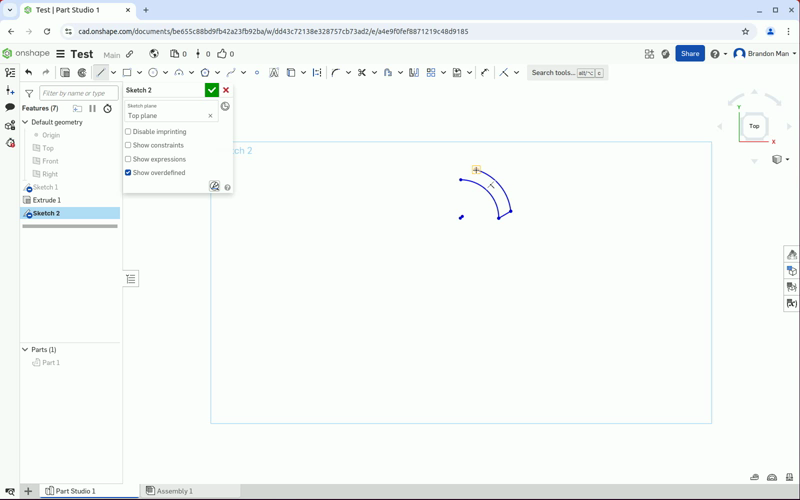
click(476, 169)
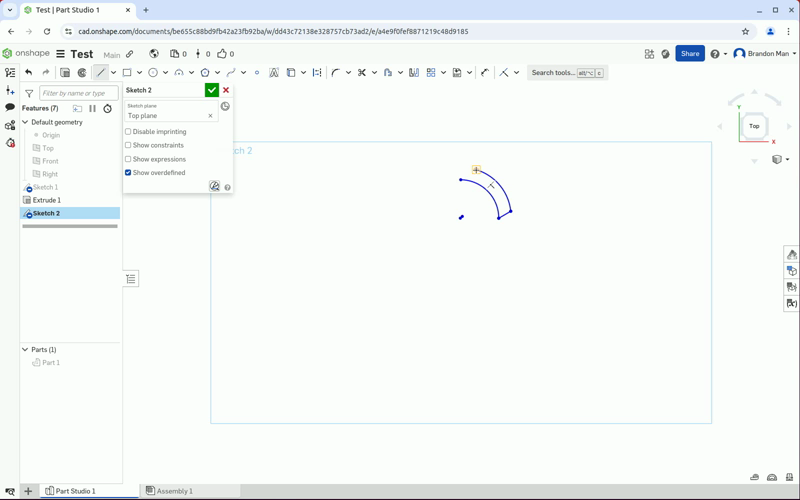
mouse_move(506, 169)
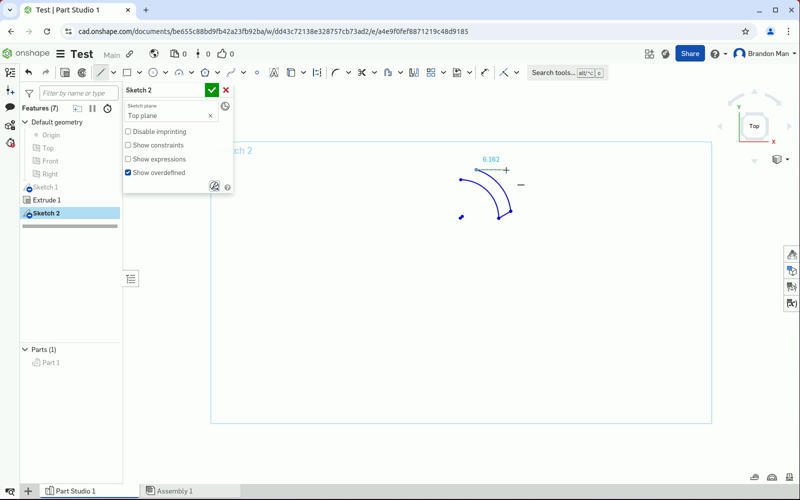
key_down(shift)
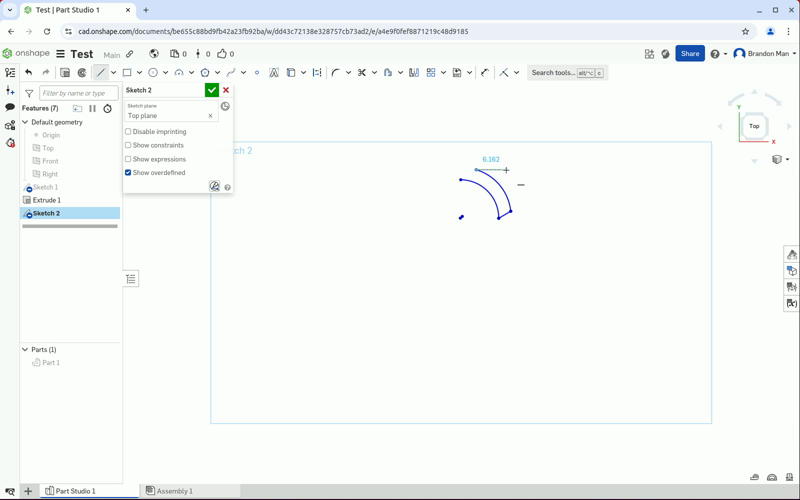
mouse_move(460, 179)
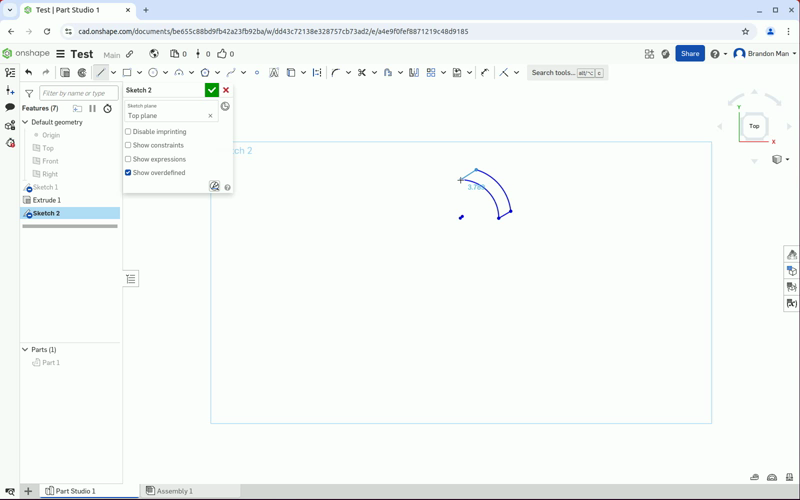
key_up(shift)
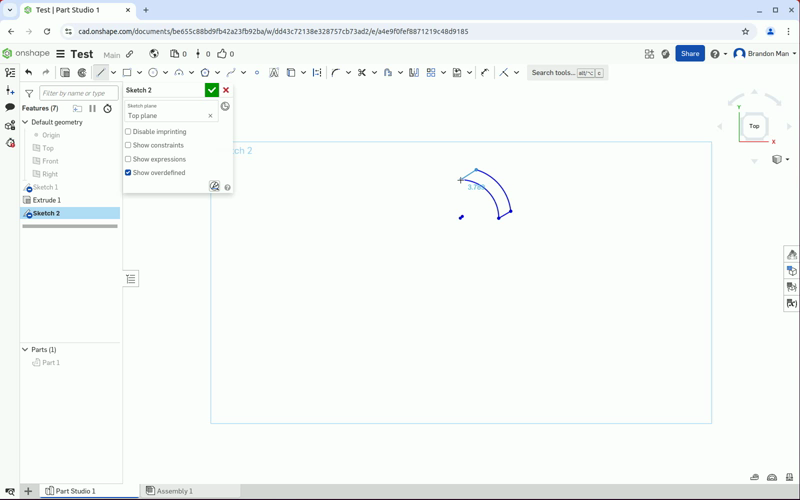
click(460, 179)
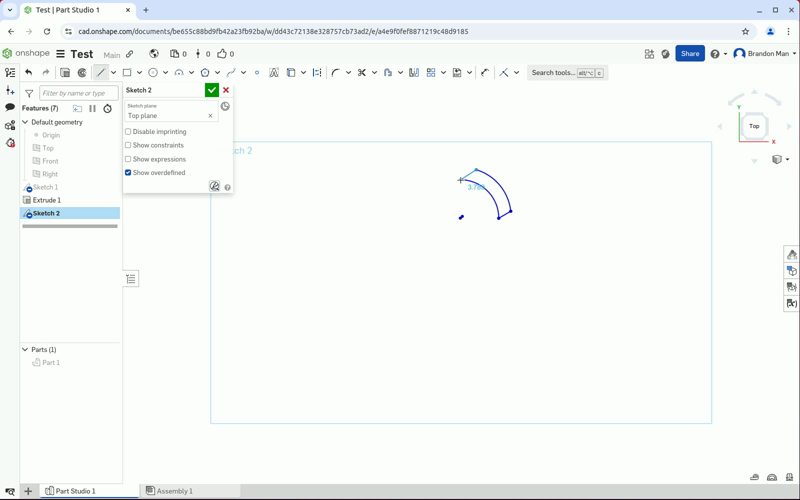
key(esc)
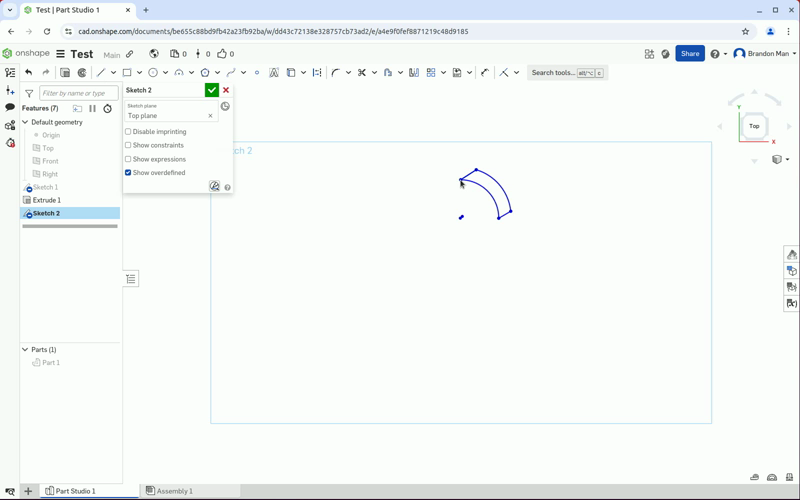
mouse_move(501, 198)
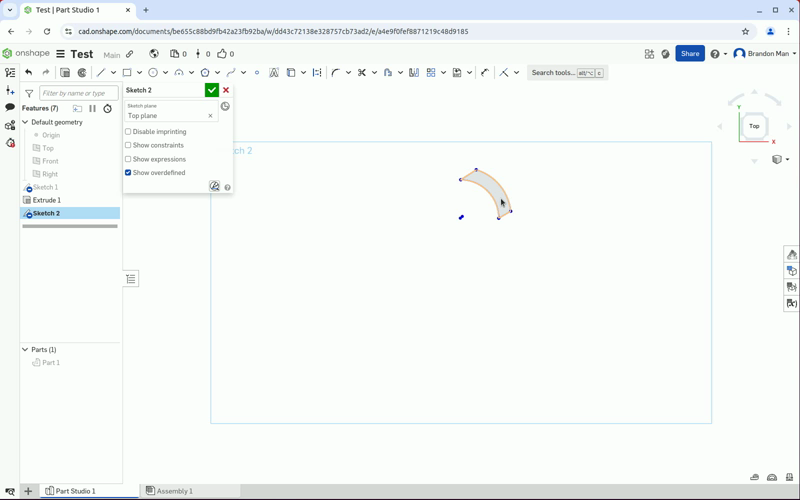
scroll(6)
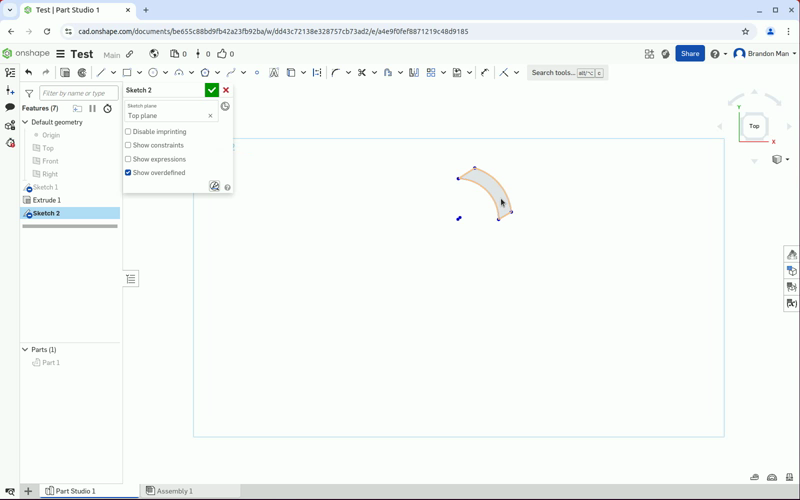
scroll(6)
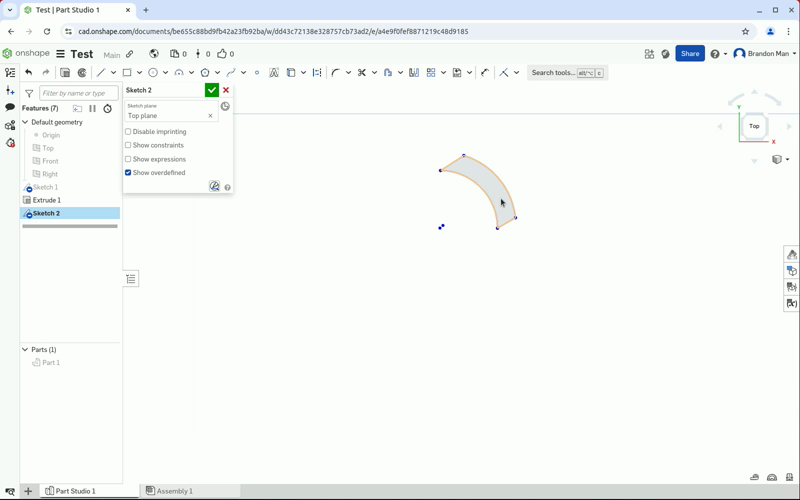
scroll(6)
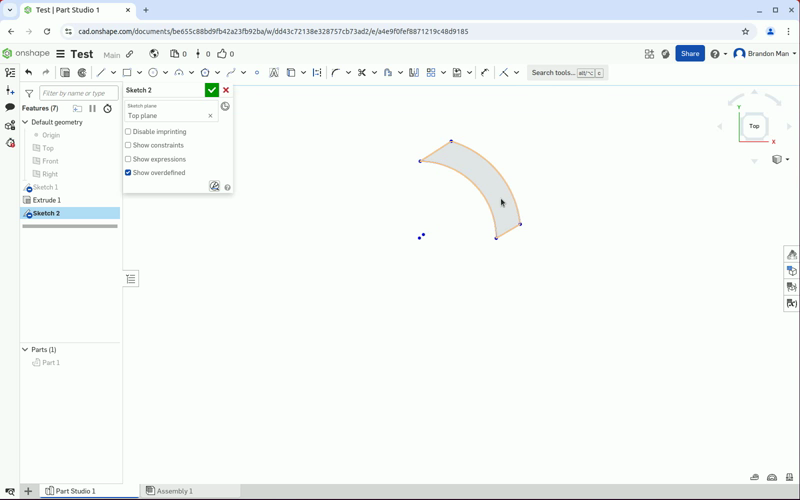
scroll(6)
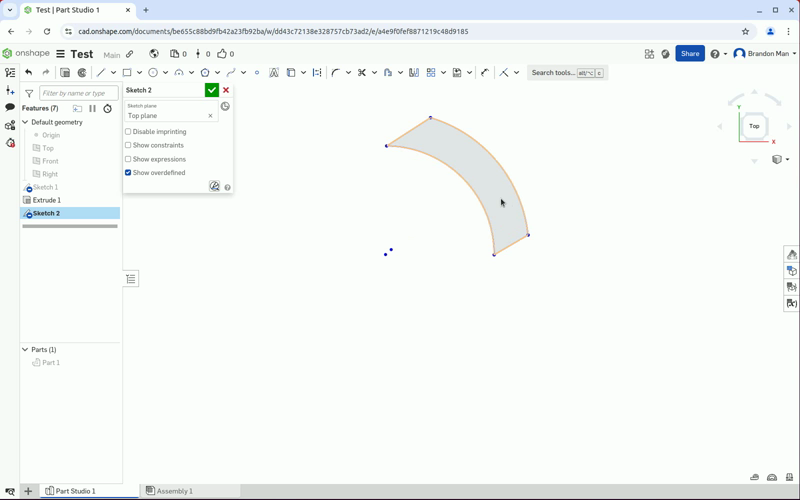
scroll(6)
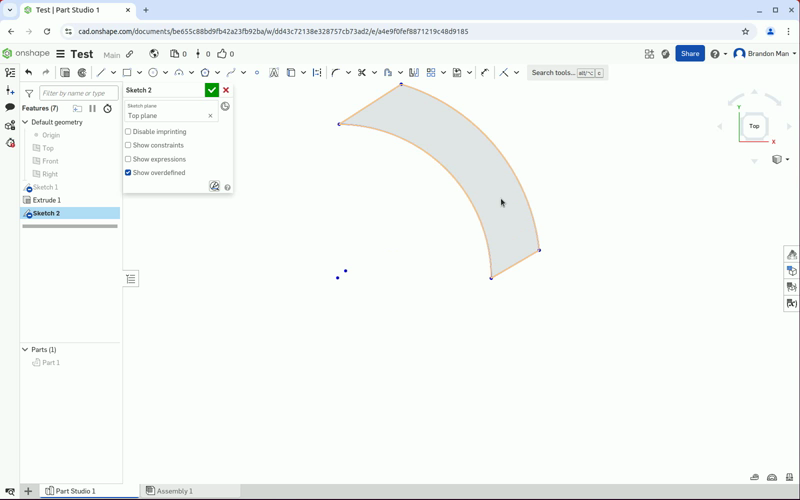
scroll(6)
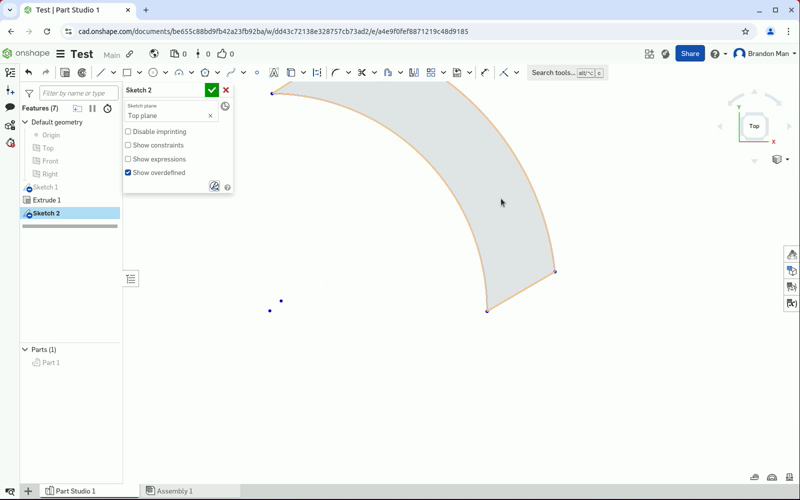
scroll(6)
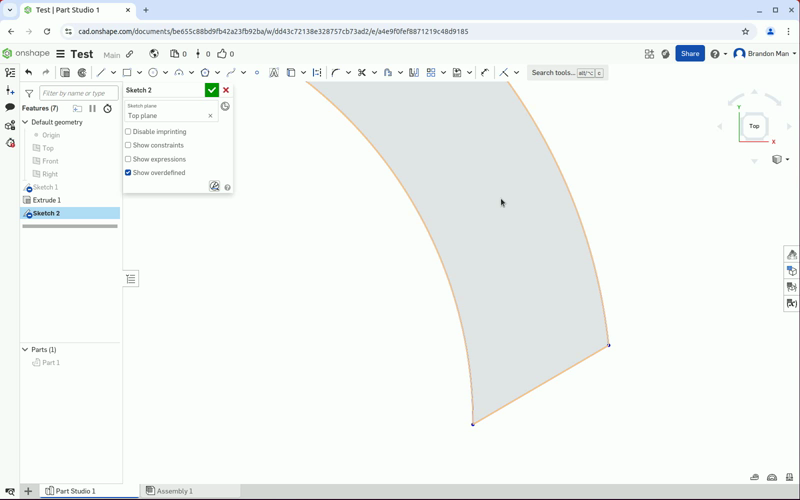
click(501, 198)
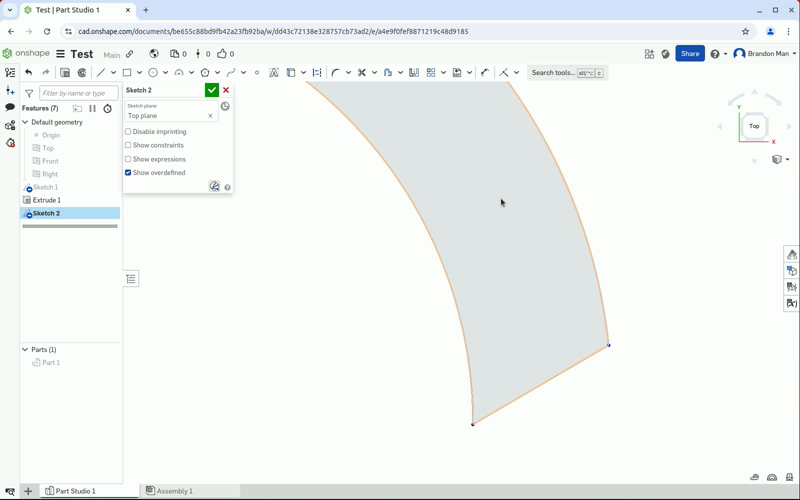
scroll(-6)
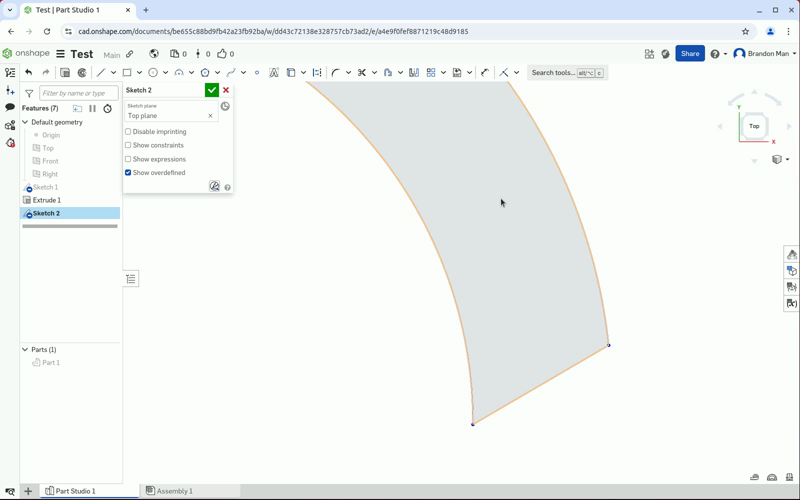
scroll(-6)
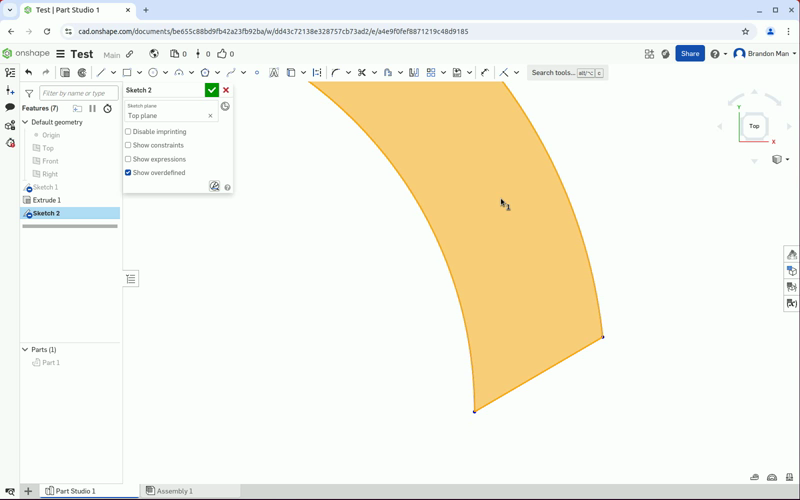
scroll(-6)
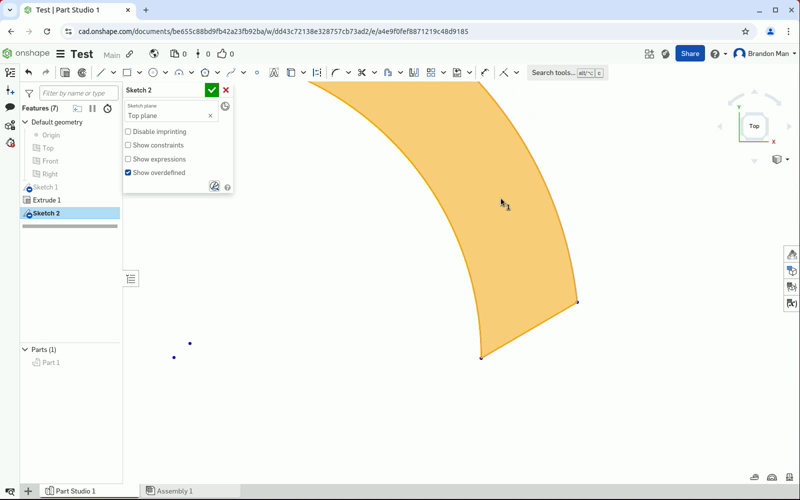
scroll(-6)
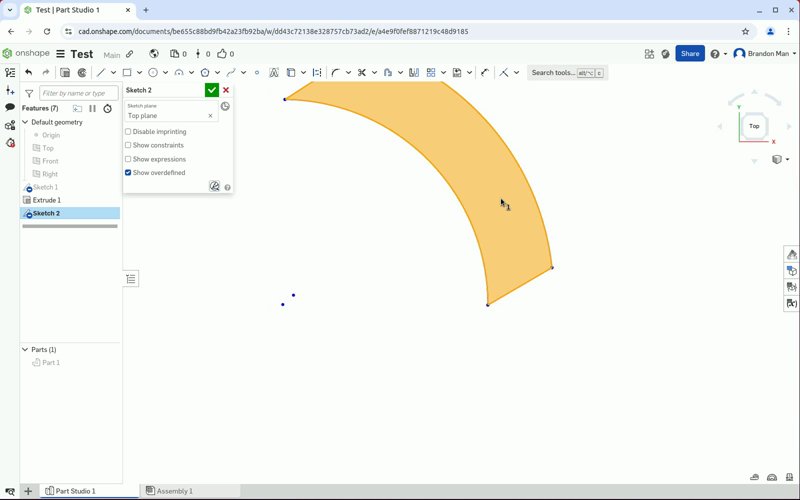
scroll(-6)
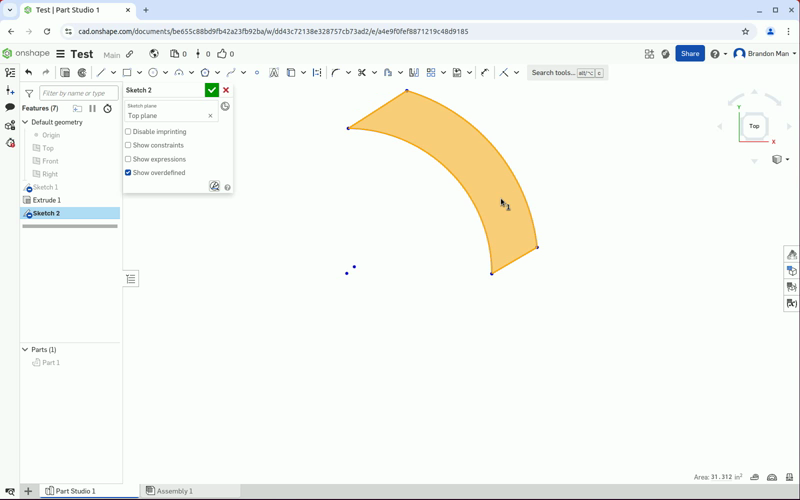
scroll(-6)
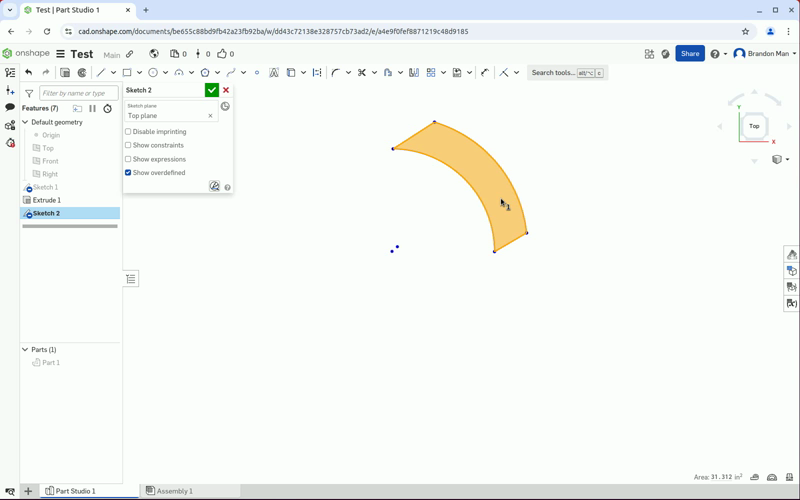
scroll(-6)
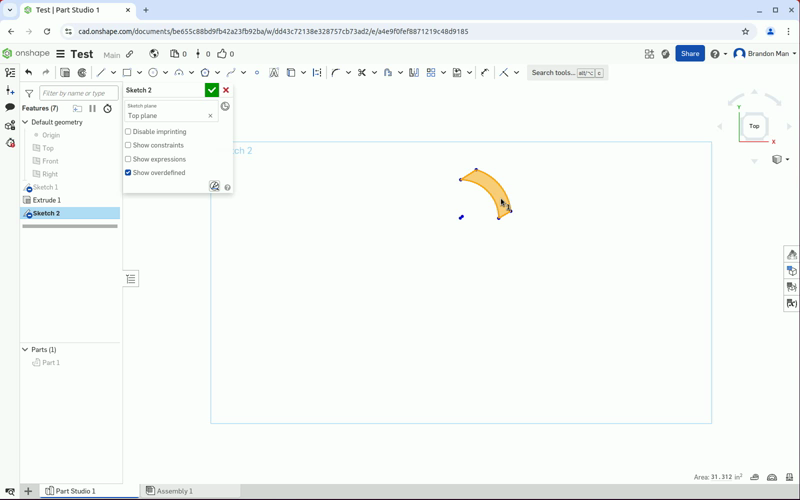
mouse_move(73, 352)
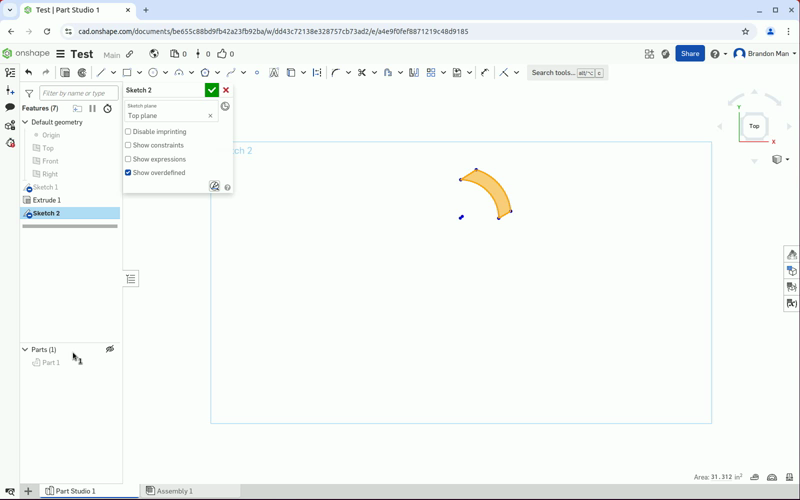
key(shift+y)
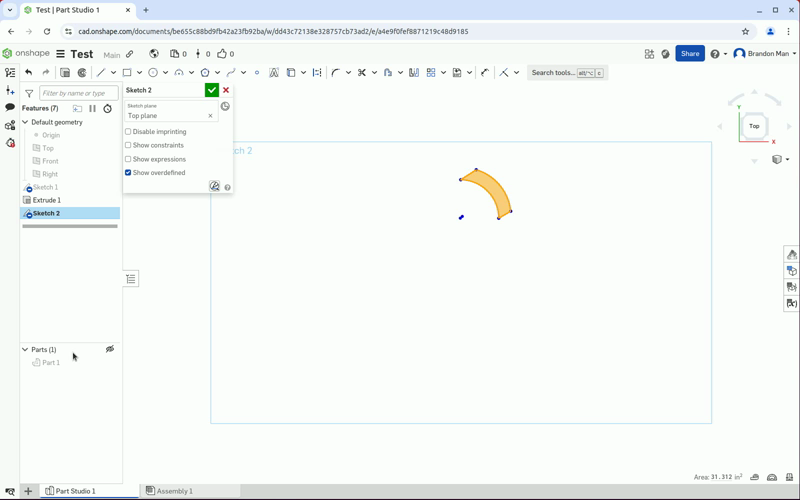
key(shift+e)
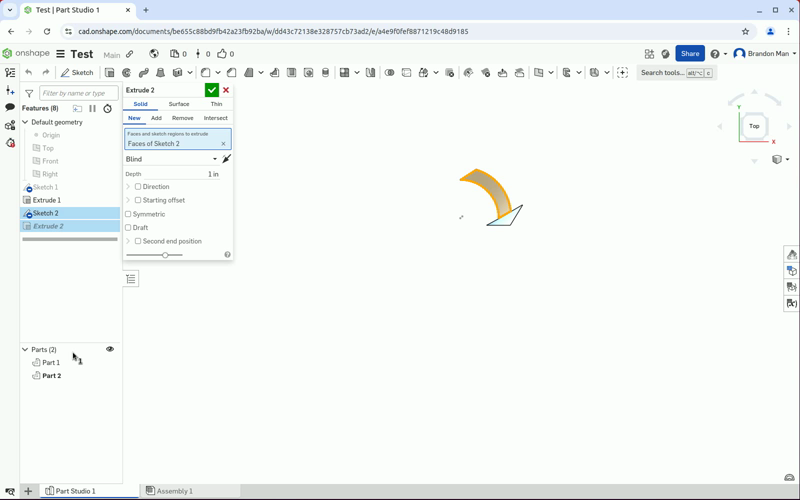
mouse_move(143, 106)
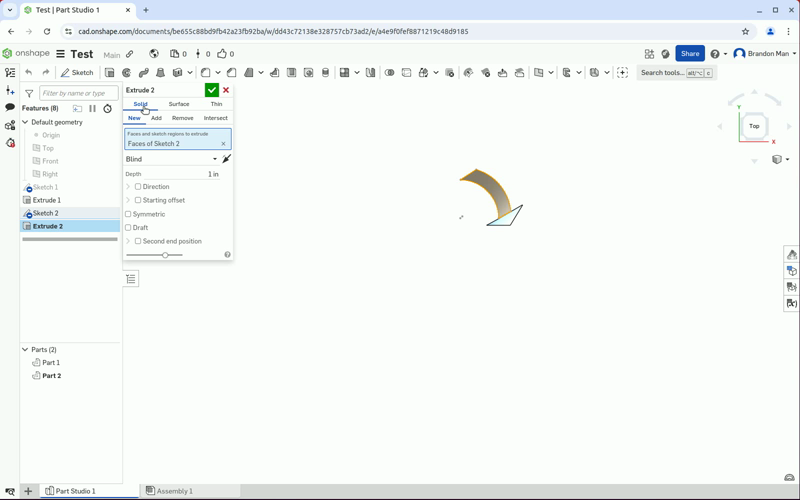
click(143, 106)
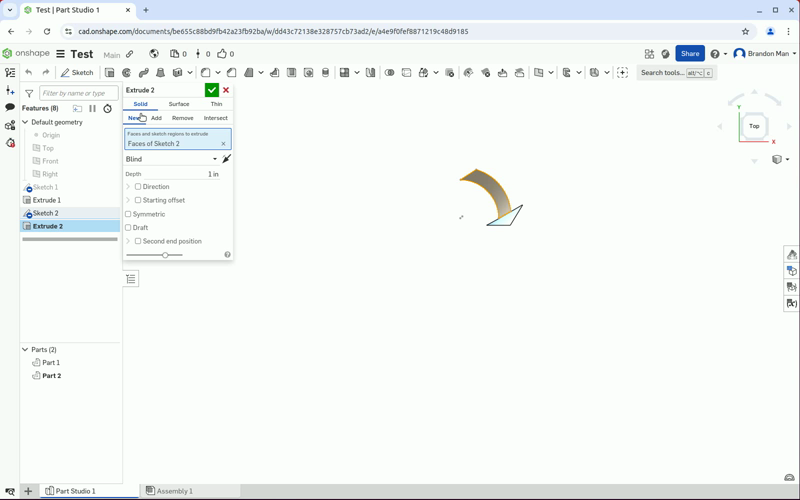
mouse_move(137, 120)
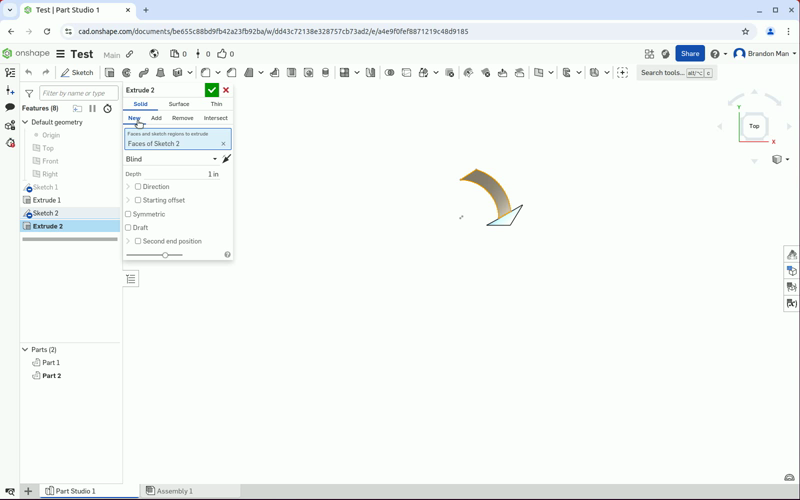
click(137, 120)
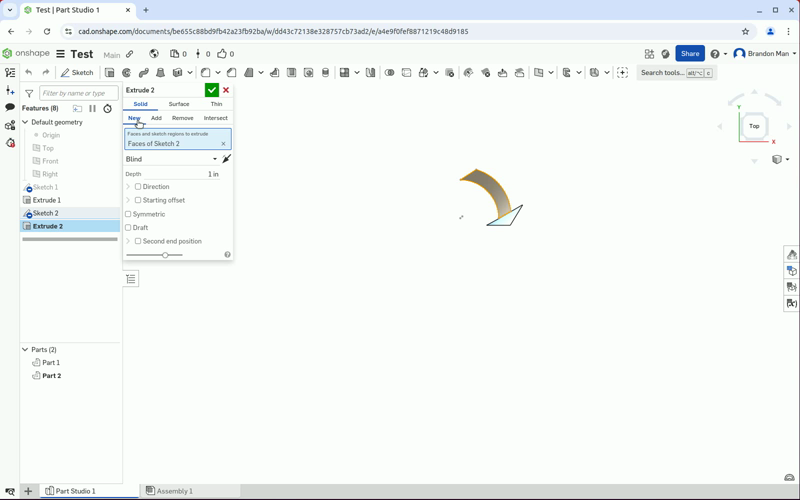
key(tab, 4)
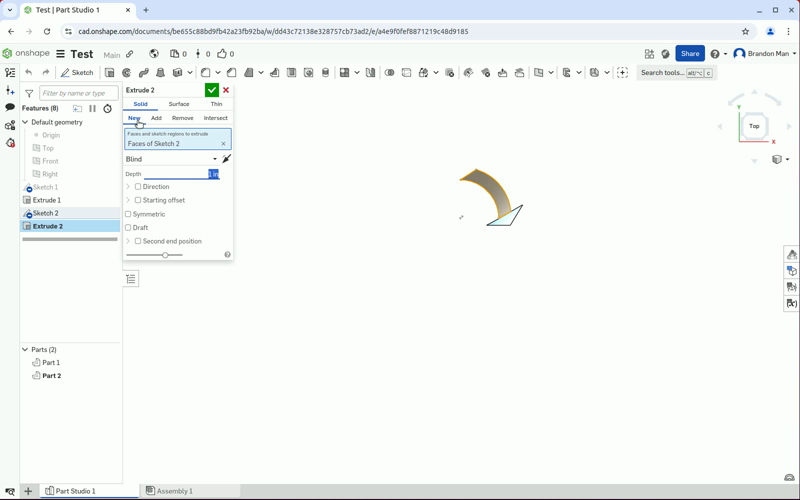
text(3.37)
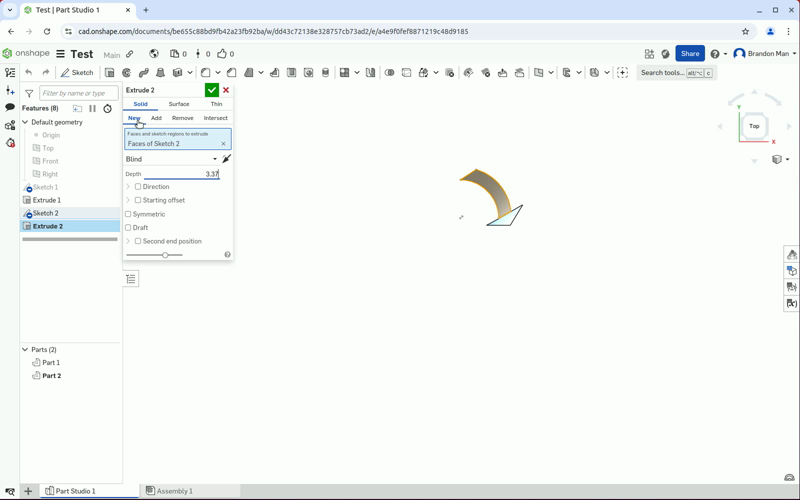
key(tab, 3)
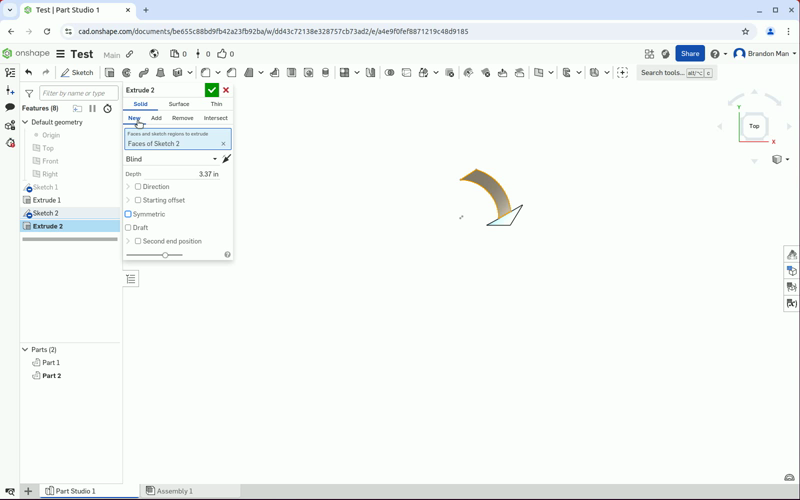
key(space)
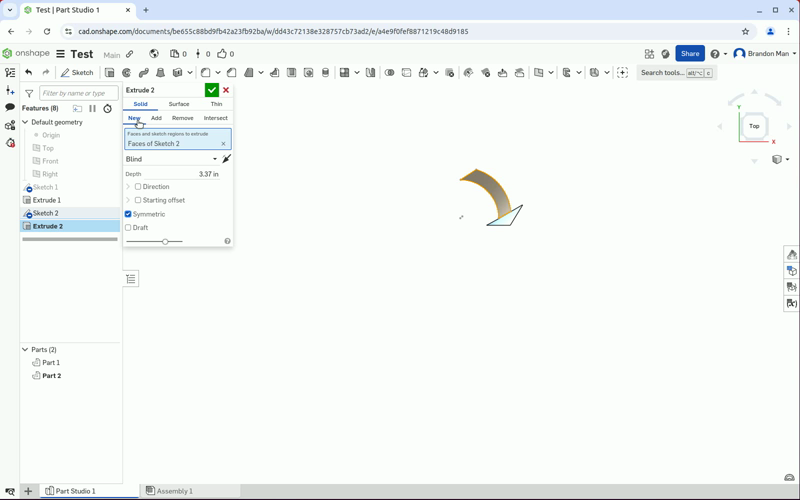
key(enter)
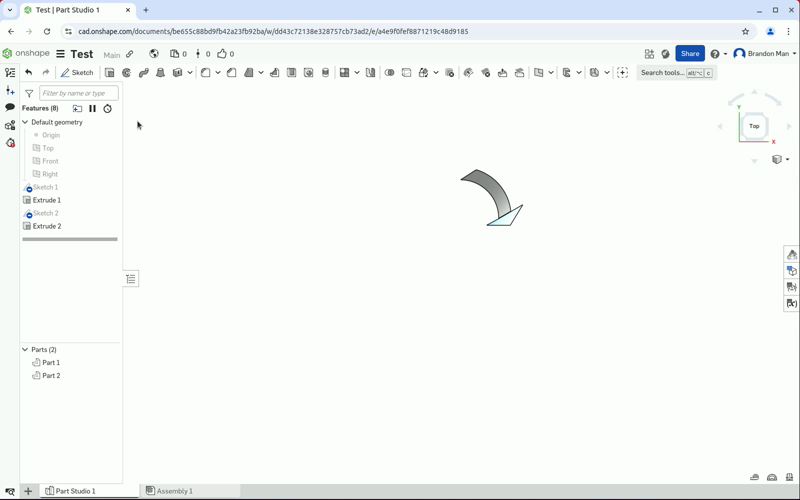
key(shift+h)
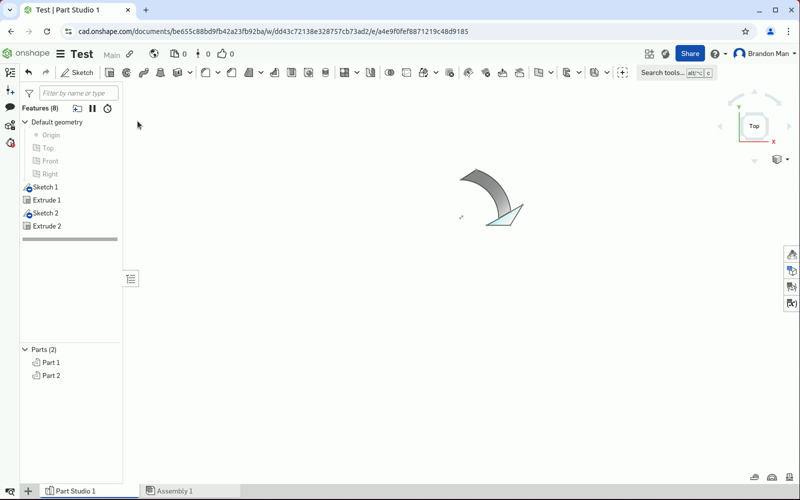
key(shift+h)
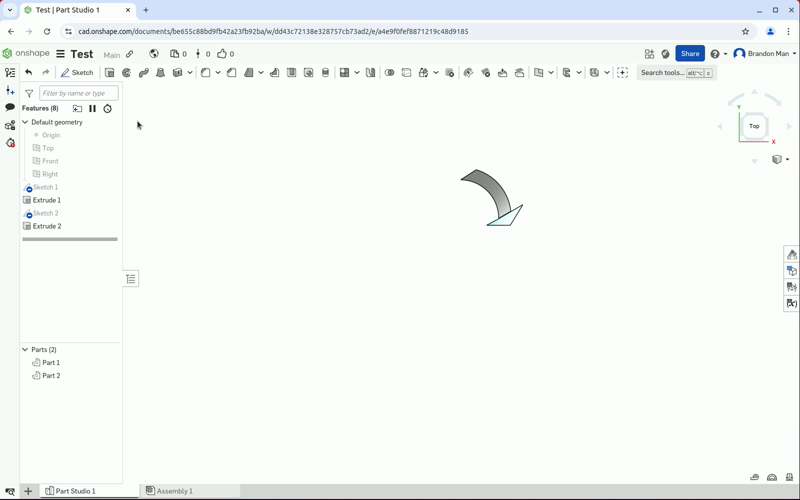
mouse_move(73, 189)
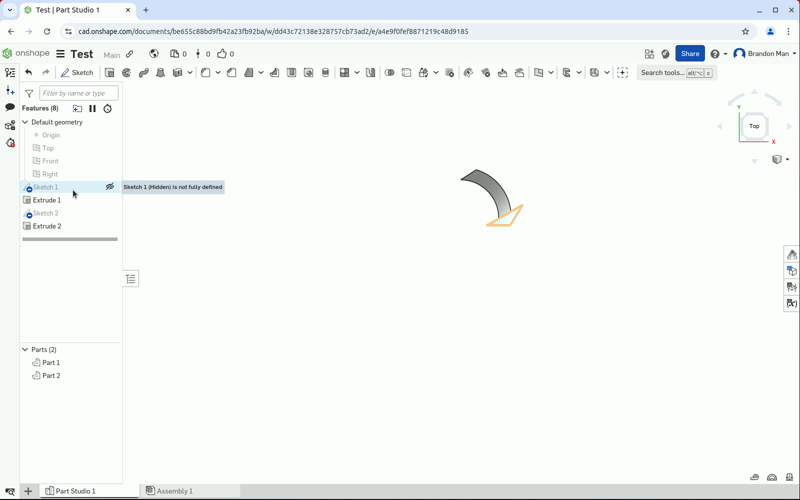
click(73, 189)
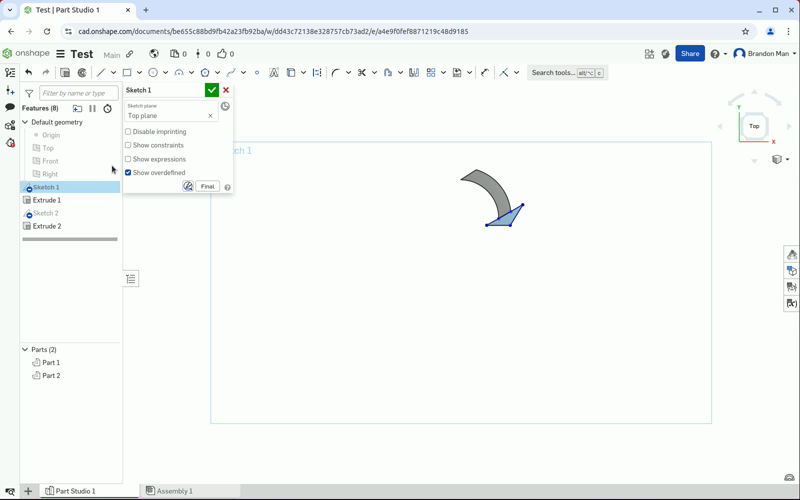
mouse_move(229, 92)
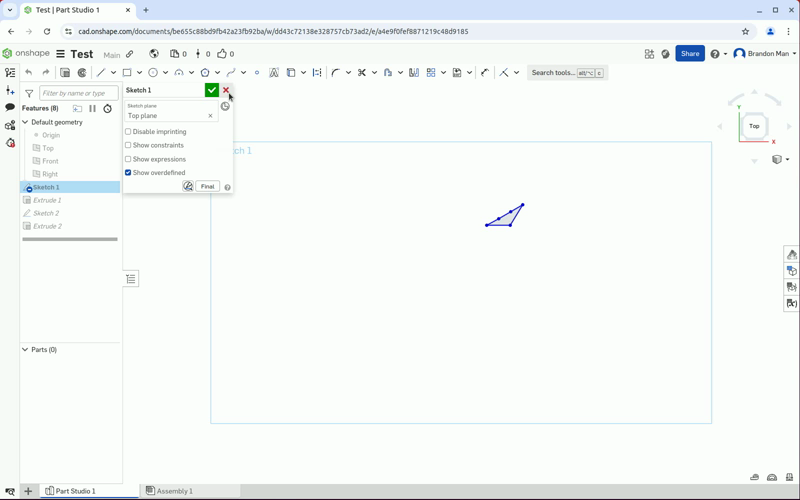
click(229, 92)
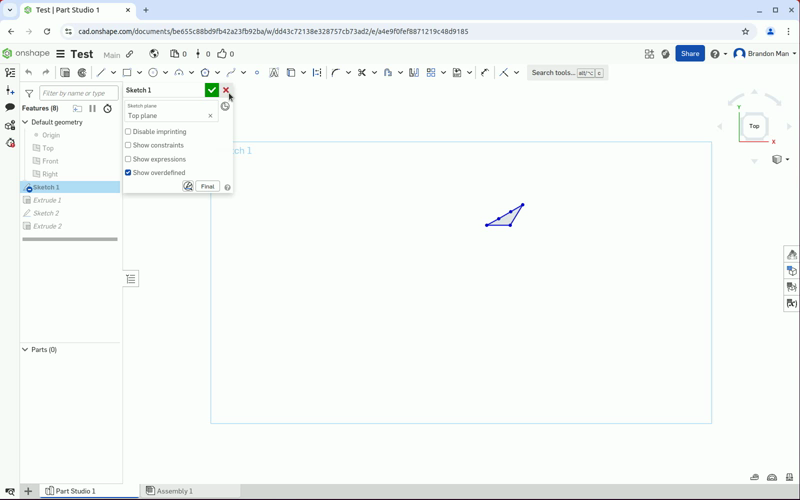
key(shift+s)
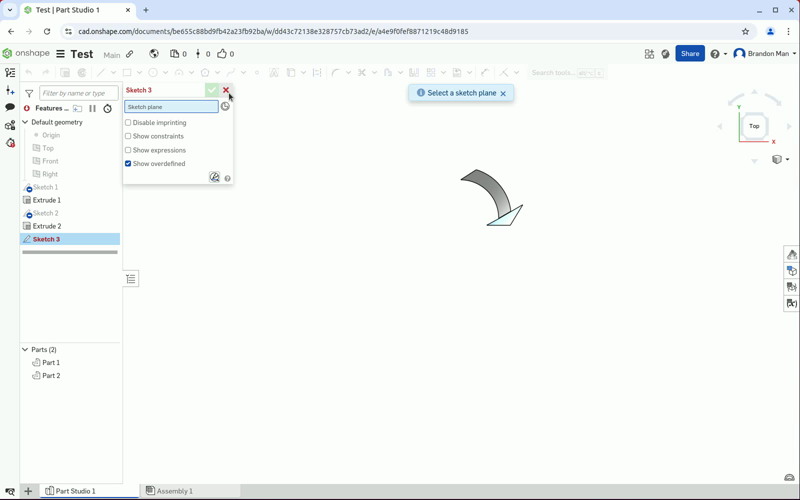
mouse_move(73, 150)
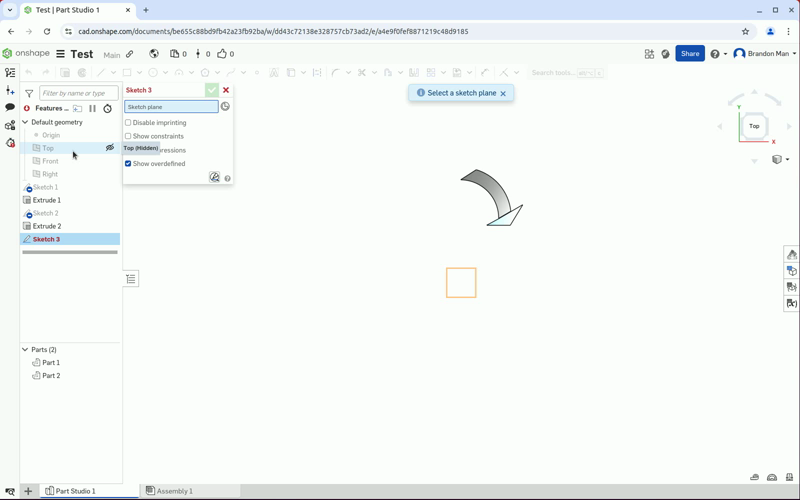
click(73, 150)
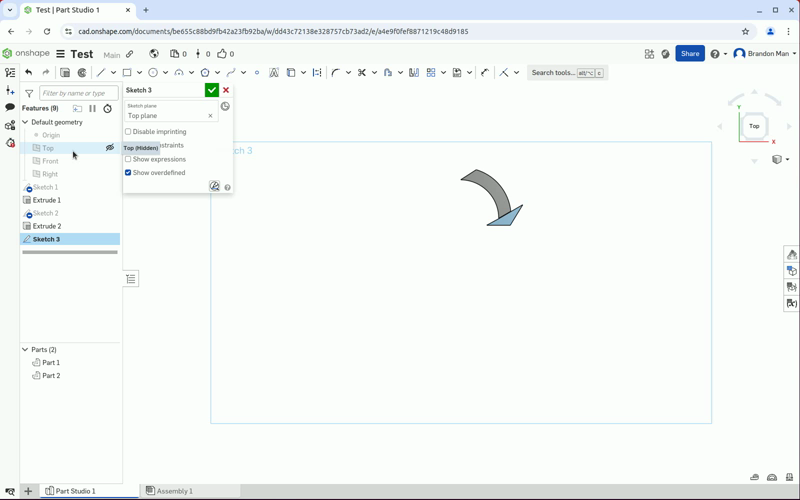
mouse_move(73, 352)
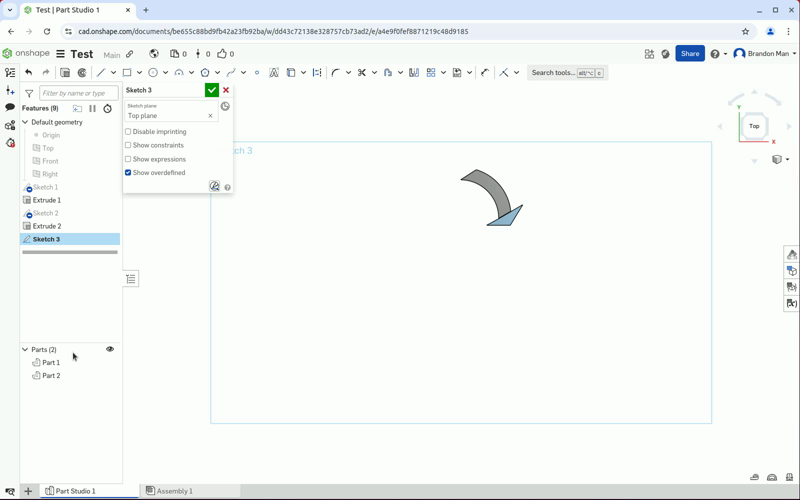
key(y)
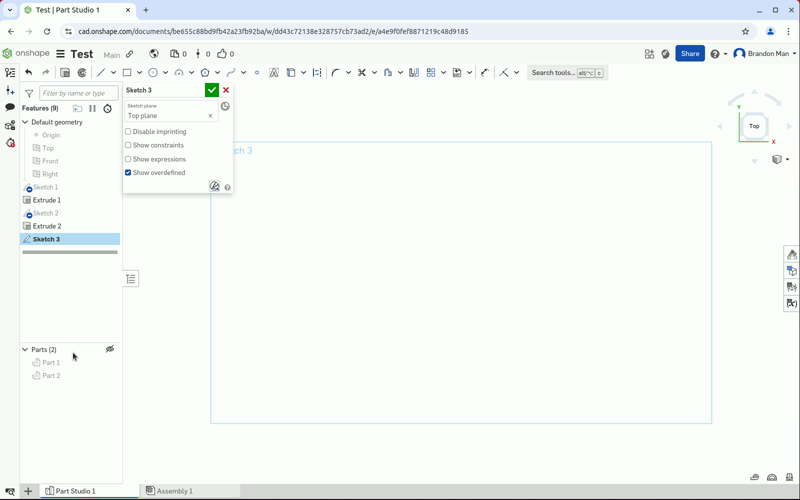
key(l)
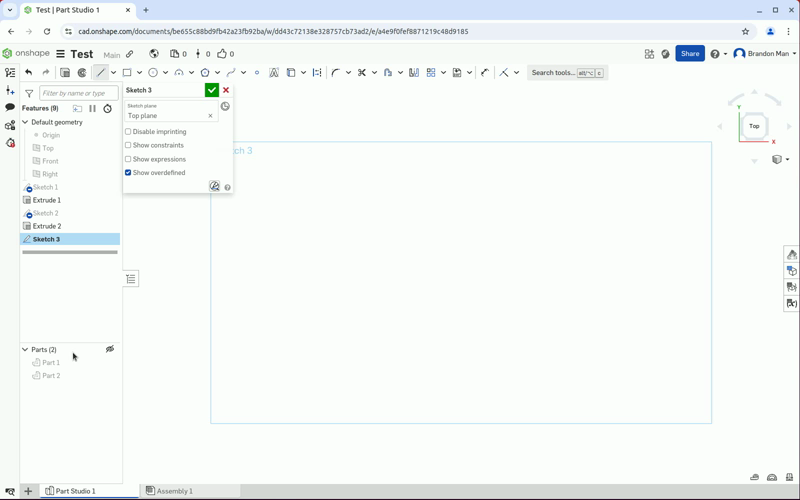
key_down(shift)
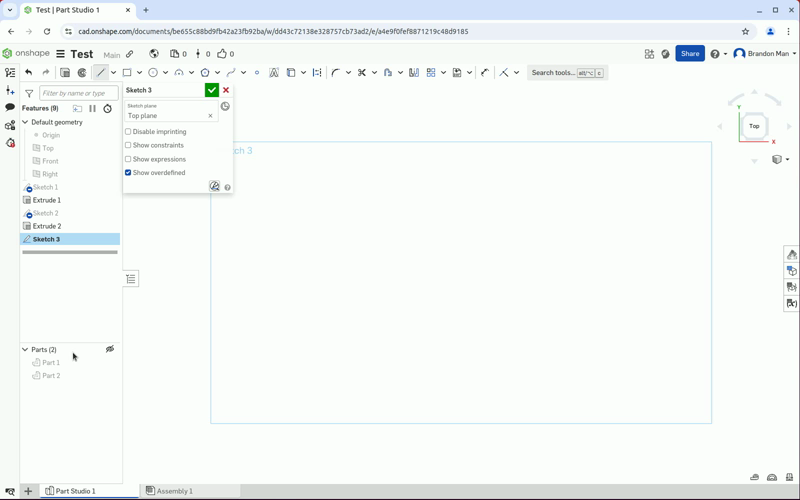
mouse_move(348, 284)
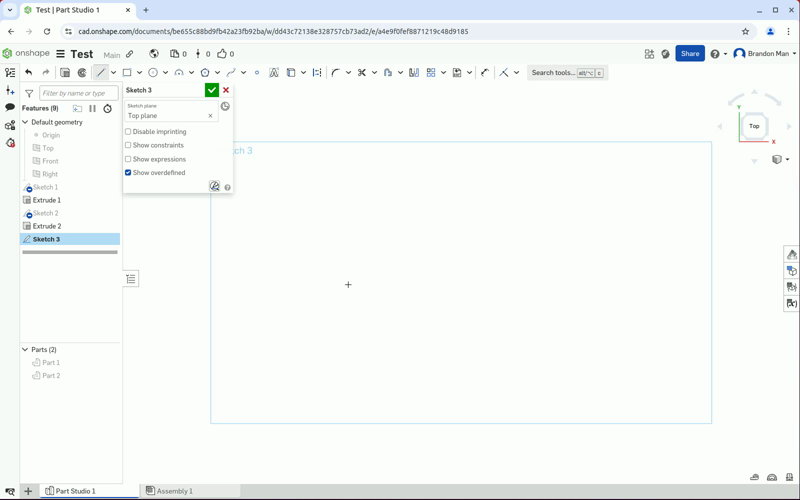
click(348, 284)
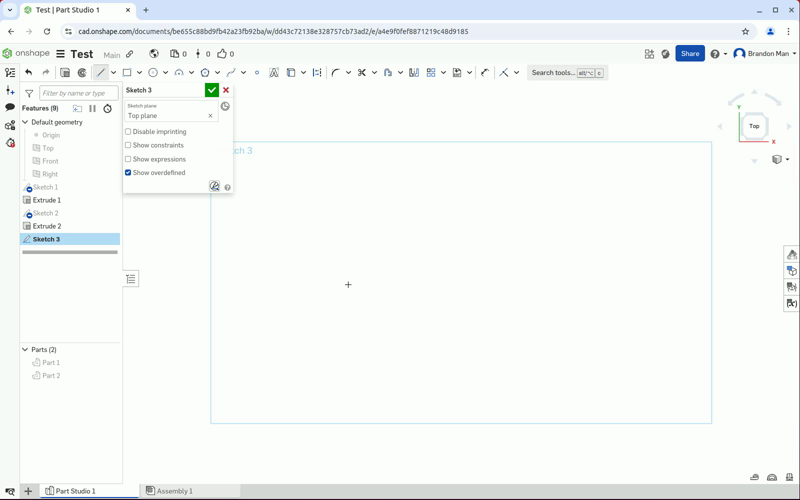
key_up(shift)
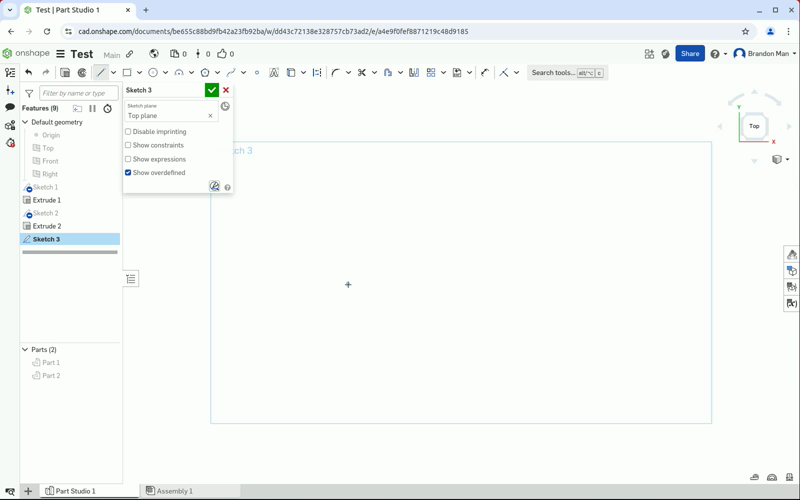
key_down(shift)
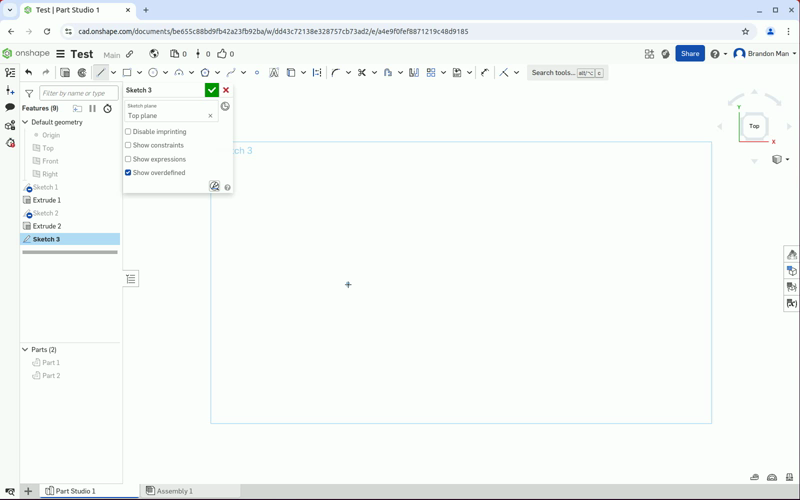
mouse_move(378, 284)
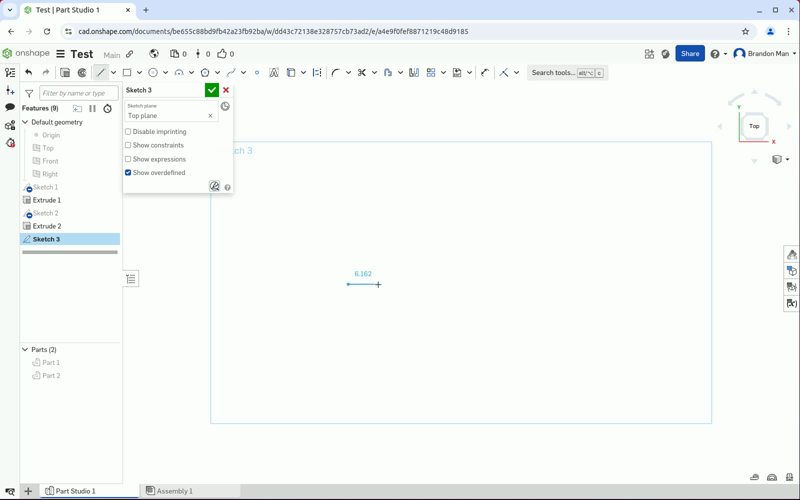
mouse_move(359, 303)
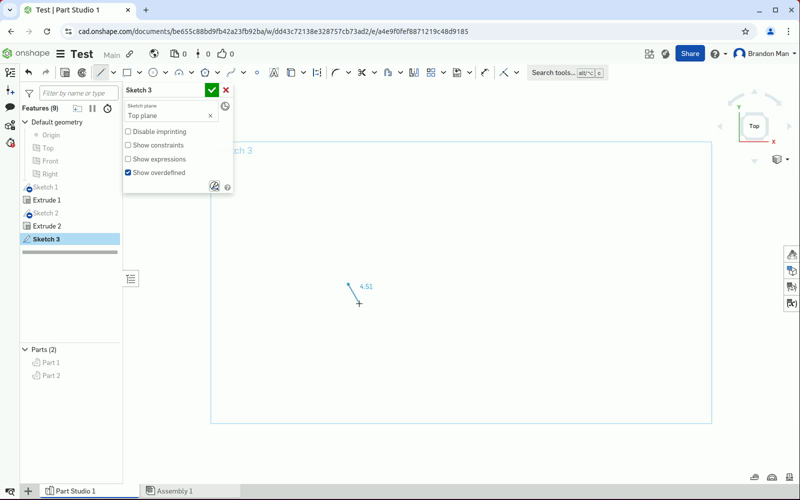
click(359, 303)
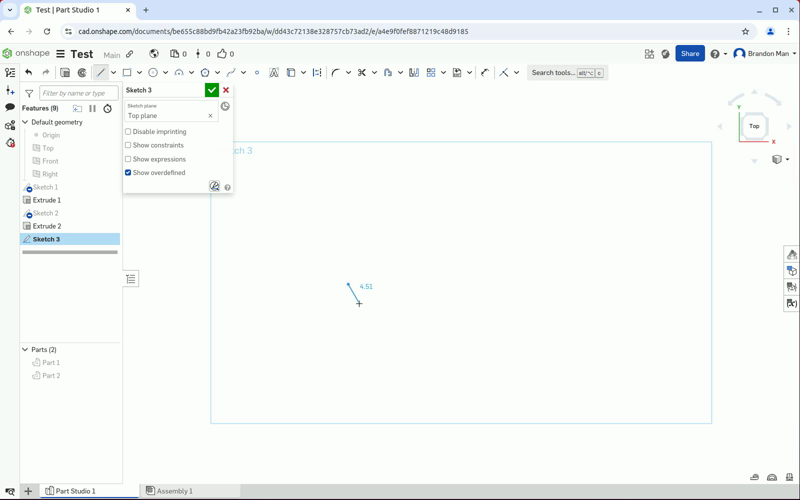
key_up(shift)
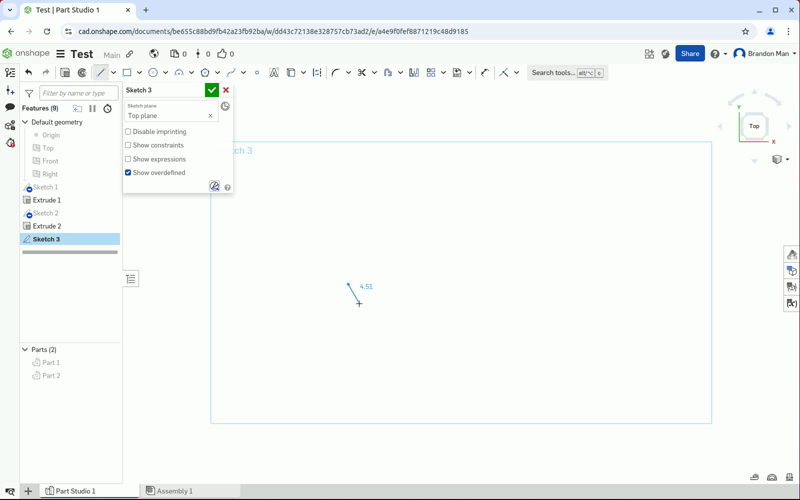
key_down(shift)
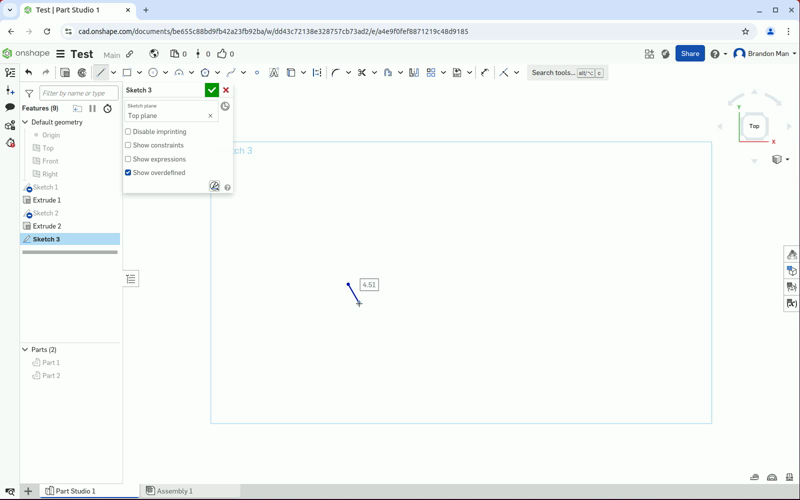
mouse_move(389, 303)
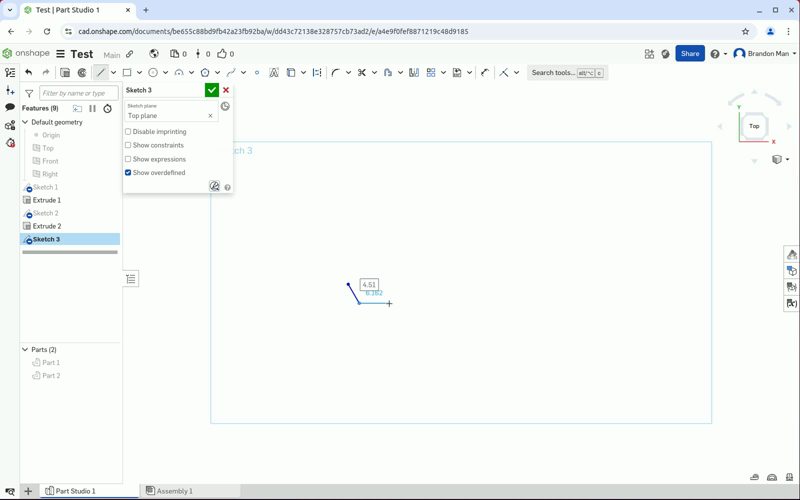
mouse_move(370, 284)
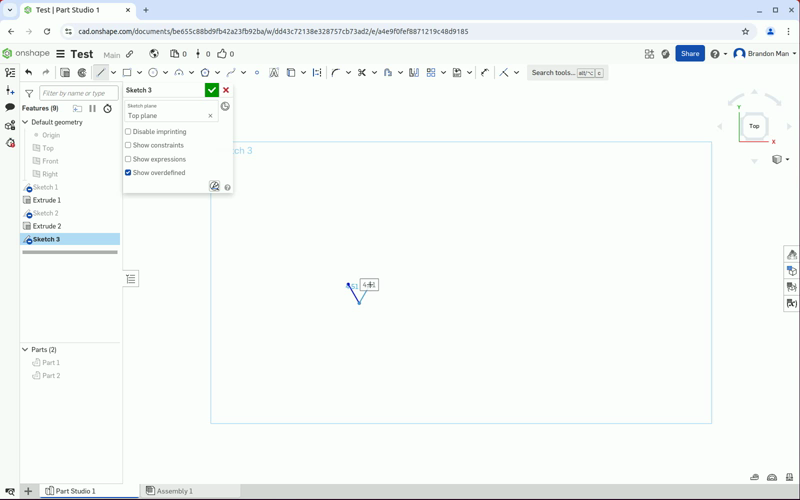
click(370, 284)
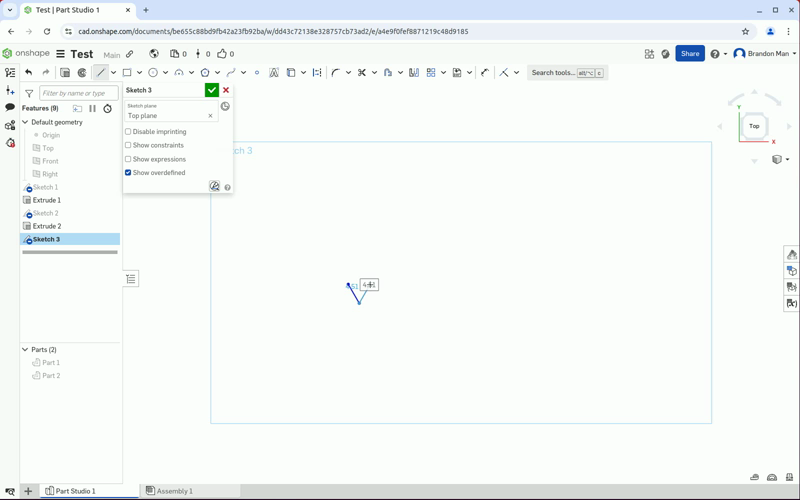
key_up(shift)
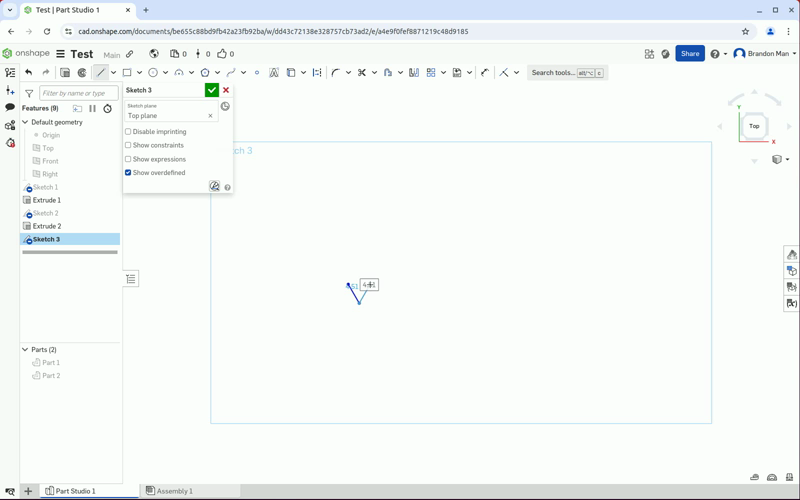
key_down(shift)
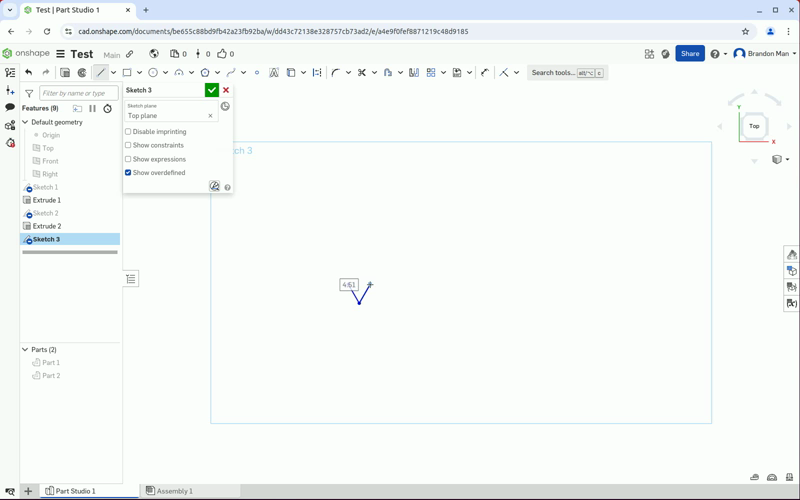
mouse_move(400, 284)
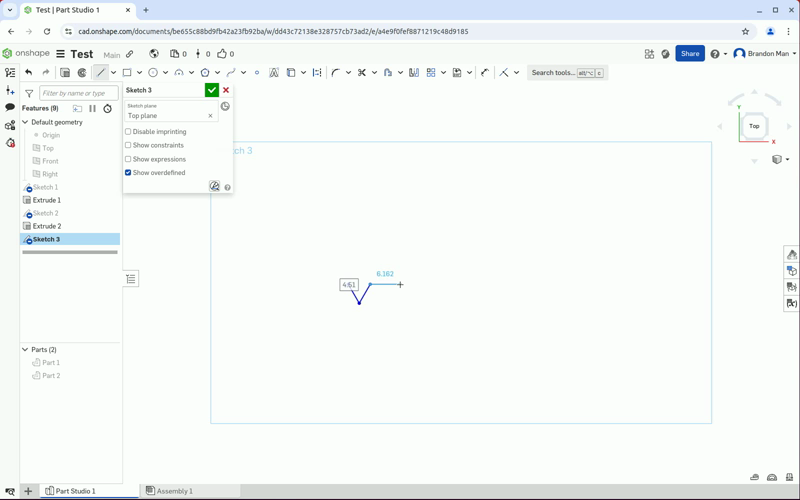
mouse_move(364, 284)
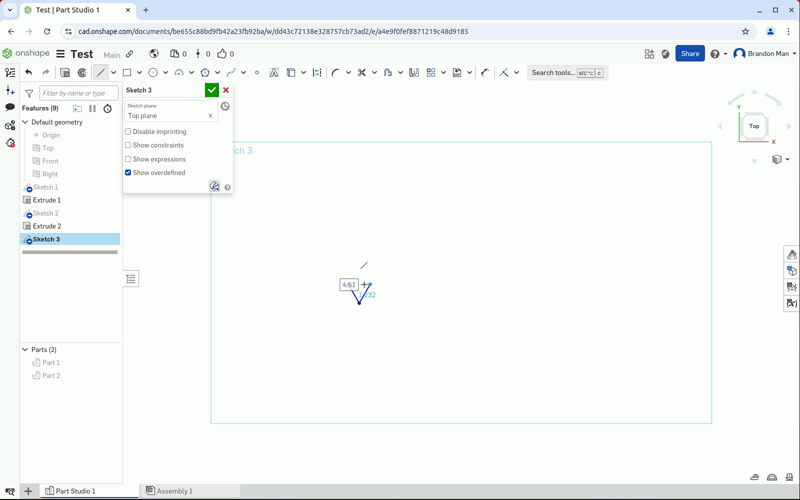
scroll(6)
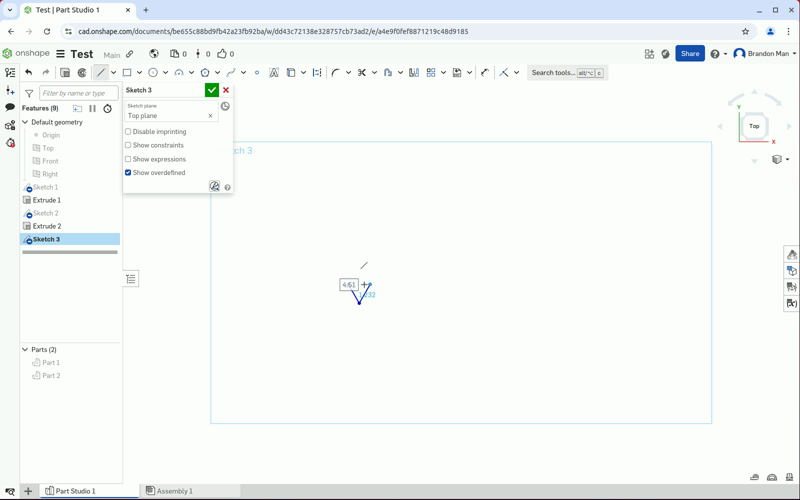
scroll(6)
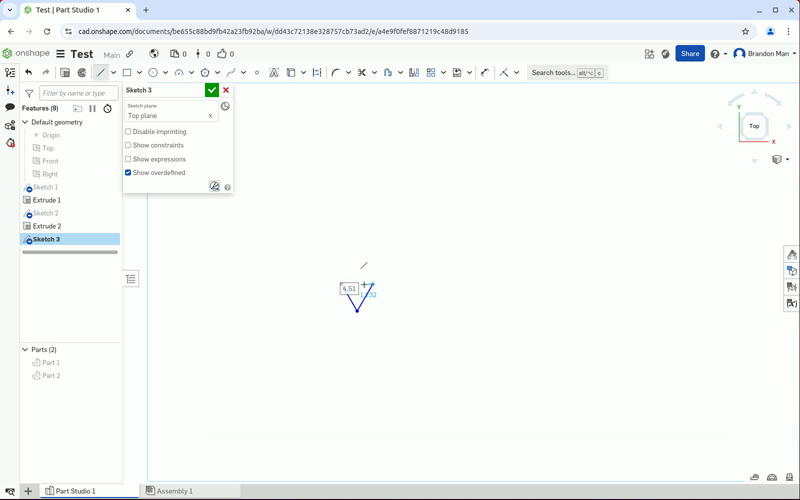
scroll(6)
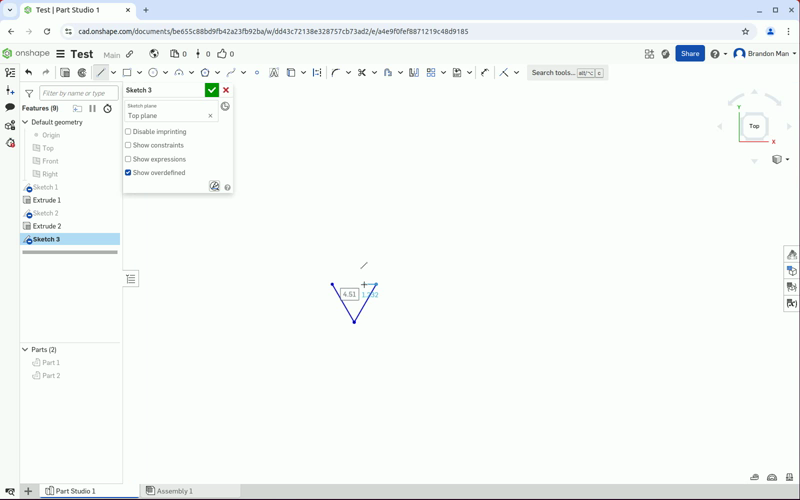
scroll(6)
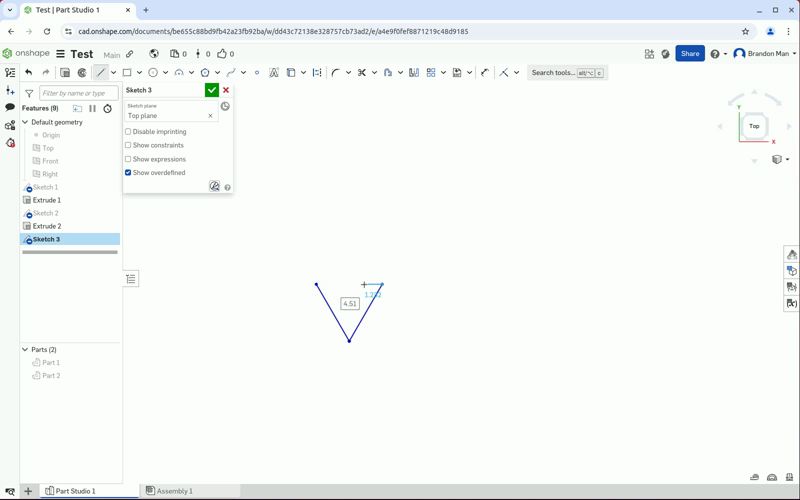
scroll(6)
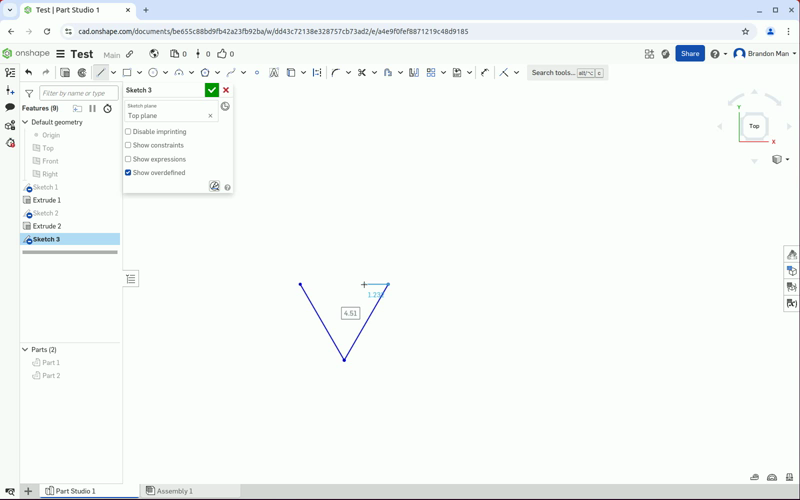
scroll(6)
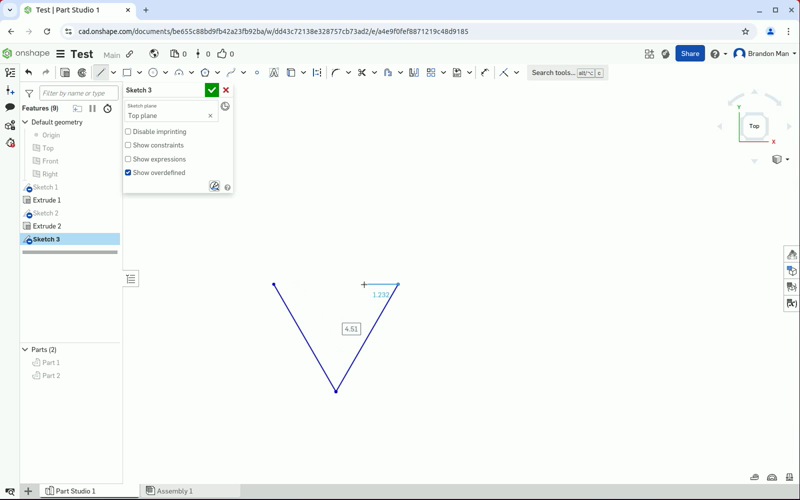
scroll(6)
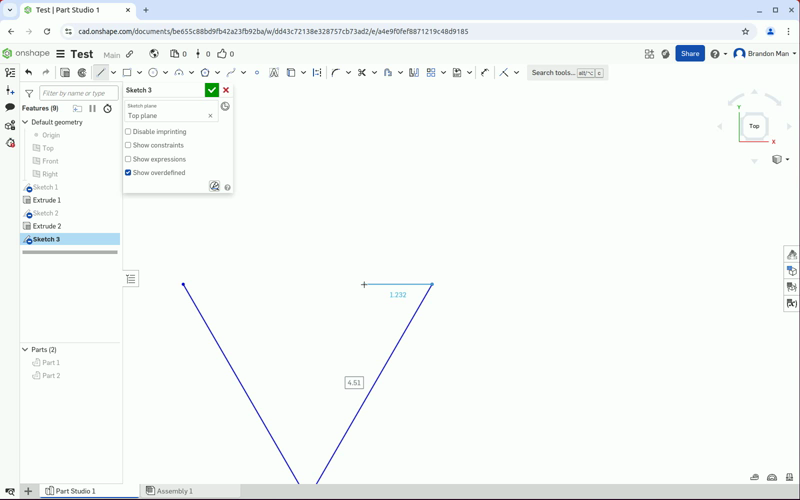
click(364, 284)
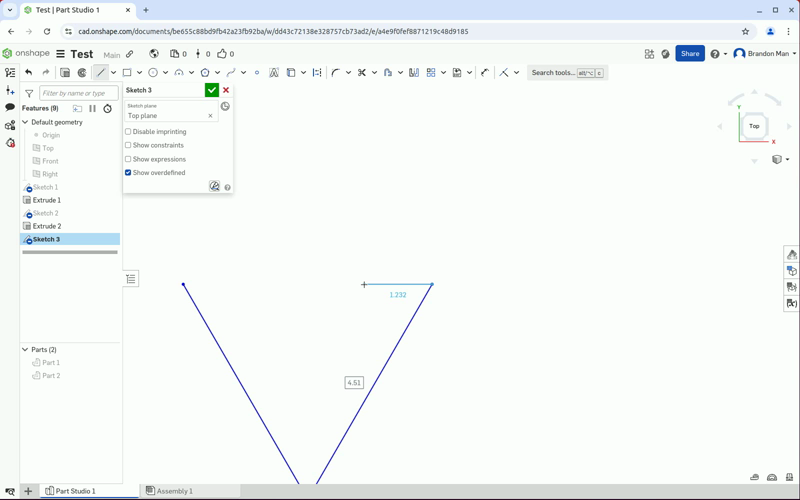
scroll(-6)
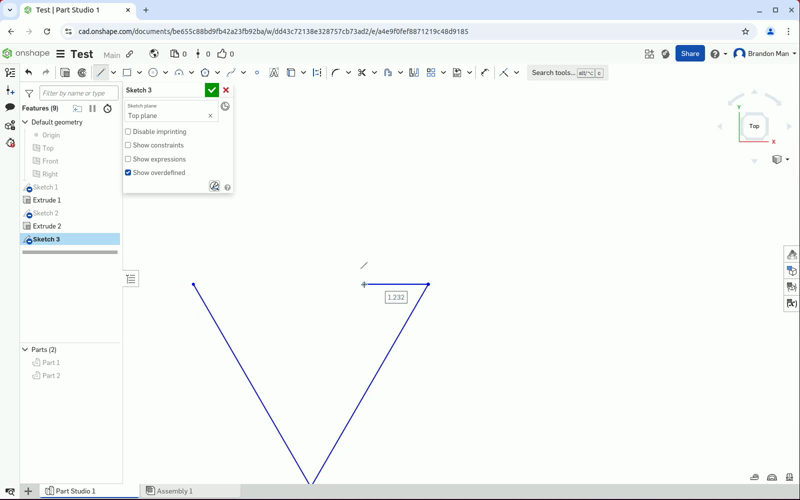
scroll(-6)
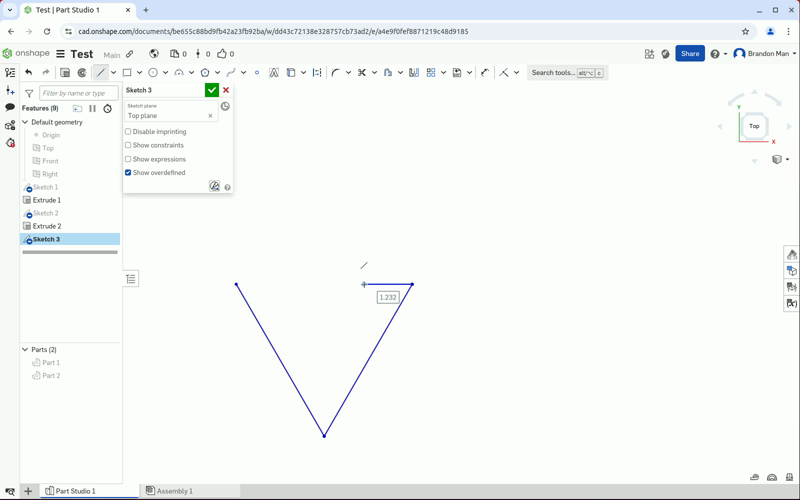
scroll(-6)
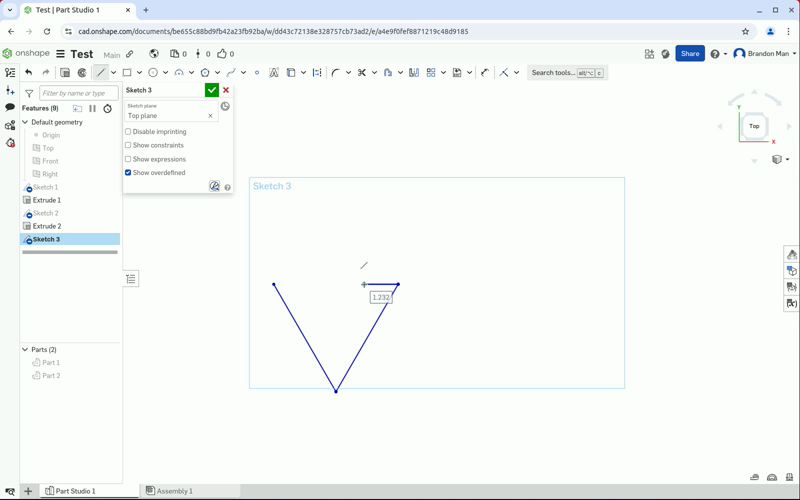
scroll(-6)
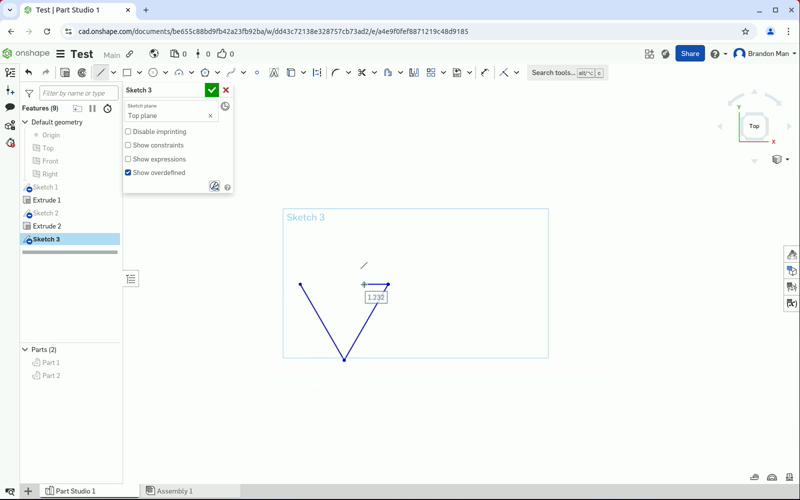
scroll(-6)
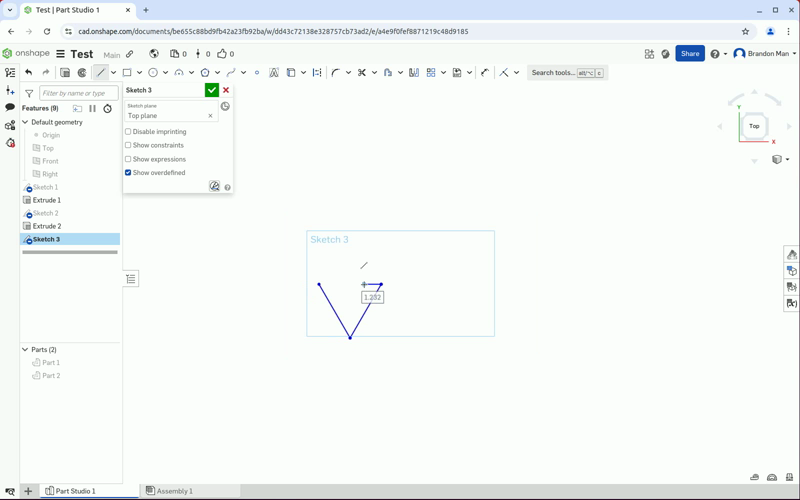
scroll(-6)
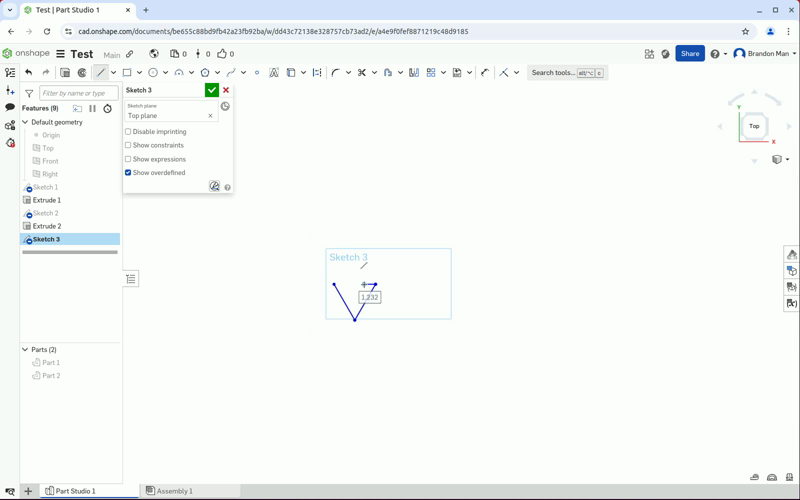
scroll(-6)
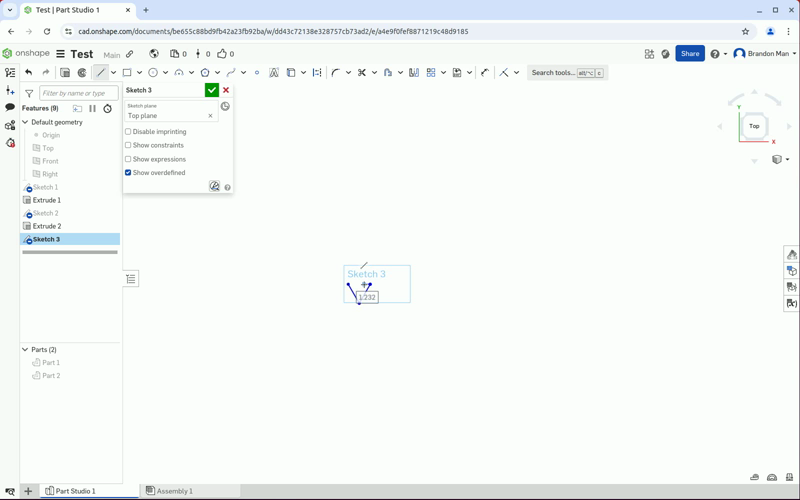
key_up(shift)
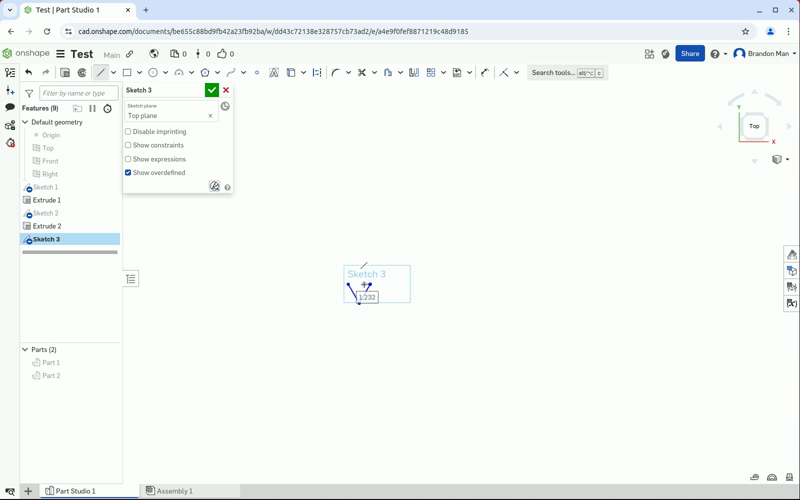
key_down(shift)
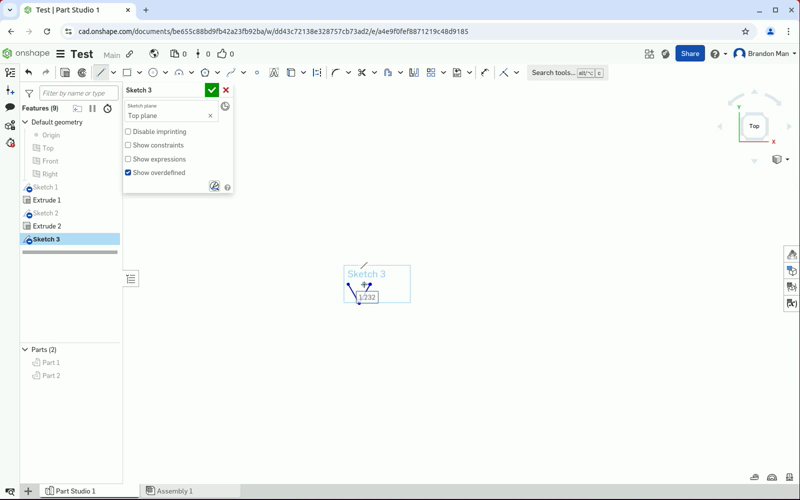
mouse_move(394, 284)
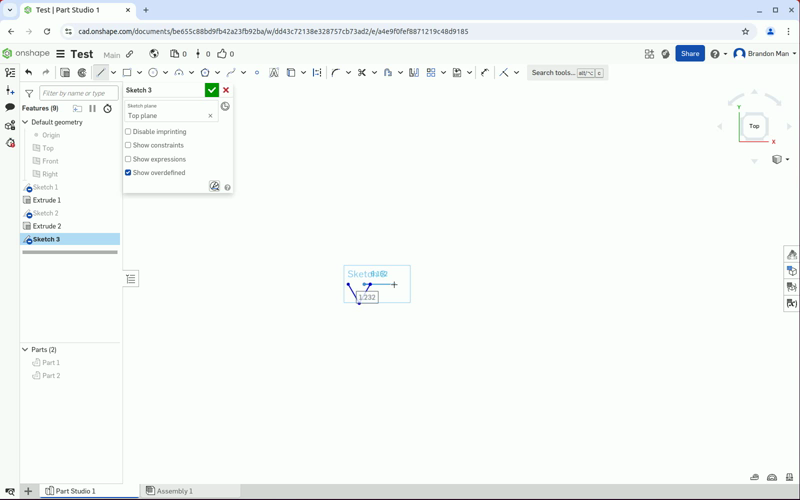
mouse_move(353, 284)
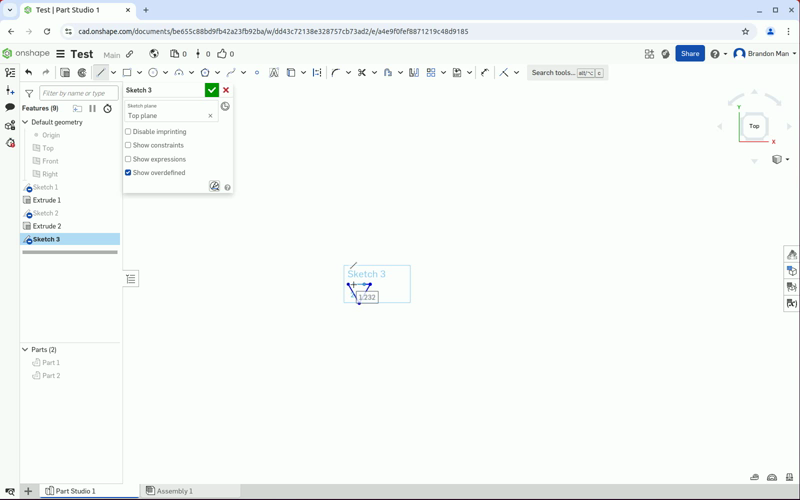
click(353, 284)
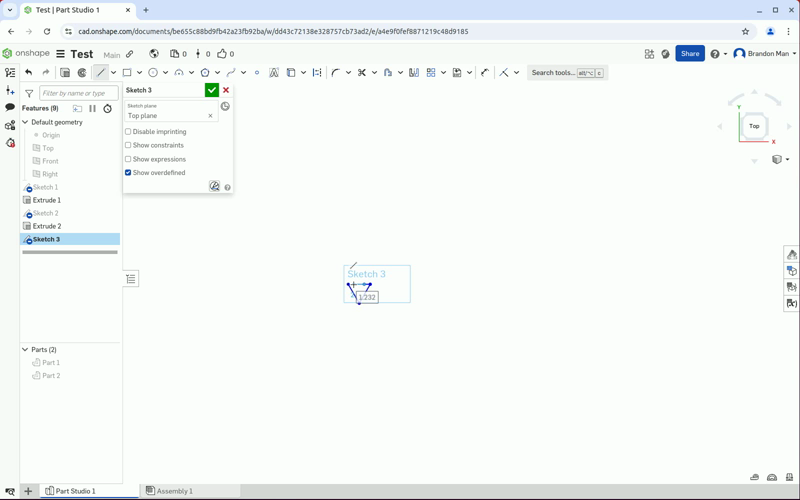
key_up(shift)
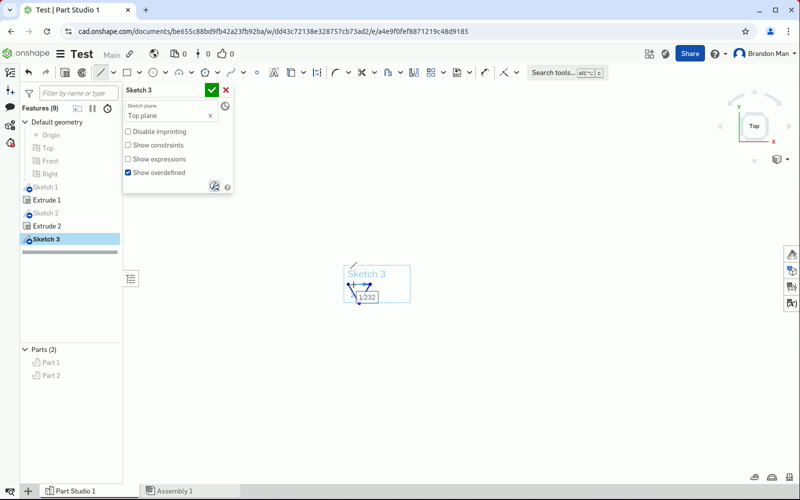
mouse_move(383, 284)
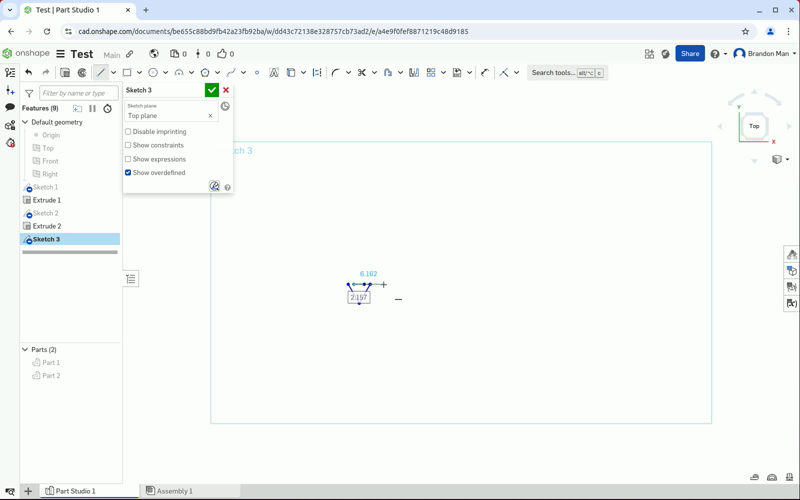
key_down(shift)
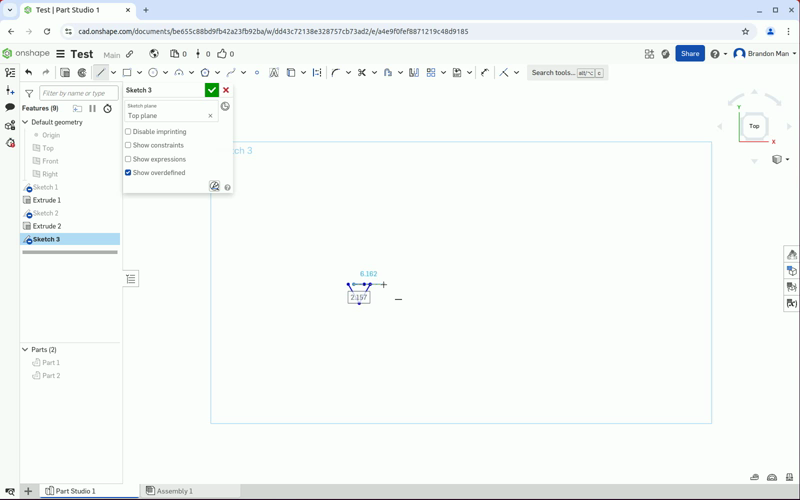
mouse_move(348, 284)
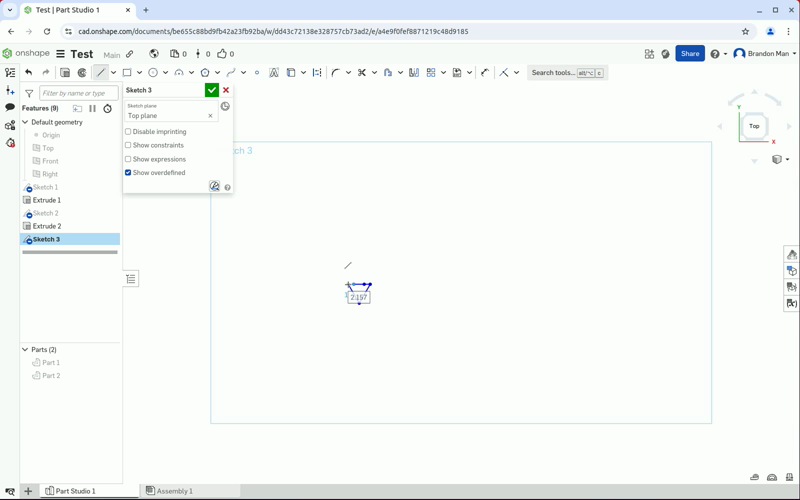
scroll(6)
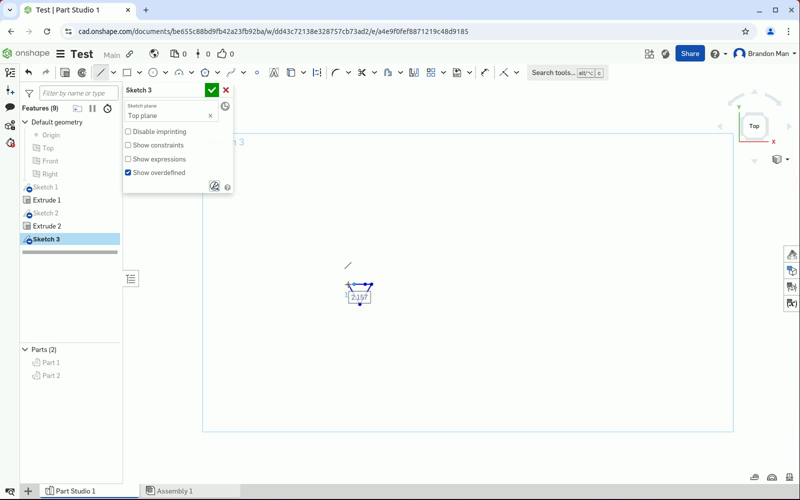
scroll(6)
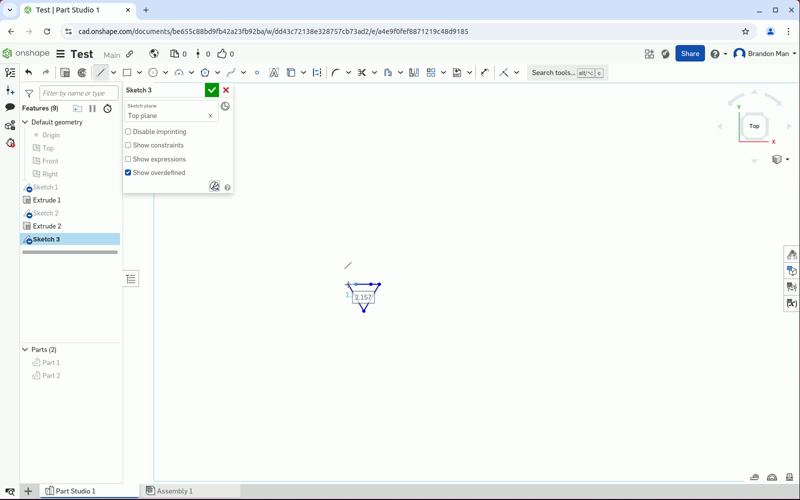
scroll(6)
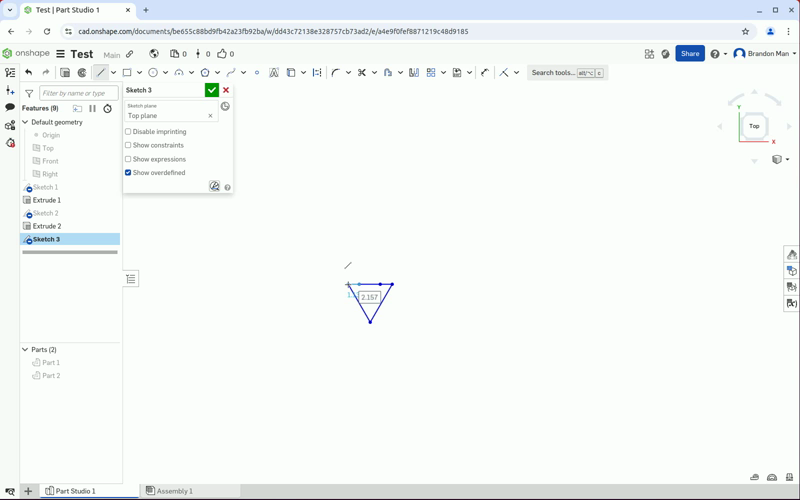
scroll(6)
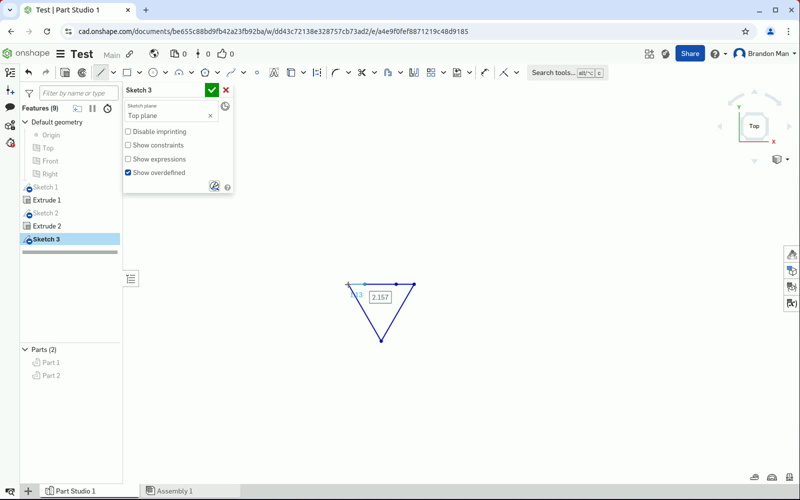
scroll(6)
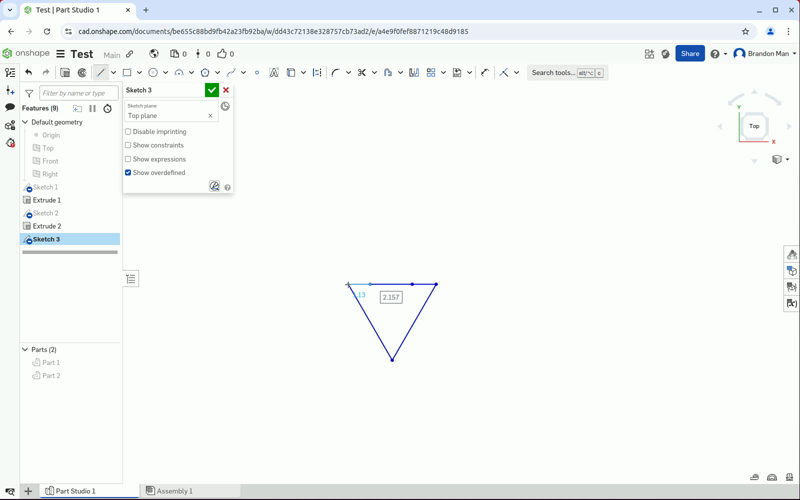
scroll(6)
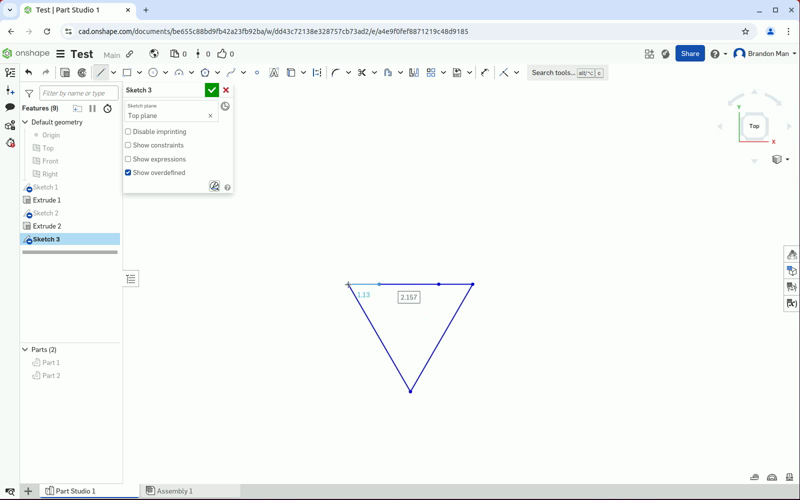
scroll(6)
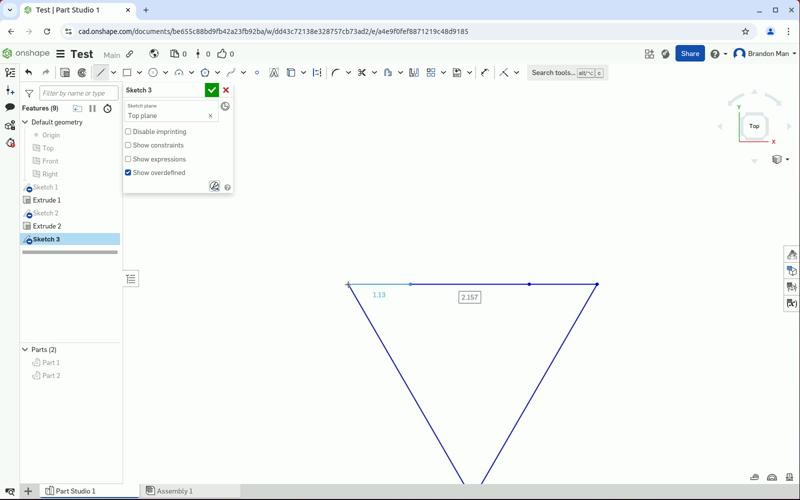
key_up(shift)
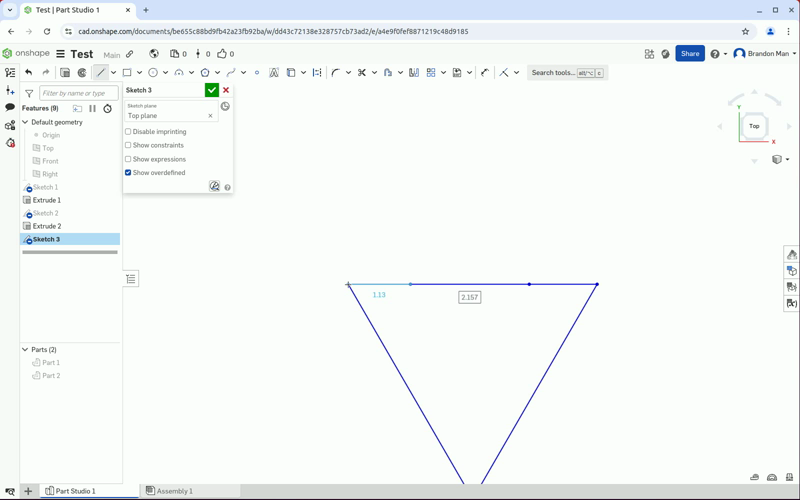
click(348, 284)
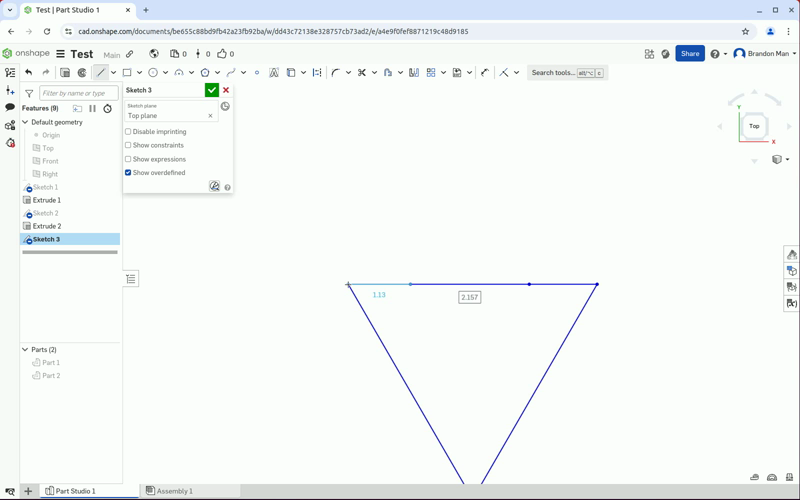
scroll(-6)
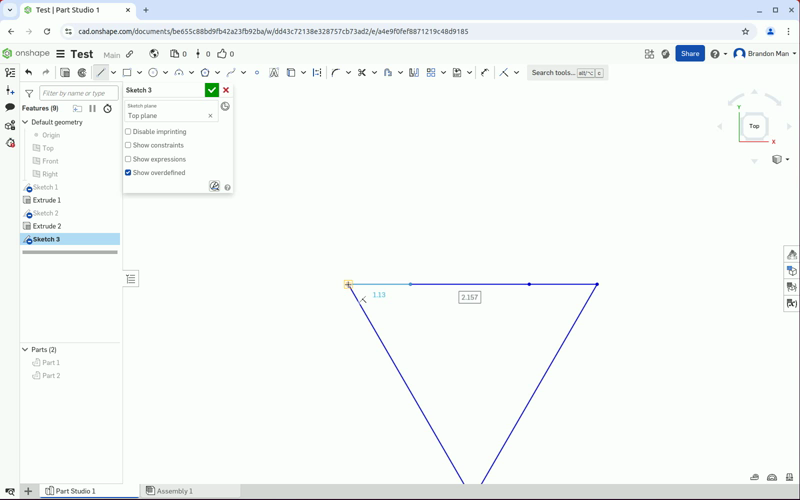
scroll(-6)
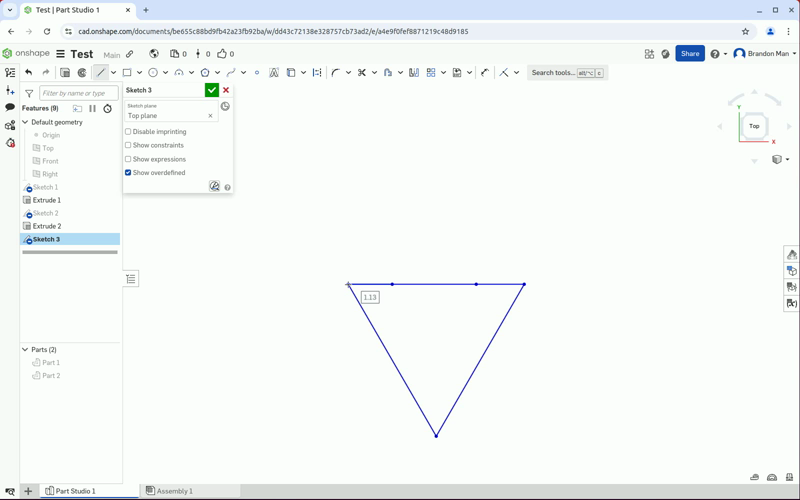
scroll(-6)
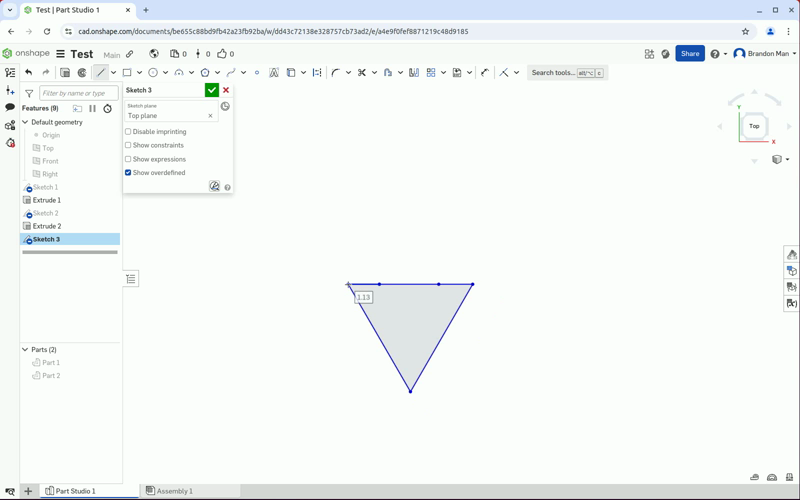
scroll(-6)
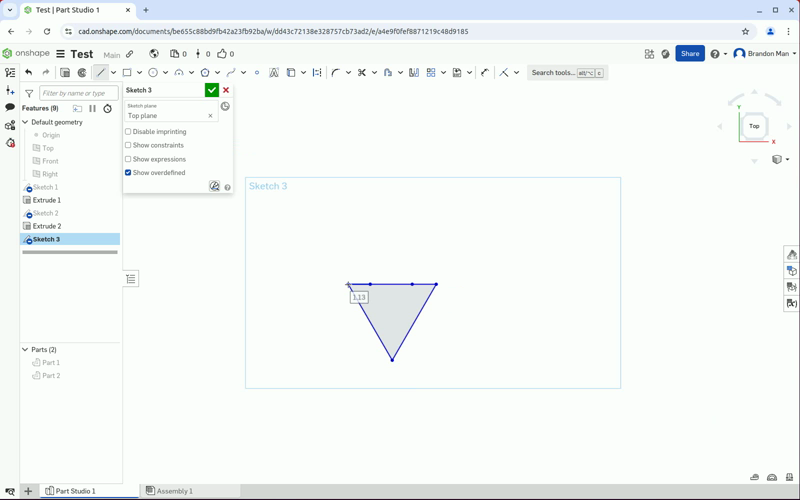
scroll(-6)
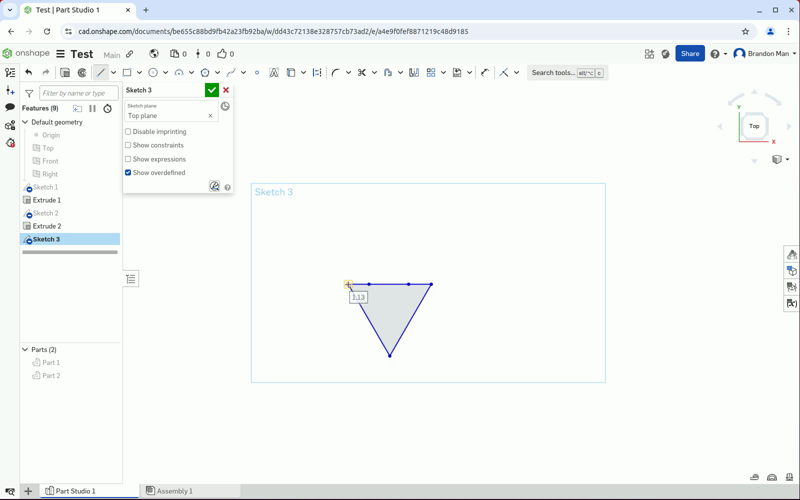
scroll(-6)
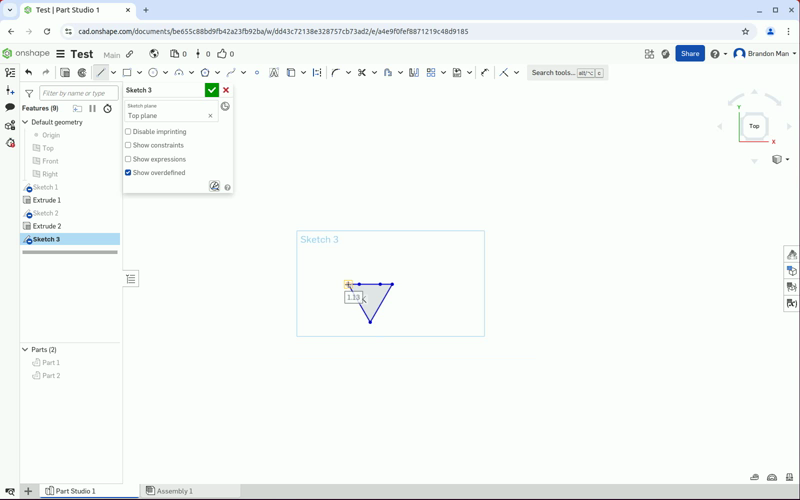
scroll(-6)
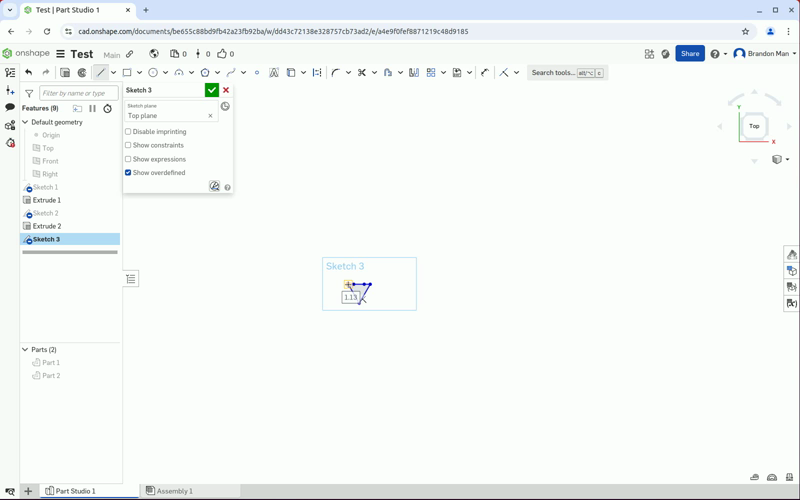
key(esc)
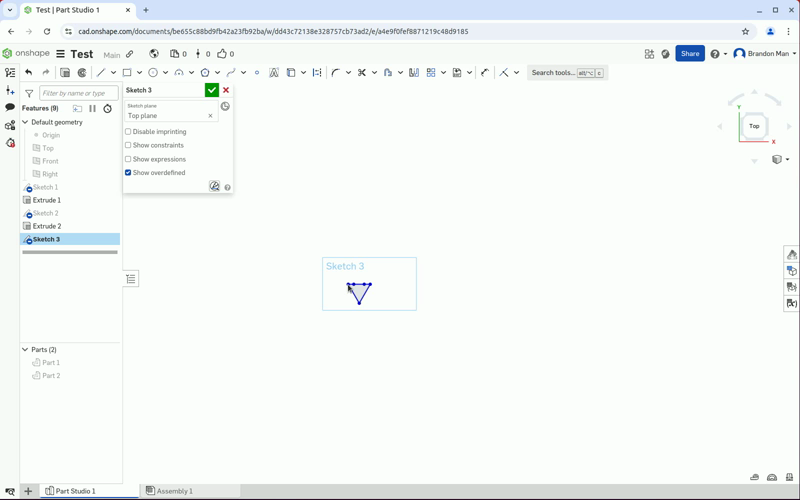
mouse_move(359, 288)
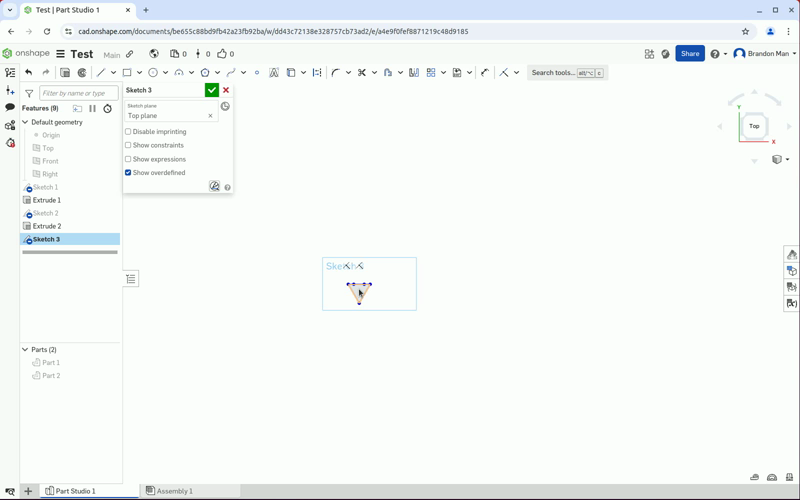
scroll(6)
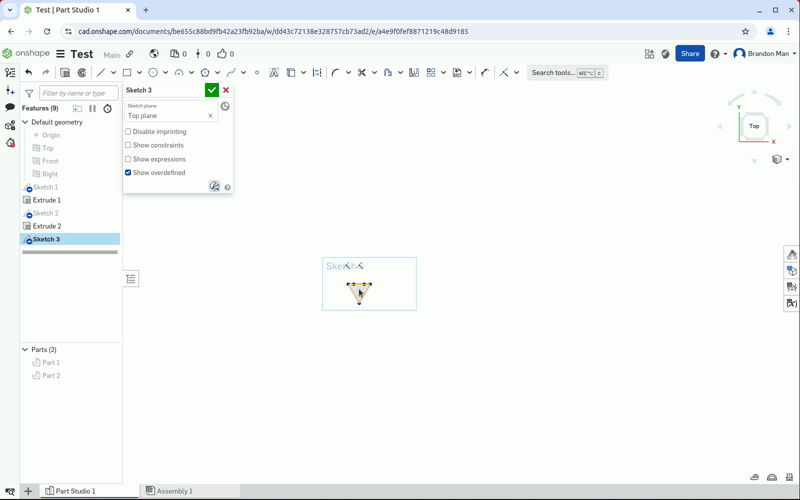
scroll(6)
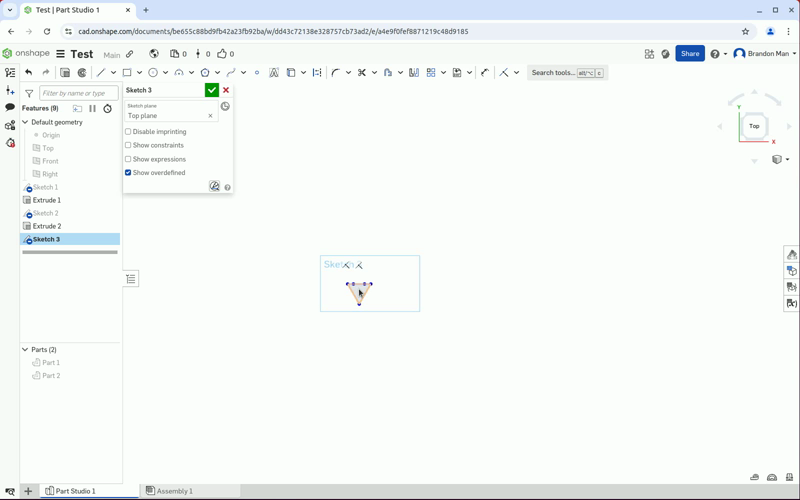
scroll(6)
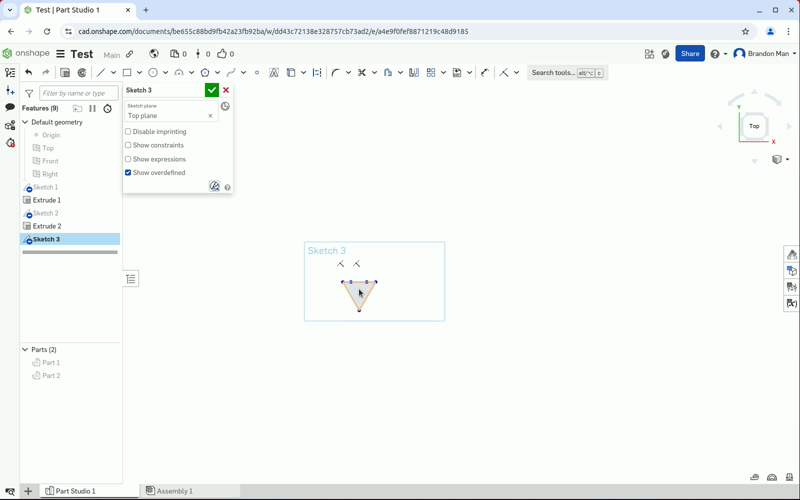
scroll(6)
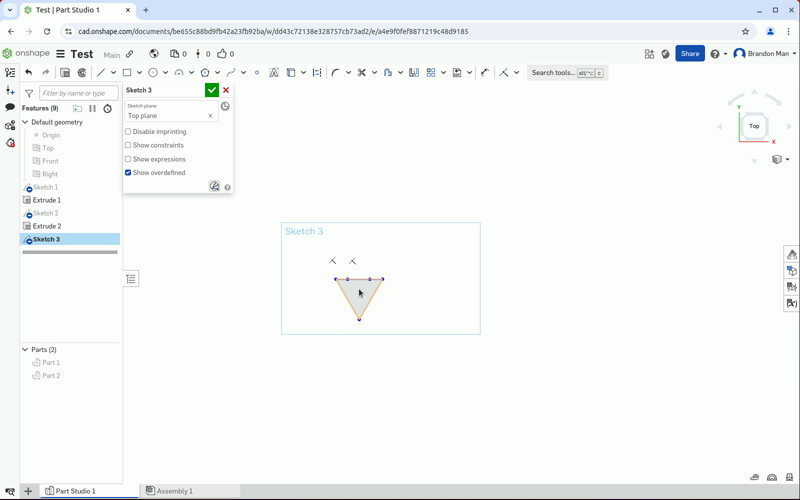
scroll(6)
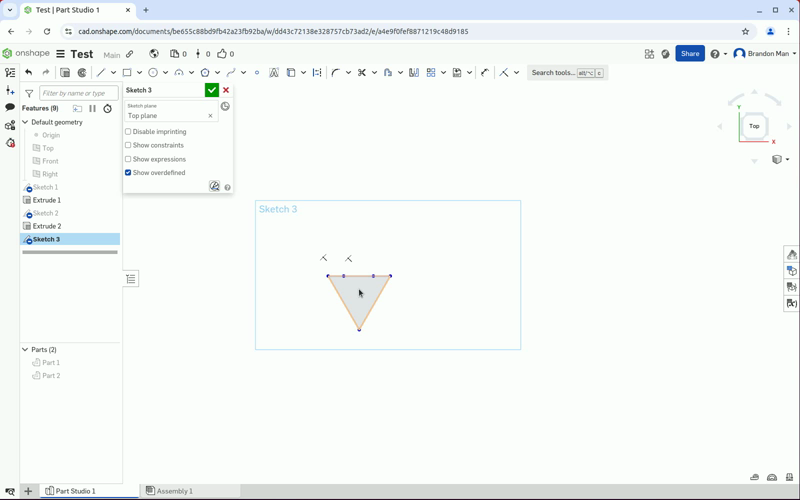
scroll(6)
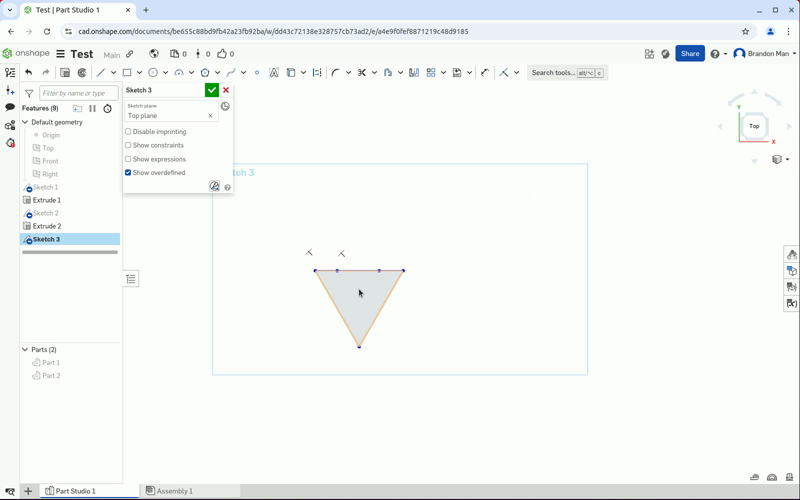
scroll(6)
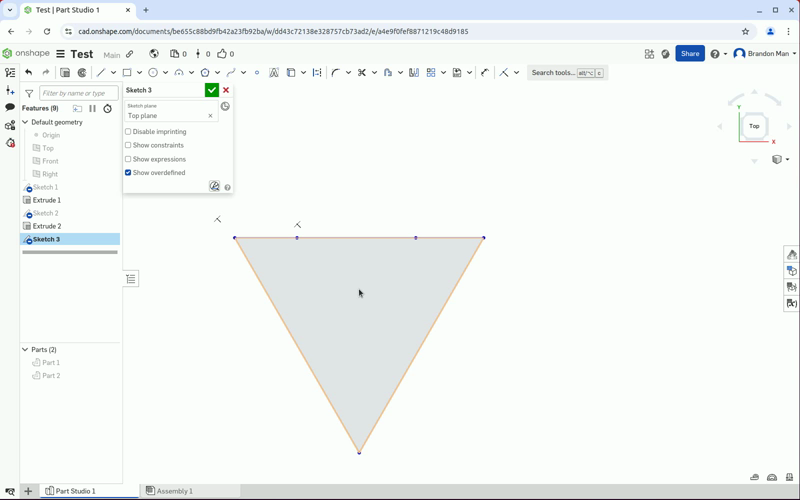
click(359, 288)
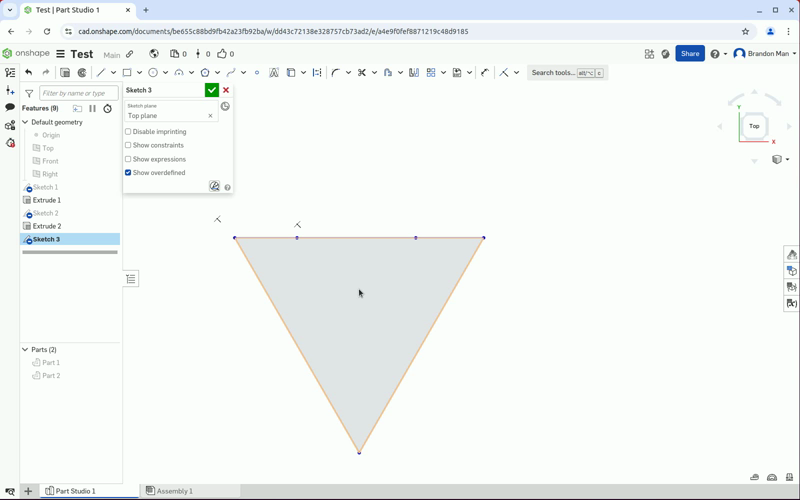
scroll(-6)
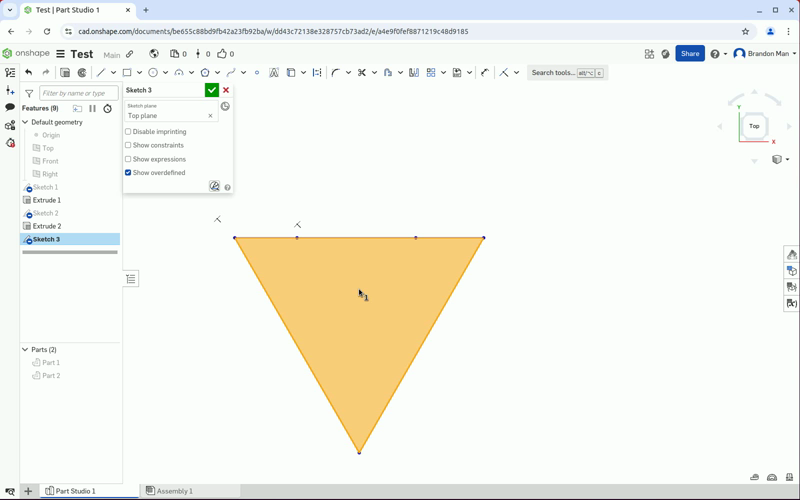
scroll(-6)
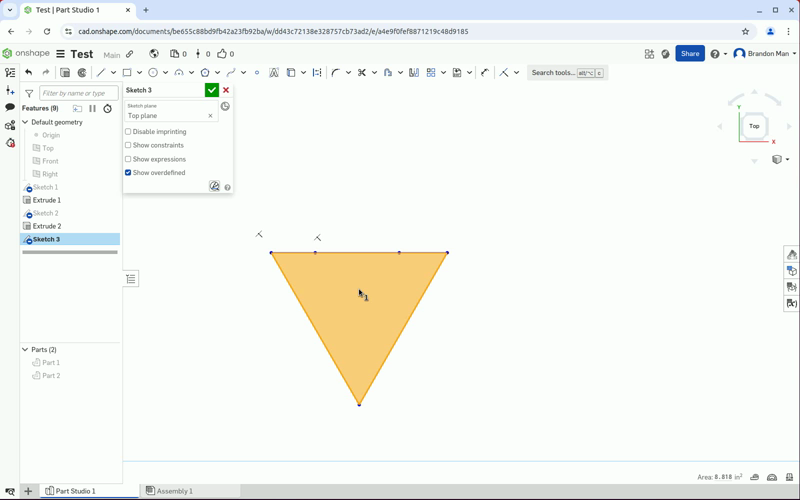
scroll(-6)
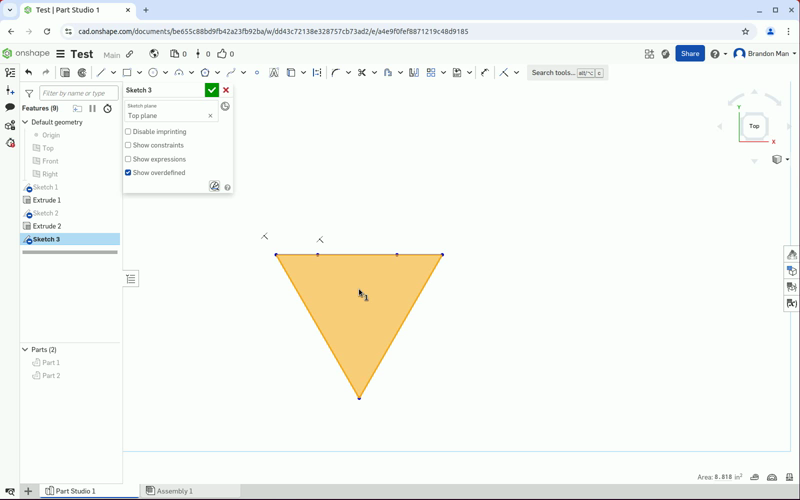
scroll(-6)
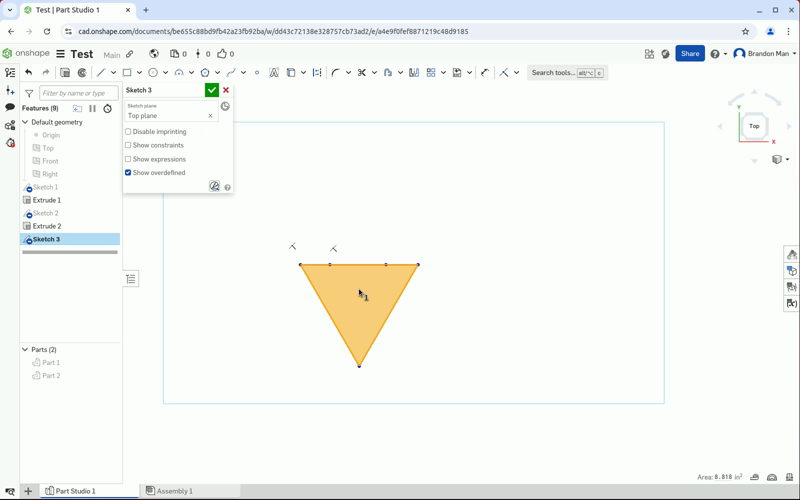
scroll(-6)
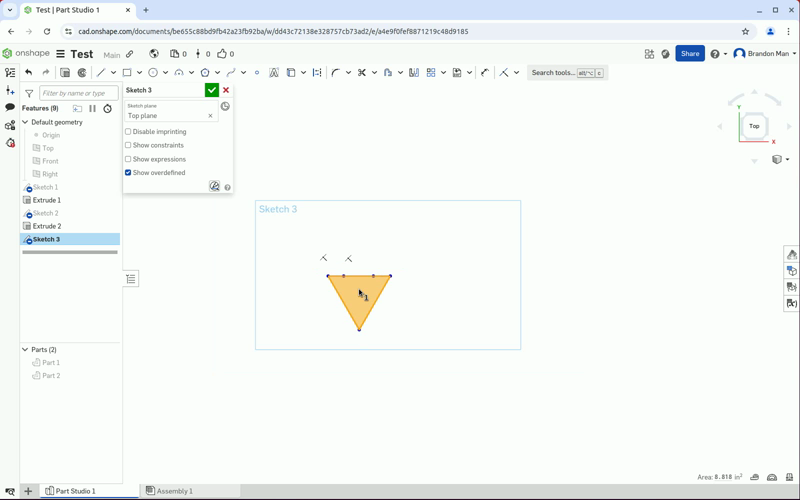
scroll(-6)
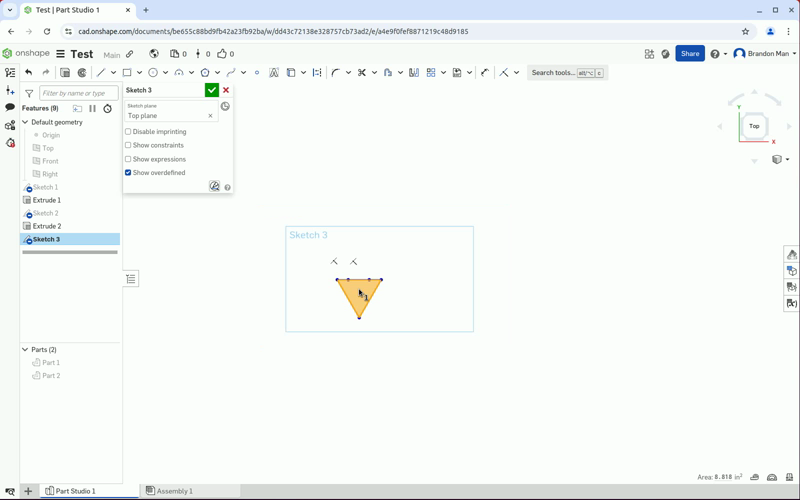
scroll(-6)
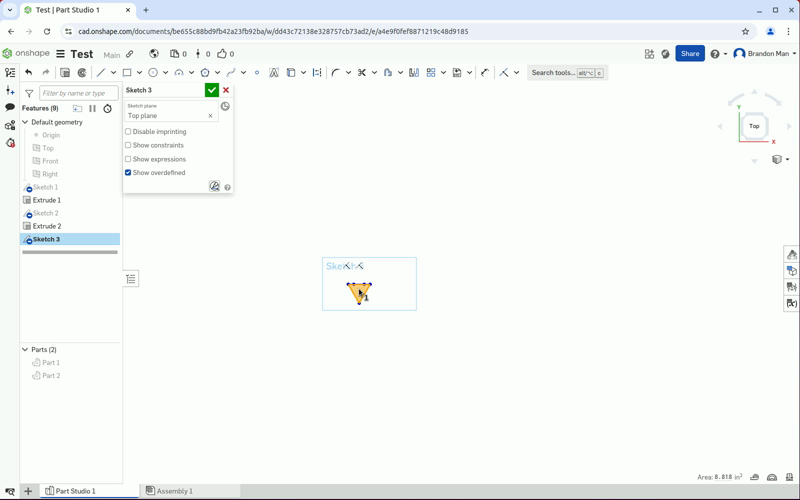
mouse_move(73, 352)
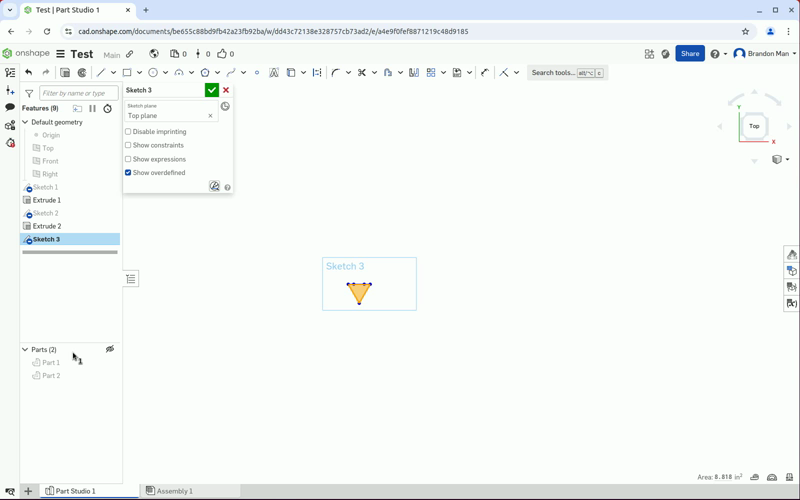
key(shift+y)
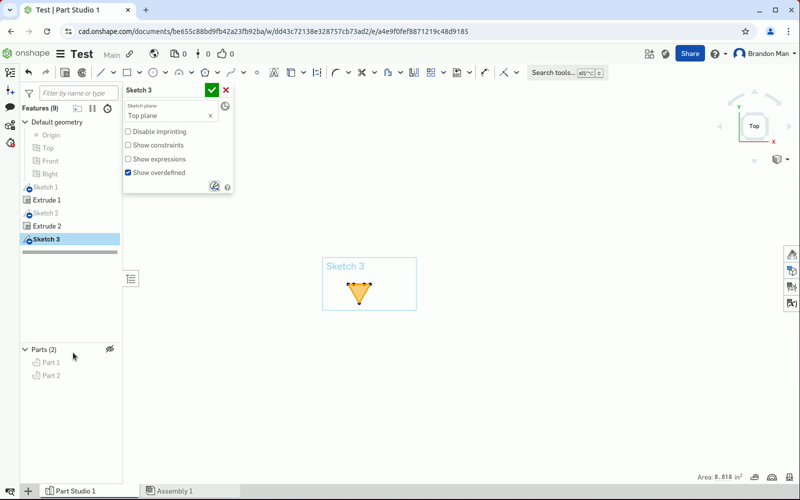
key(shift+e)
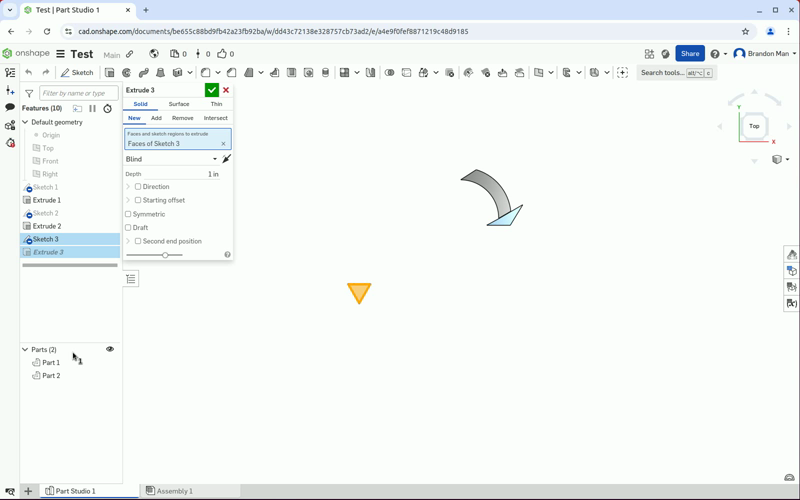
mouse_move(143, 106)
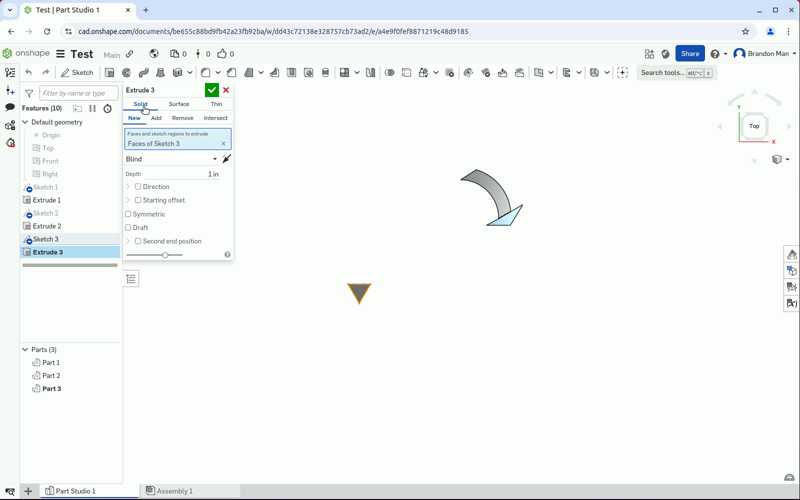
click(143, 106)
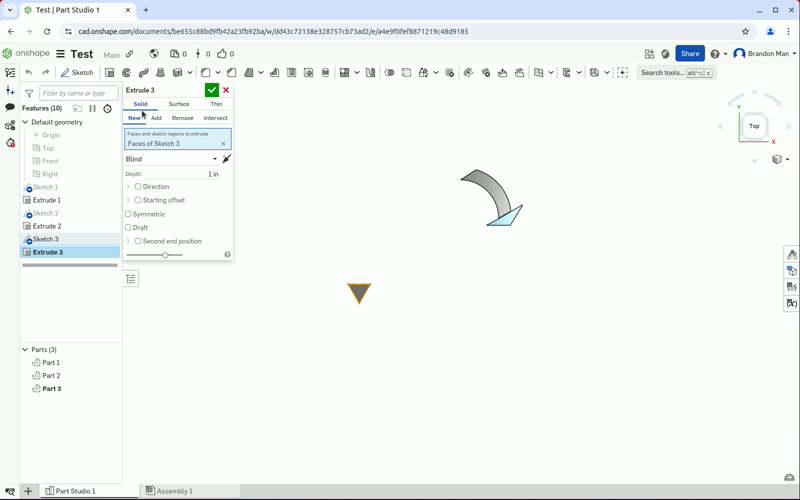
mouse_move(137, 120)
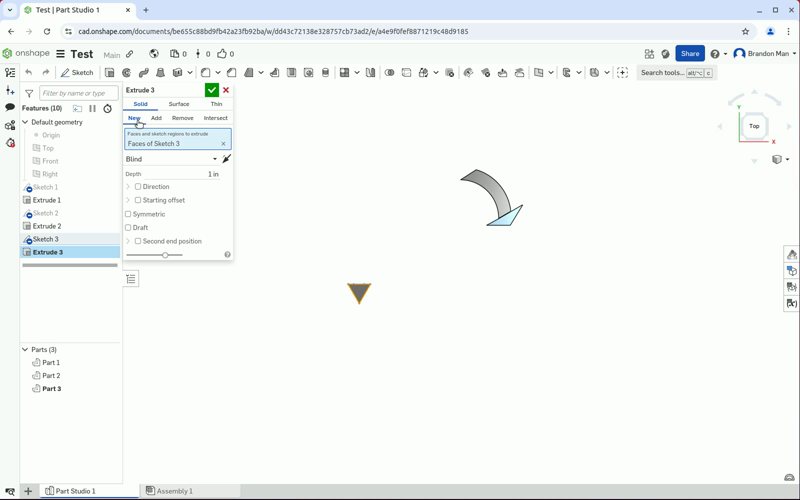
click(137, 120)
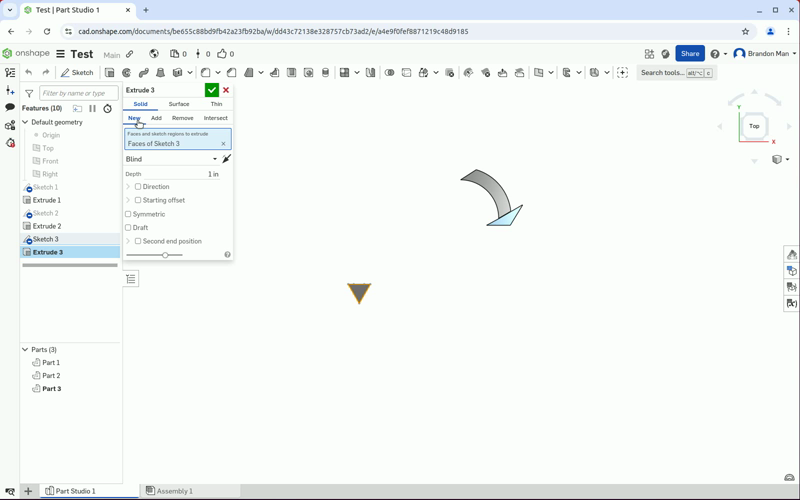
key(tab, 4)
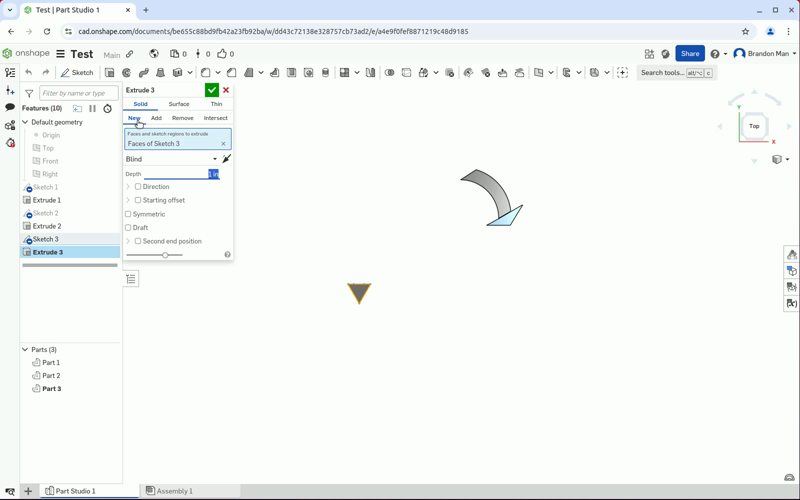
text(2.888)
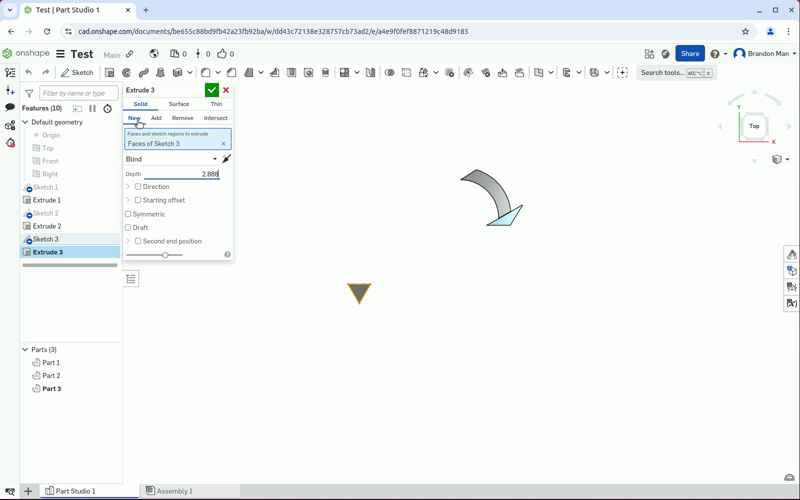
key(tab, 3)
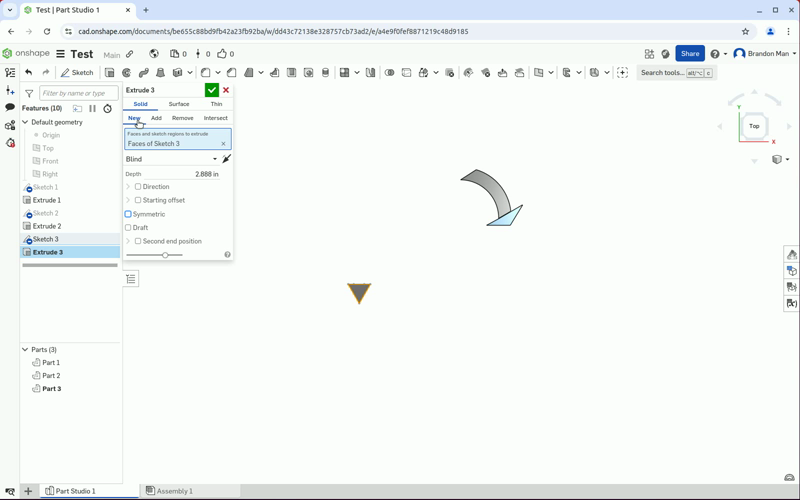
key(space)
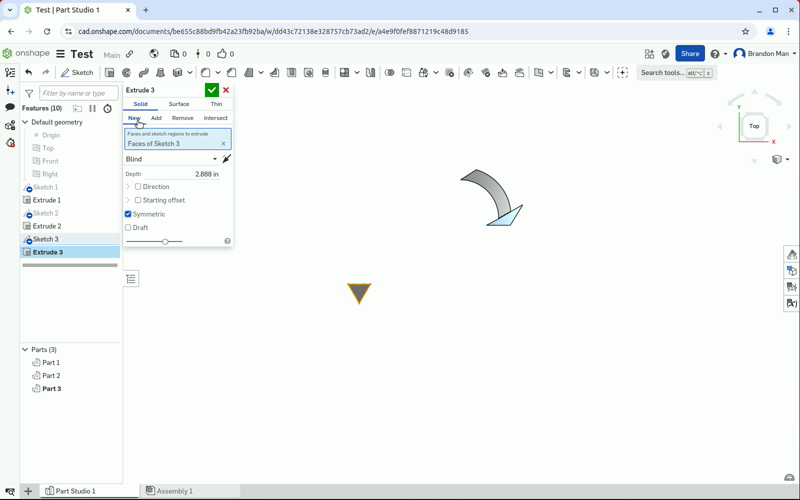
key(enter)
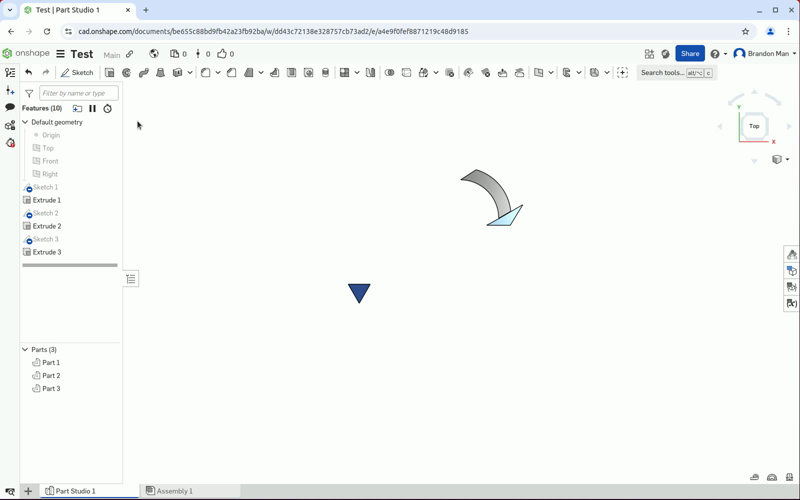
key(shift+h)
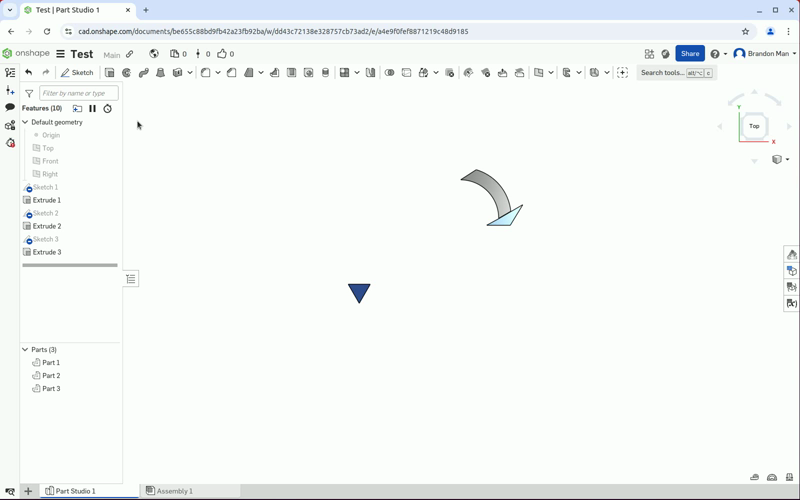
key(shift+h)
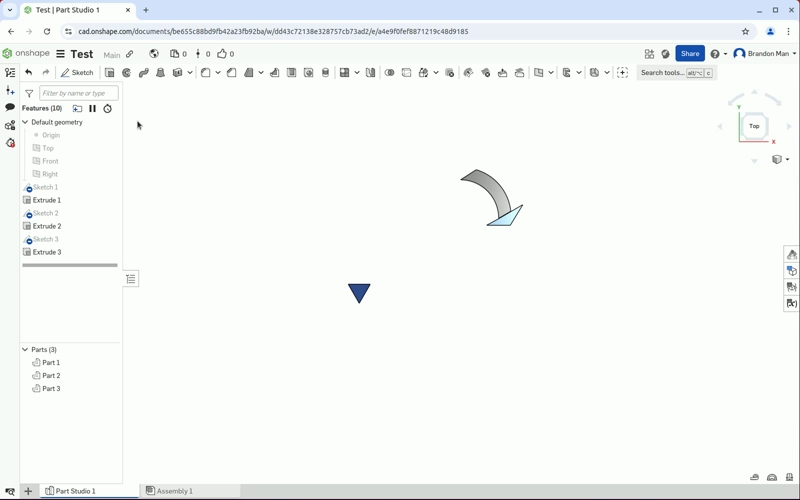
mouse_move(73, 189)
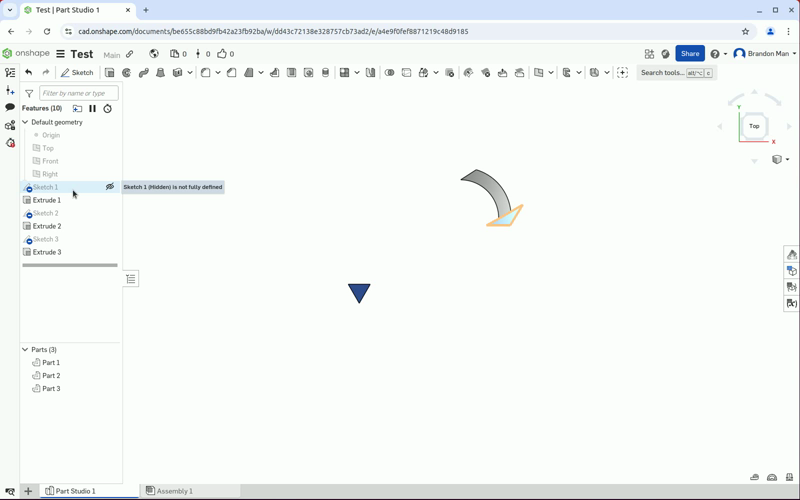
click(73, 189)
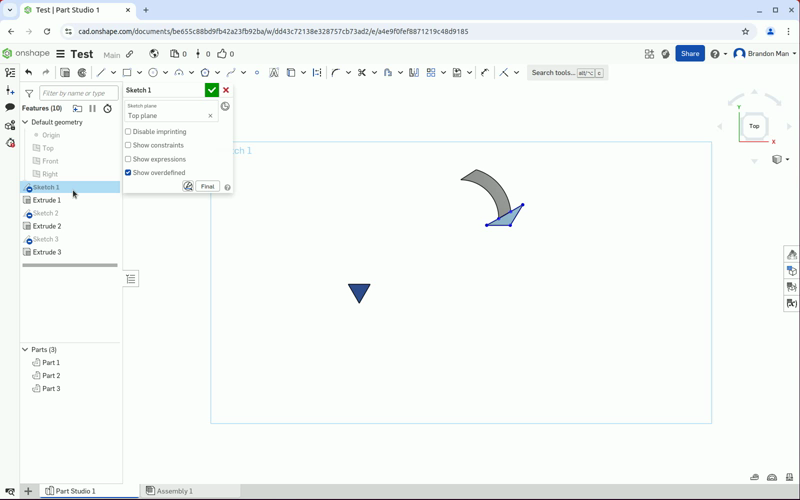
mouse_move(229, 92)
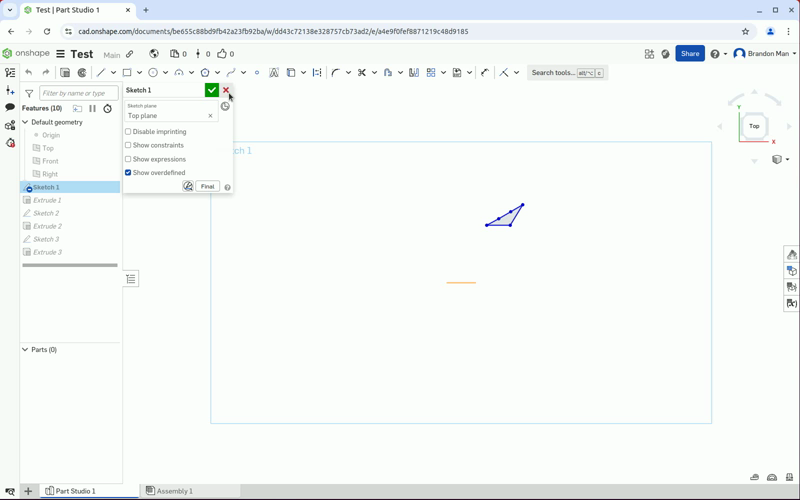
click(229, 92)
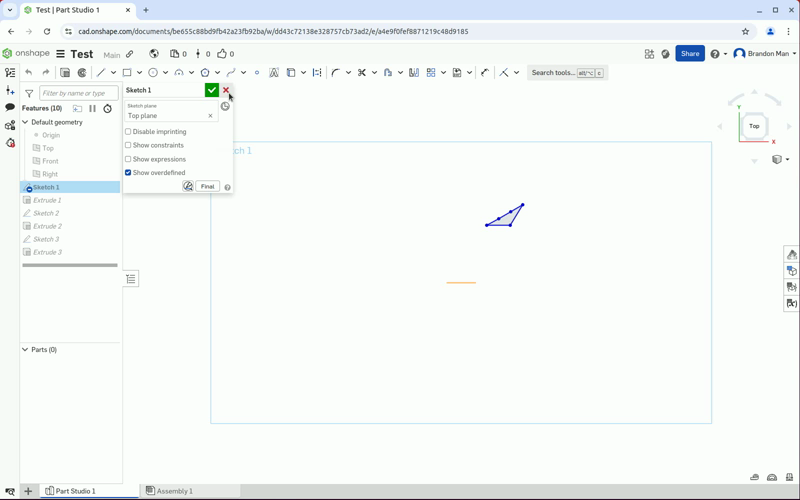
key(shift+s)
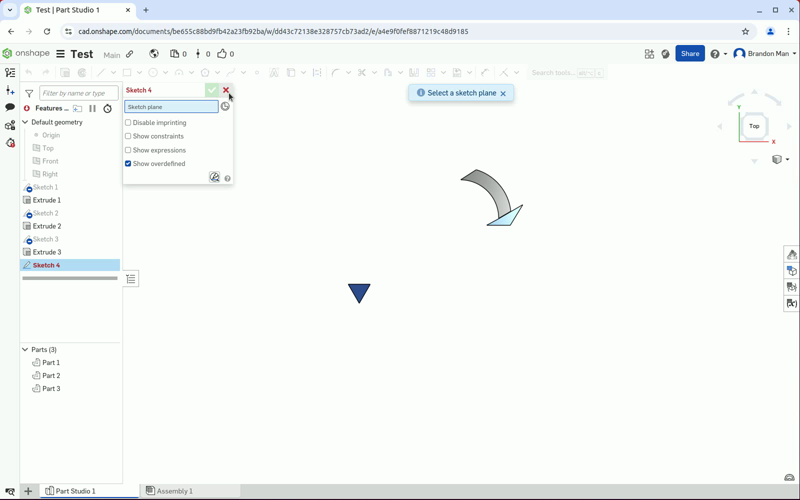
mouse_move(73, 150)
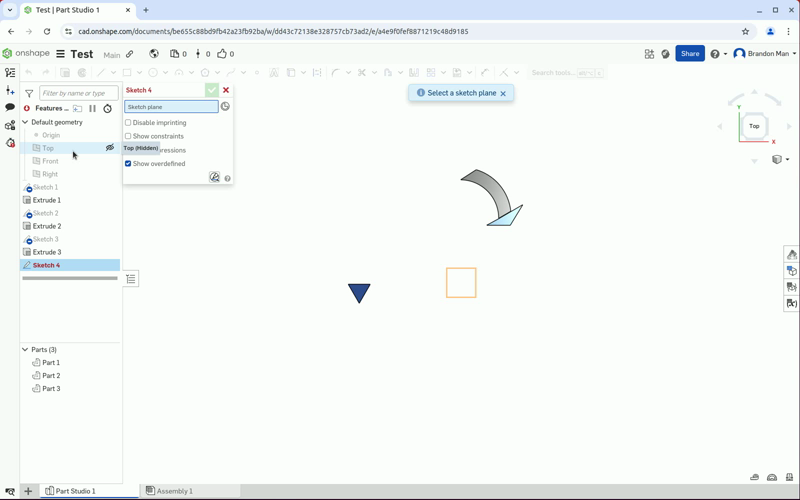
click(73, 150)
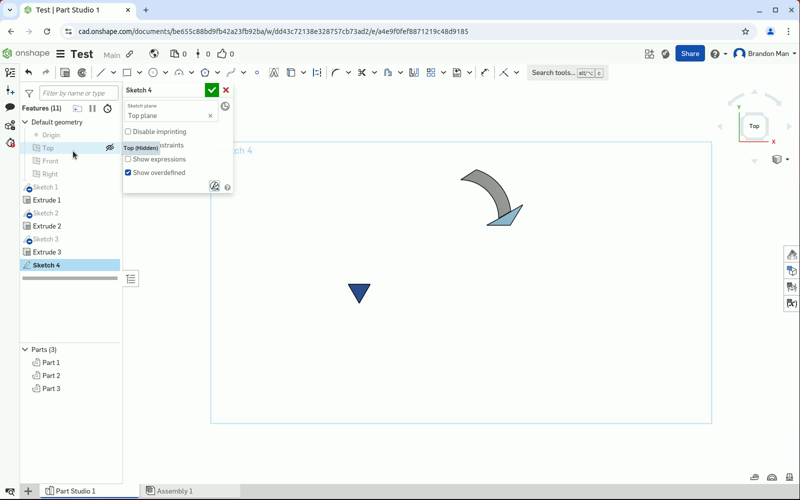
mouse_move(73, 352)
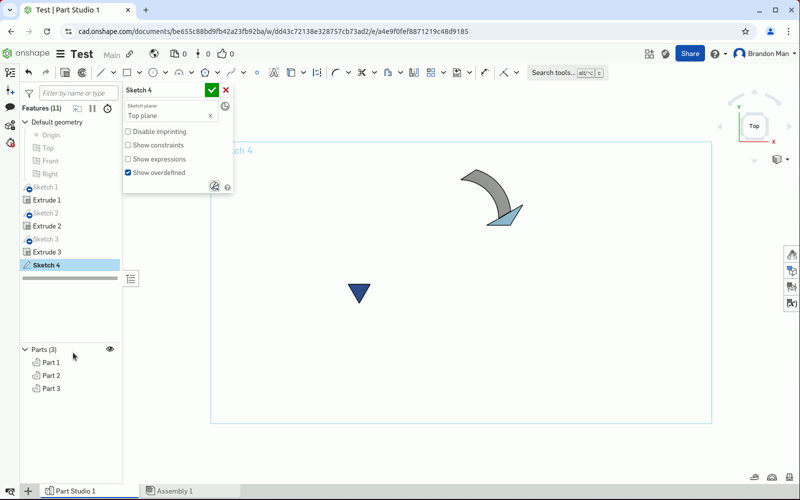
key(y)
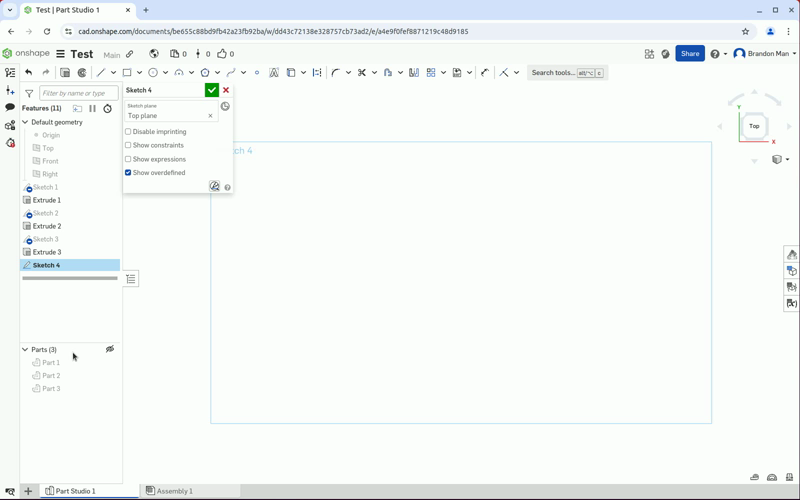
key(l)
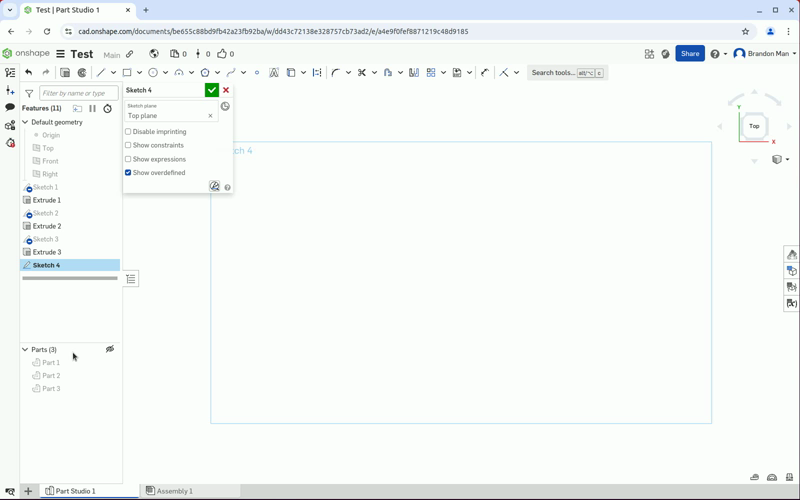
key_down(shift)
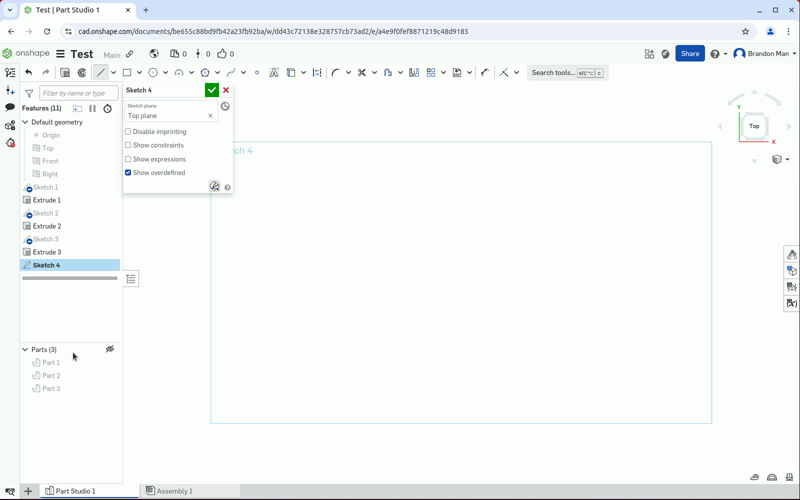
mouse_move(353, 284)
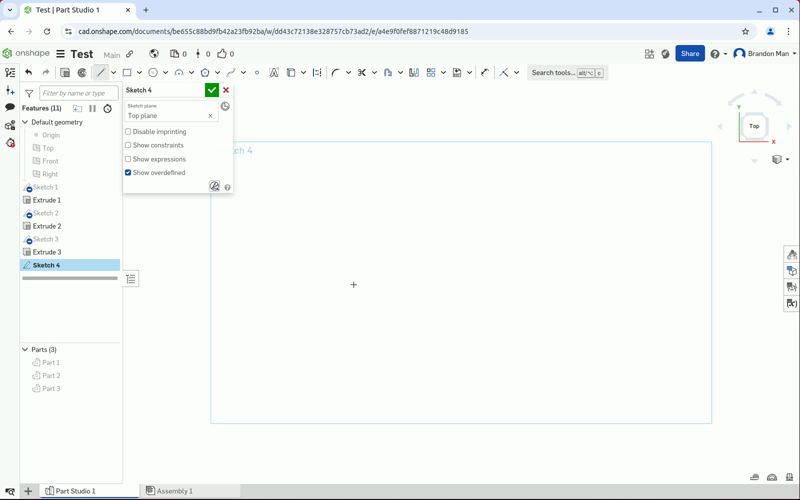
click(353, 284)
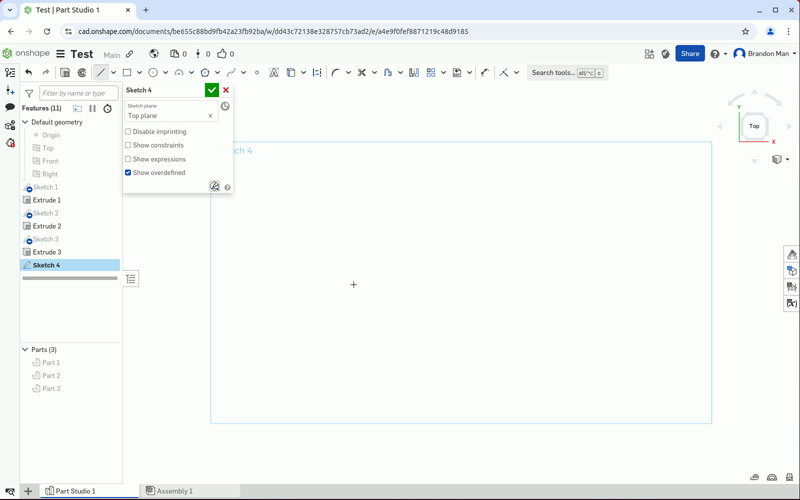
key_up(shift)
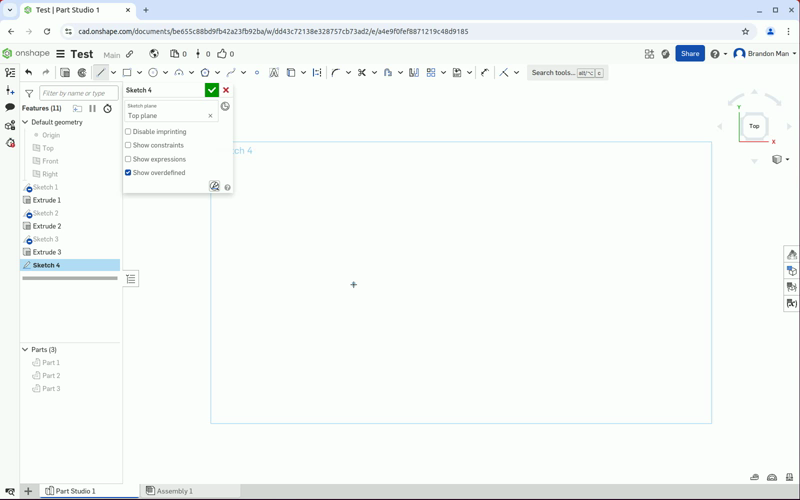
key_down(shift)
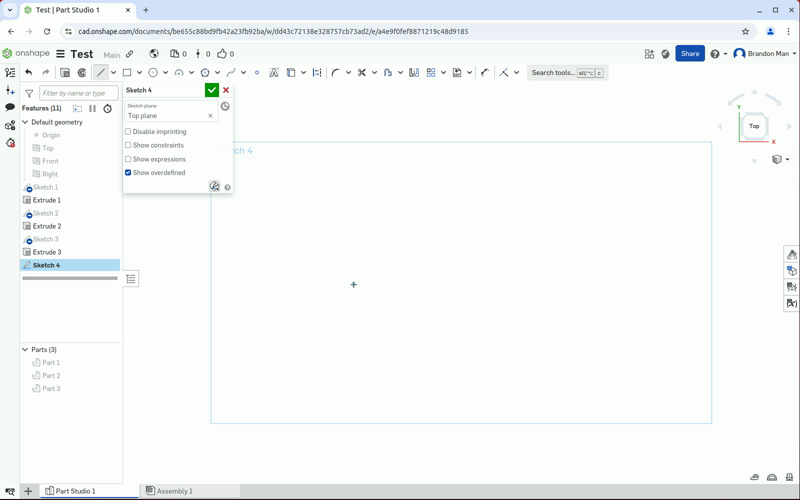
mouse_move(383, 284)
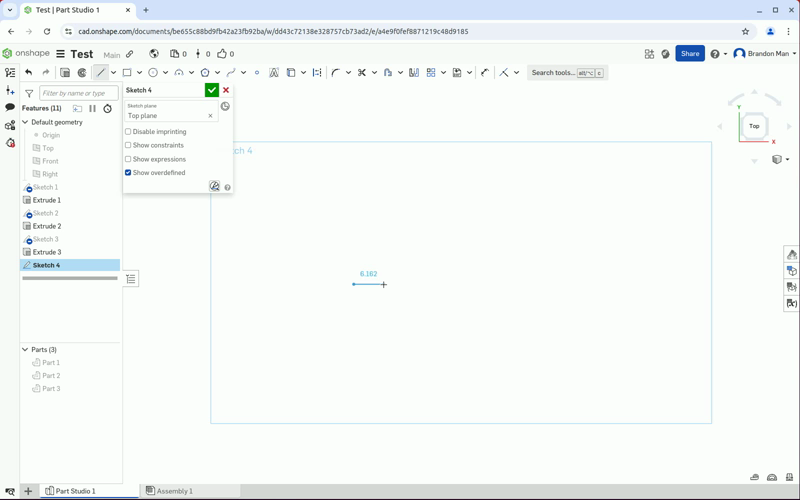
mouse_move(363, 284)
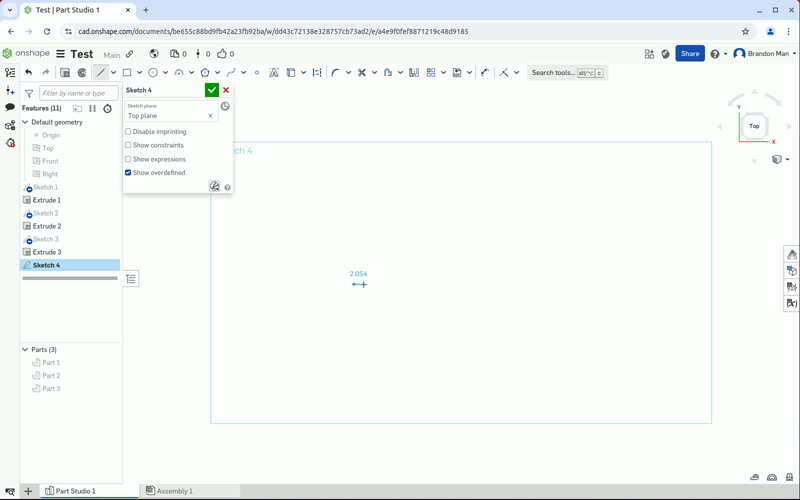
click(363, 284)
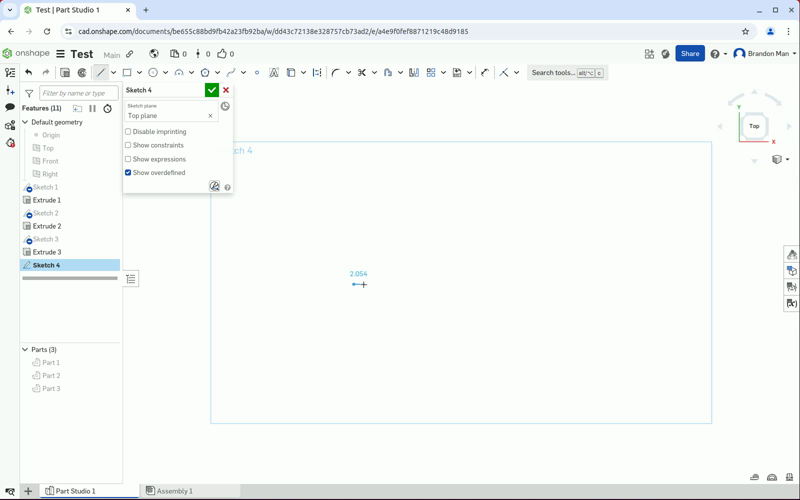
key_up(shift)
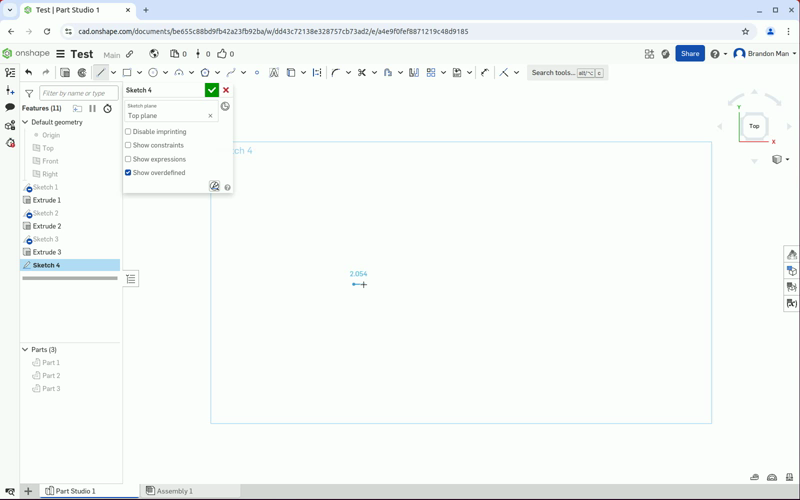
key(esc)
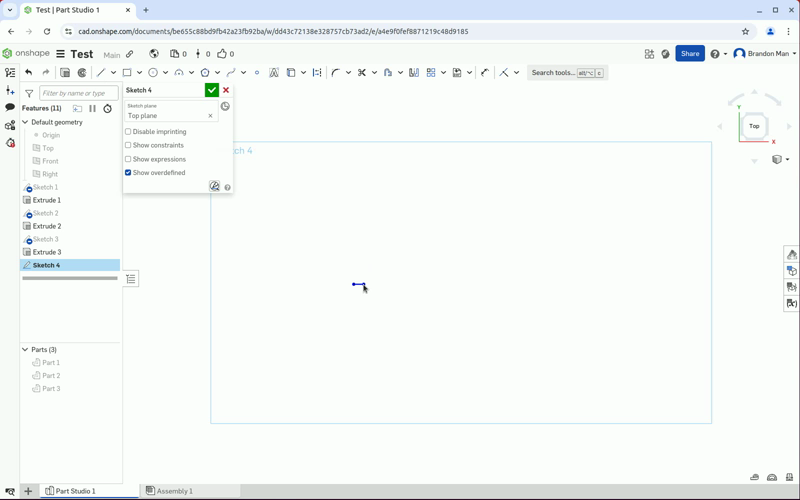
key(a)
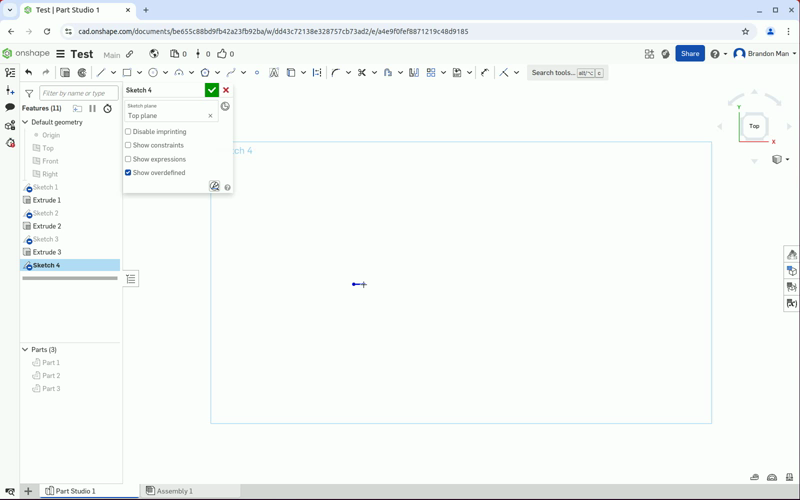
mouse_move(363, 284)
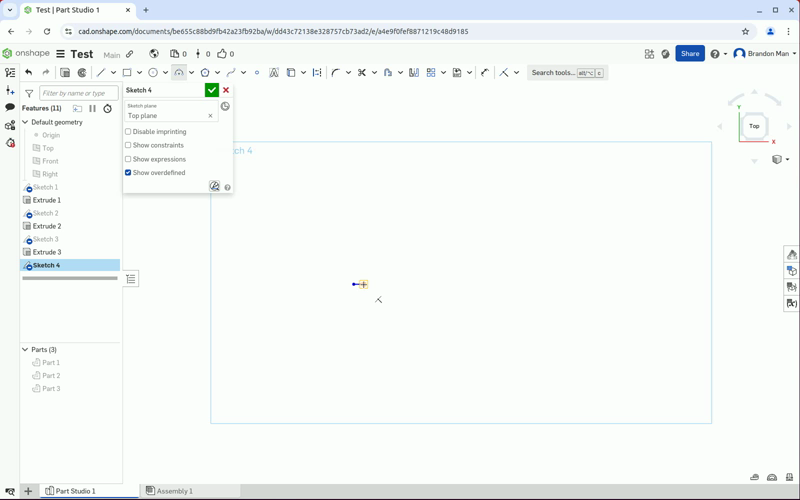
click(363, 284)
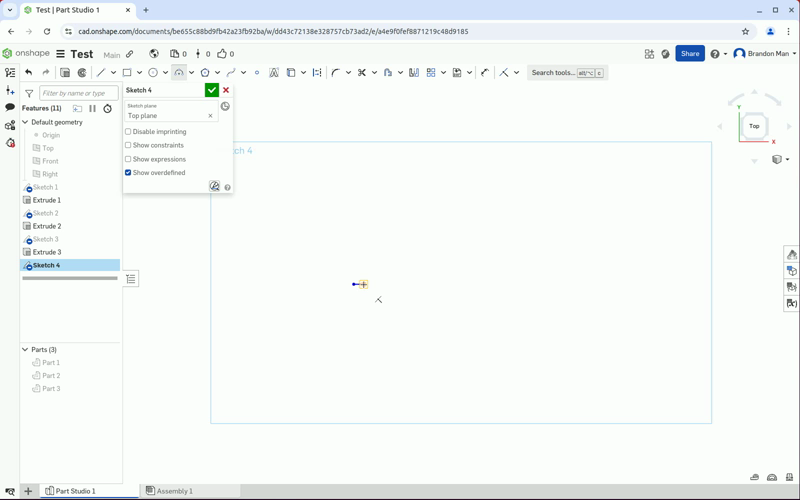
key_down(shift)
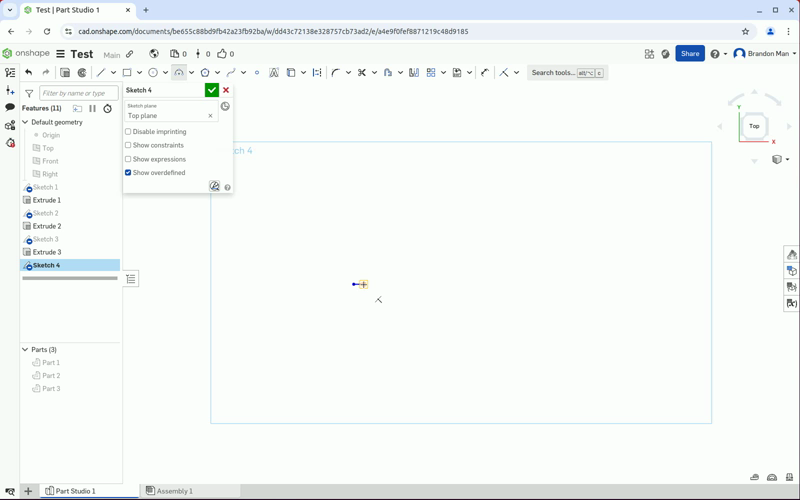
mouse_move(415, 250)
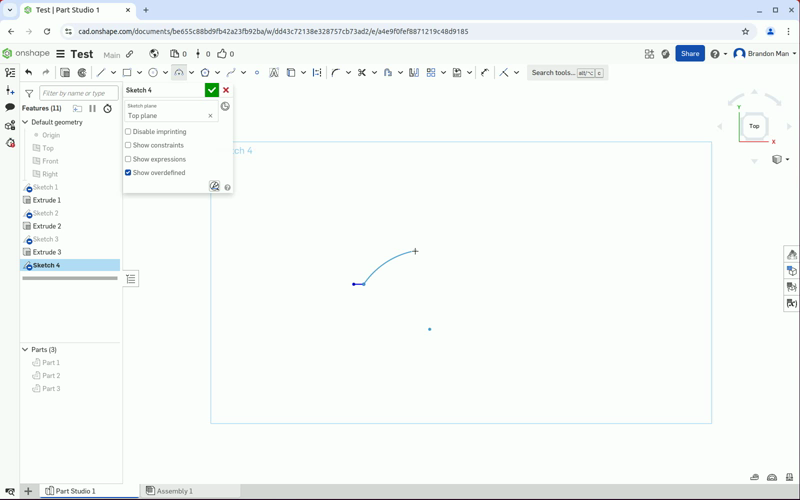
click(415, 250)
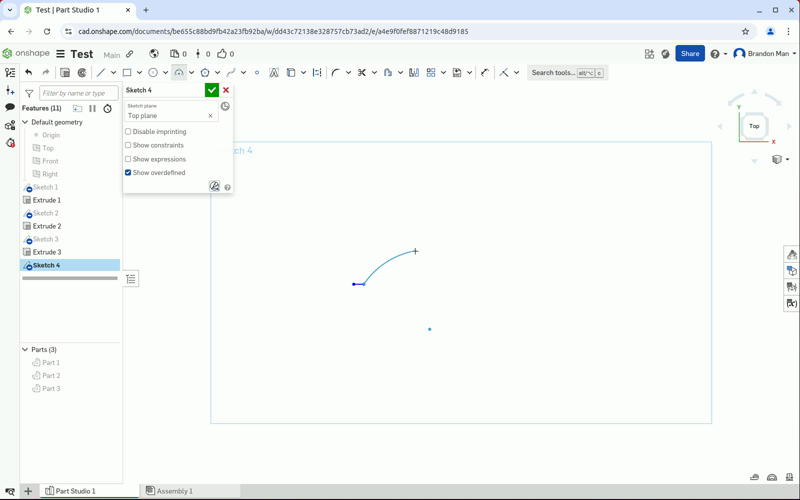
mouse_move(381, 254)
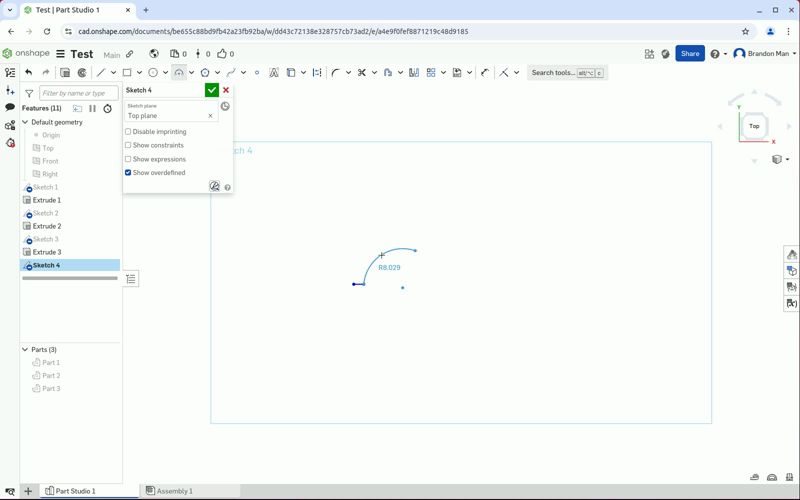
click(381, 254)
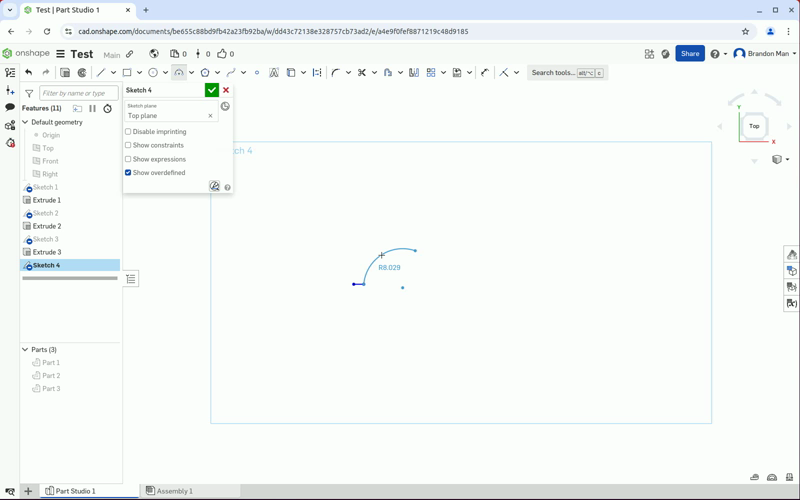
key_up(shift)
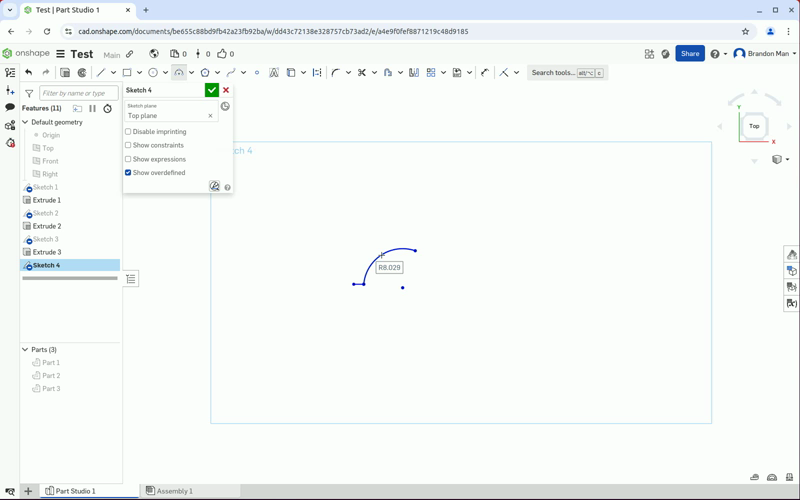
key(esc)
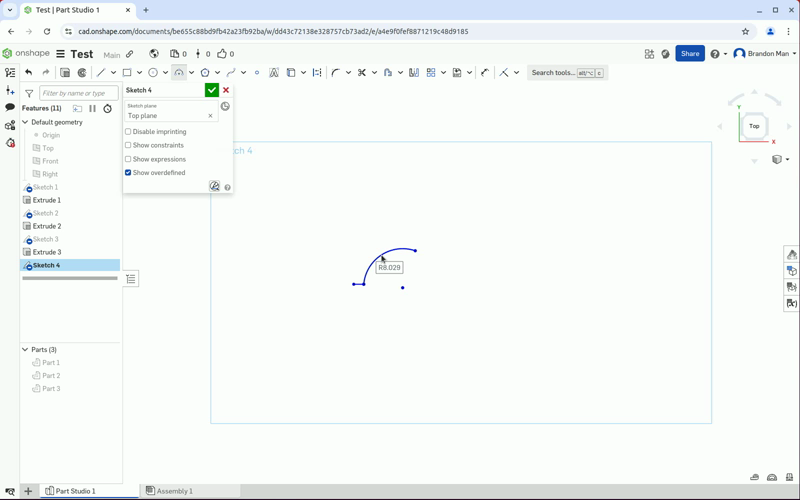
key(l)
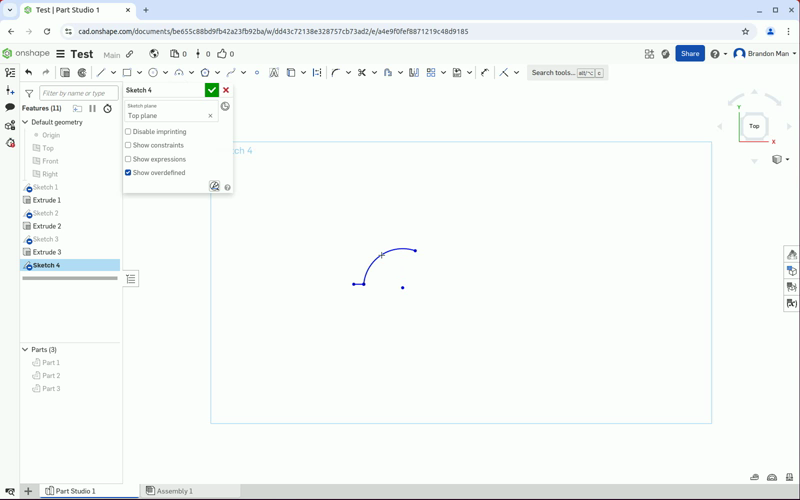
mouse_move(415, 250)
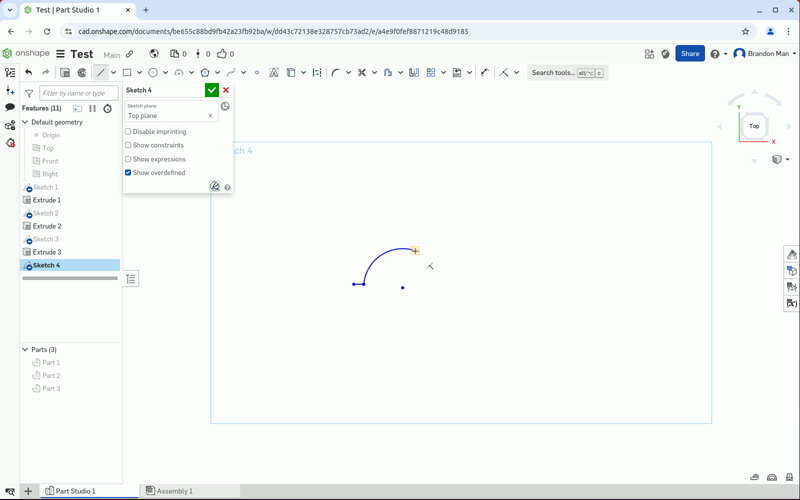
click(415, 250)
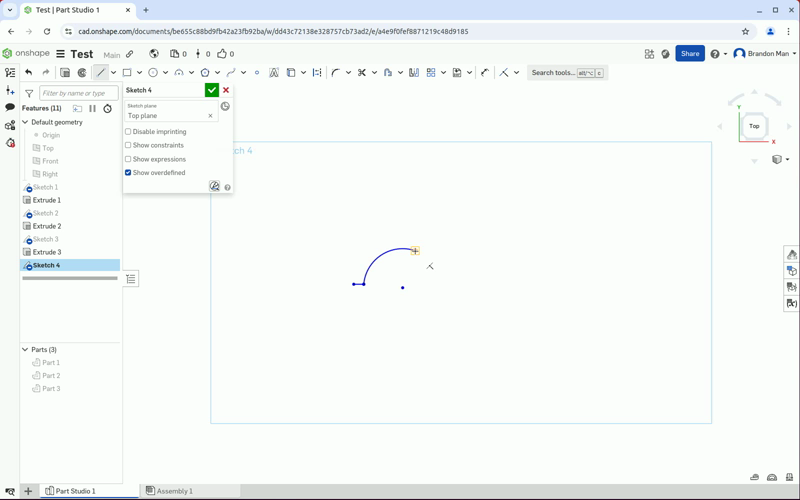
key_down(shift)
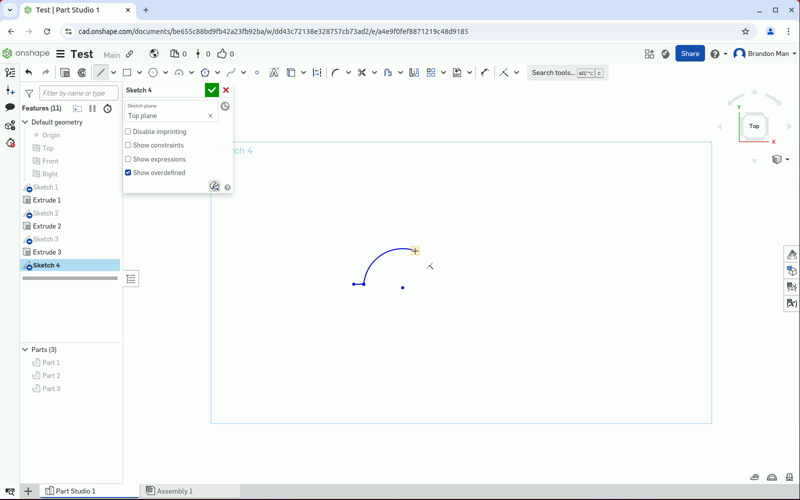
mouse_move(445, 250)
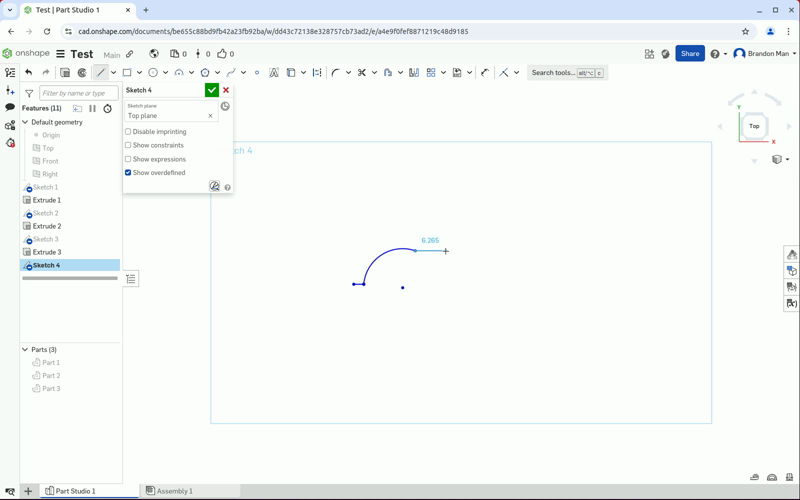
mouse_move(415, 234)
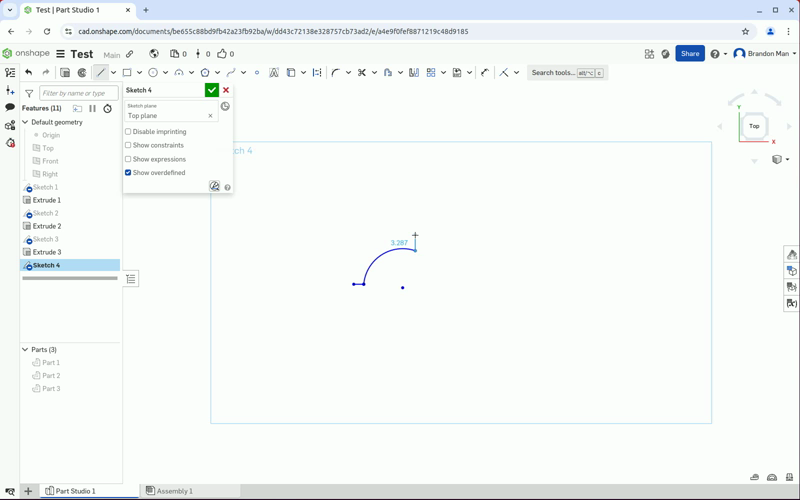
click(415, 234)
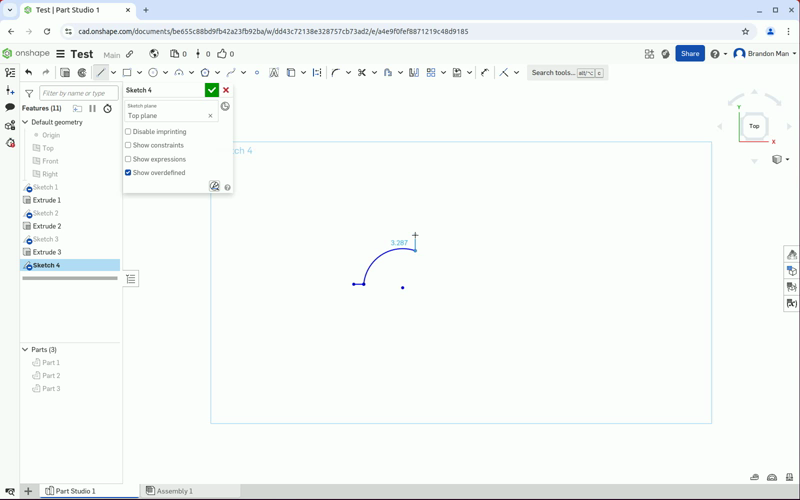
key_up(shift)
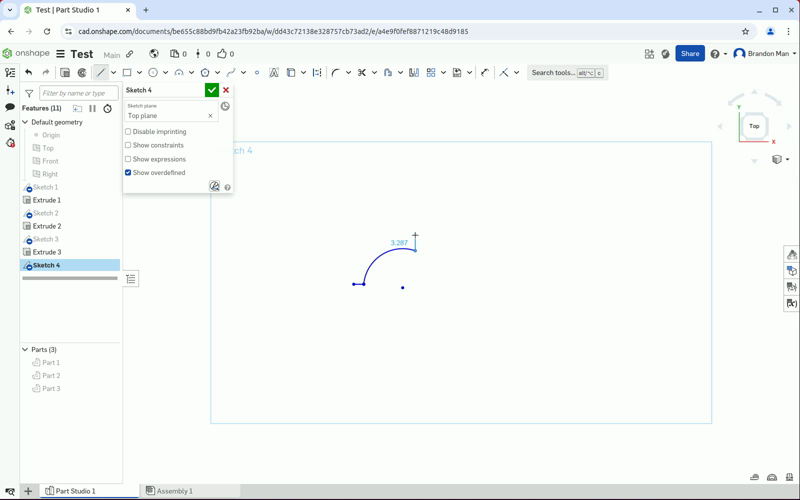
key(esc)
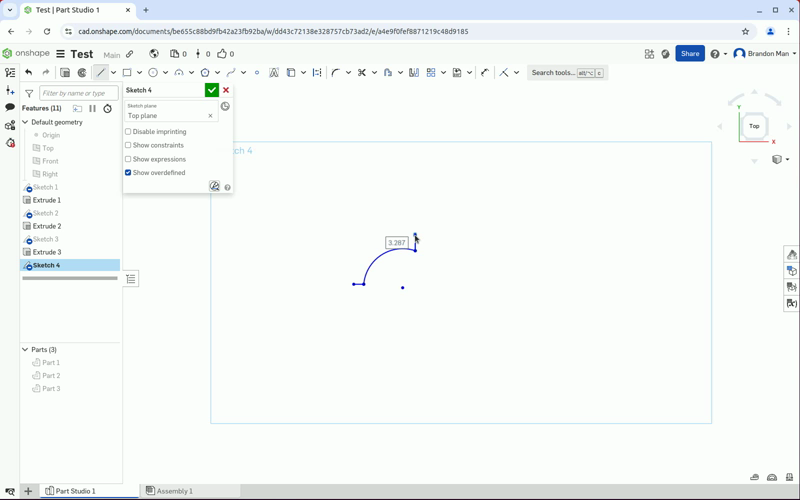
key(a)
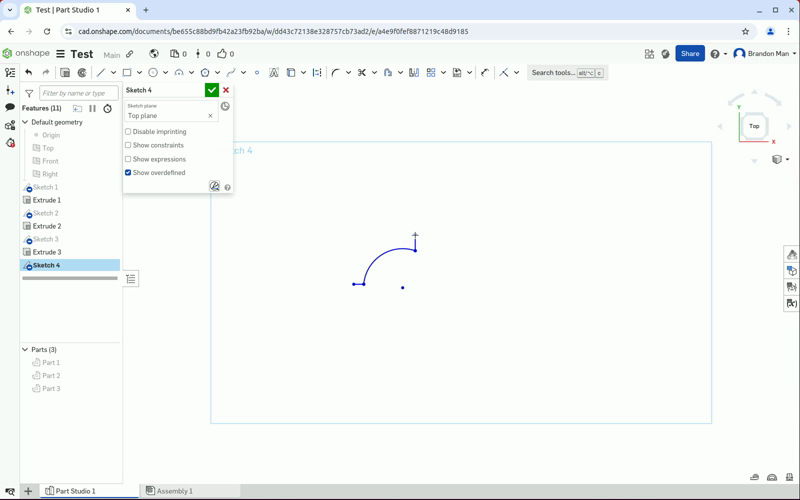
mouse_move(415, 234)
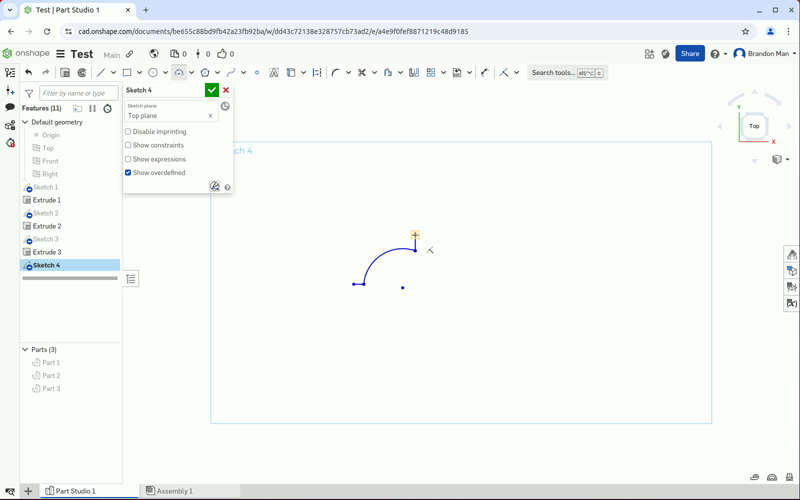
click(415, 234)
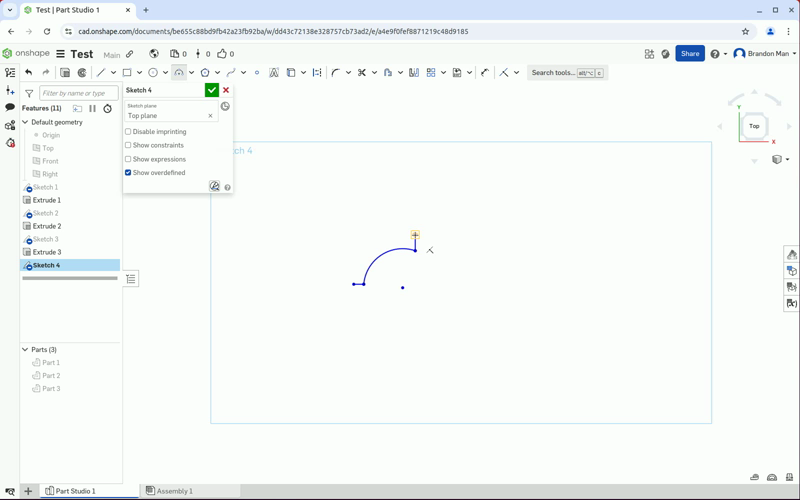
mouse_move(353, 284)
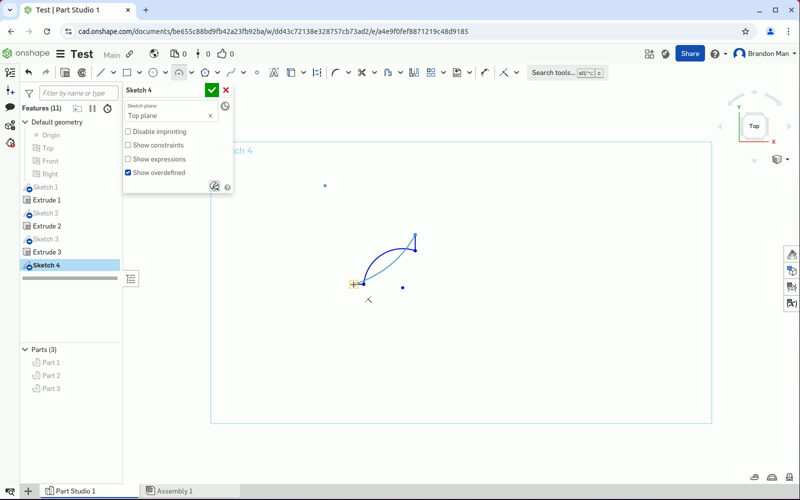
click(353, 284)
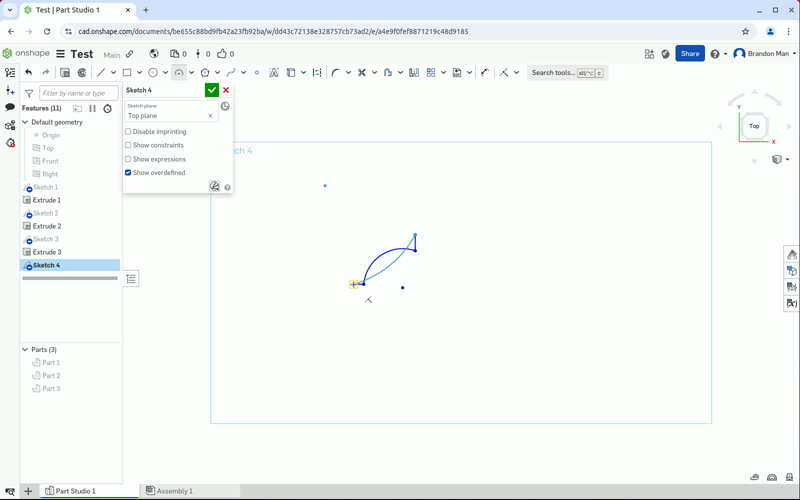
key_down(shift)
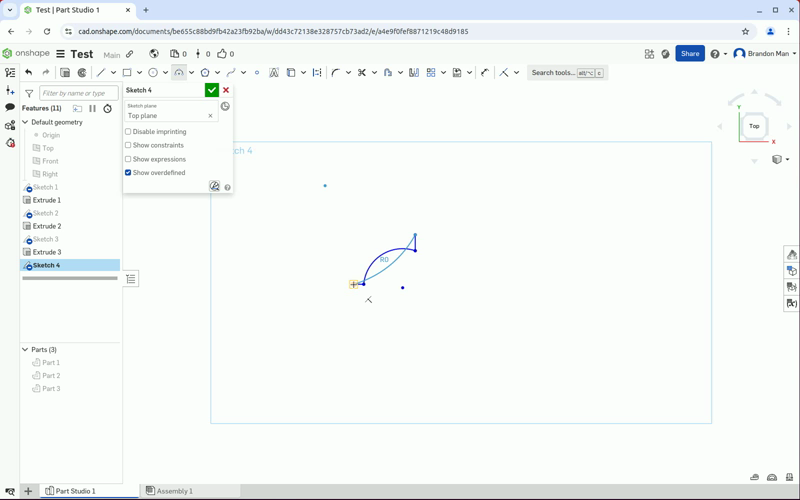
mouse_move(376, 249)
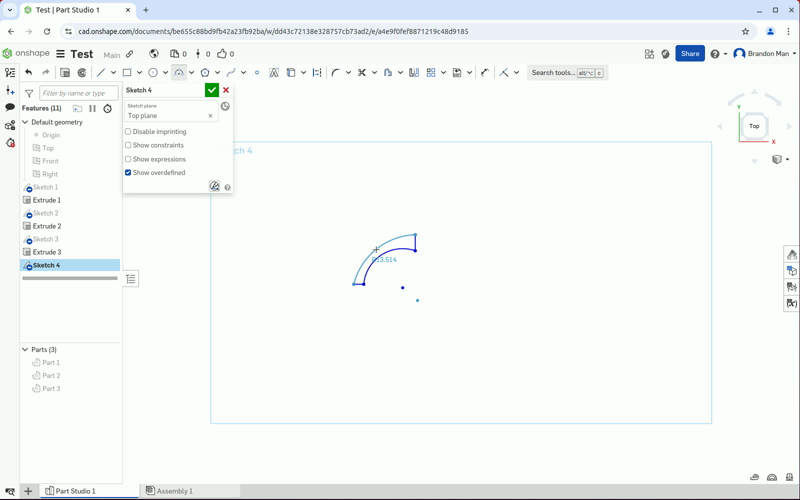
click(376, 249)
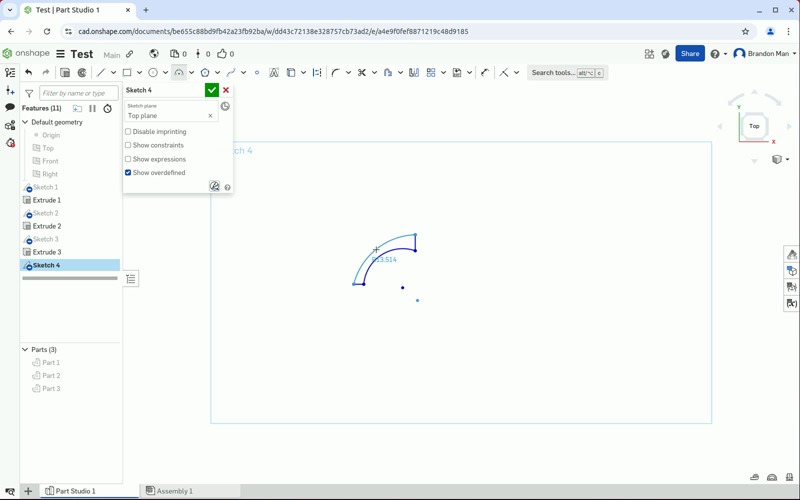
key_up(shift)
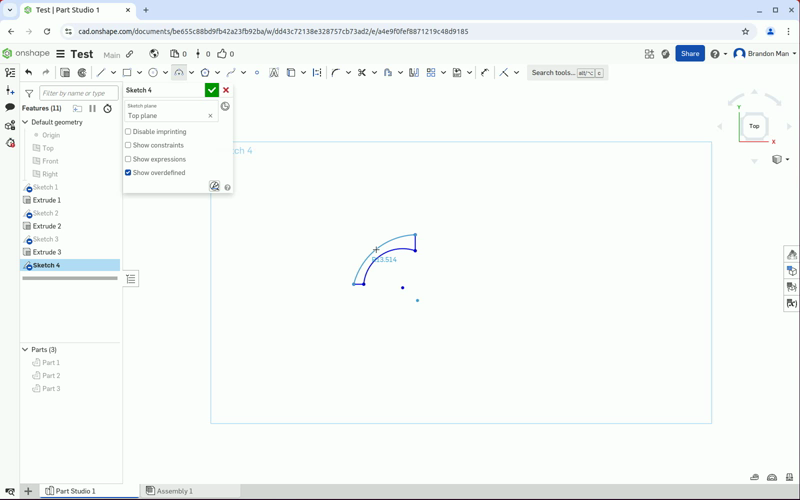
key(esc)
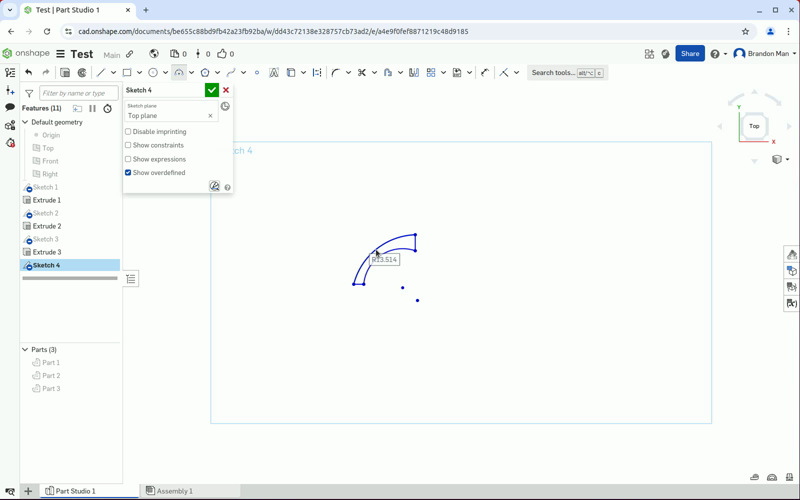
mouse_move(398, 246)
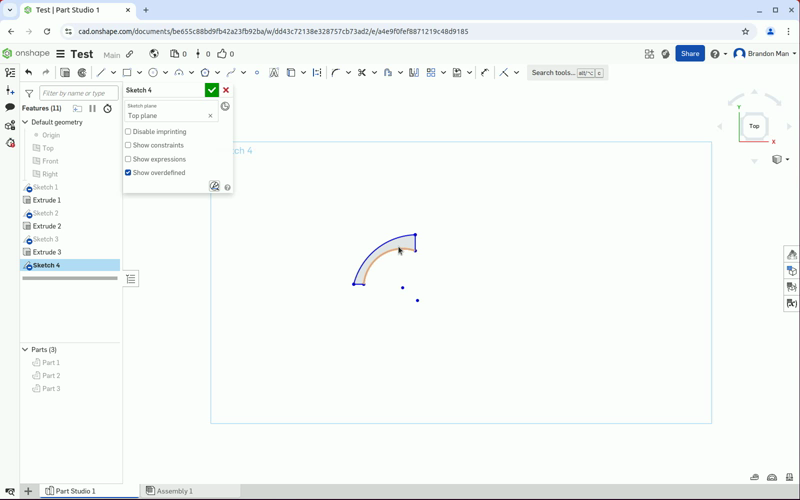
scroll(6)
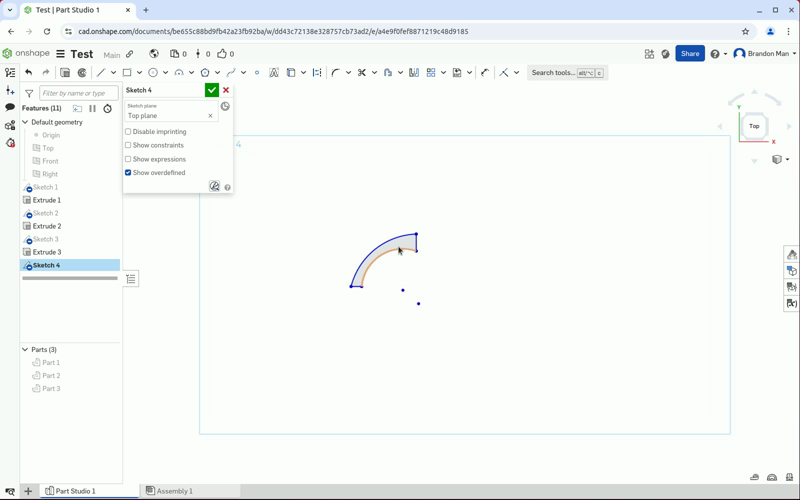
scroll(6)
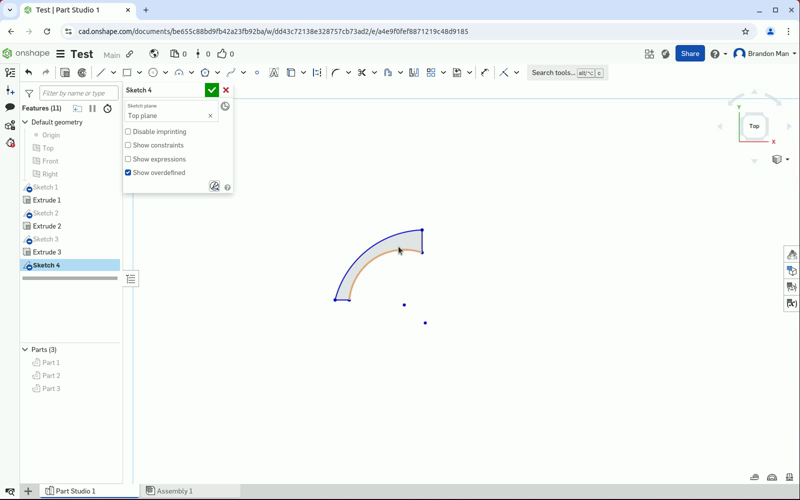
scroll(6)
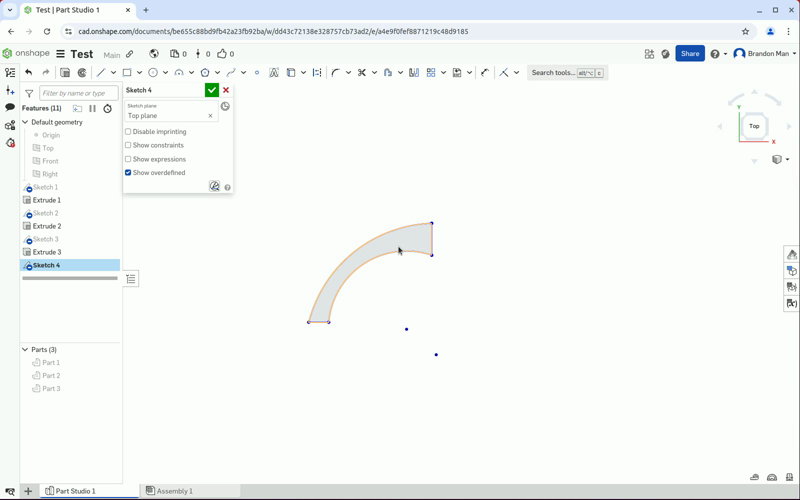
scroll(6)
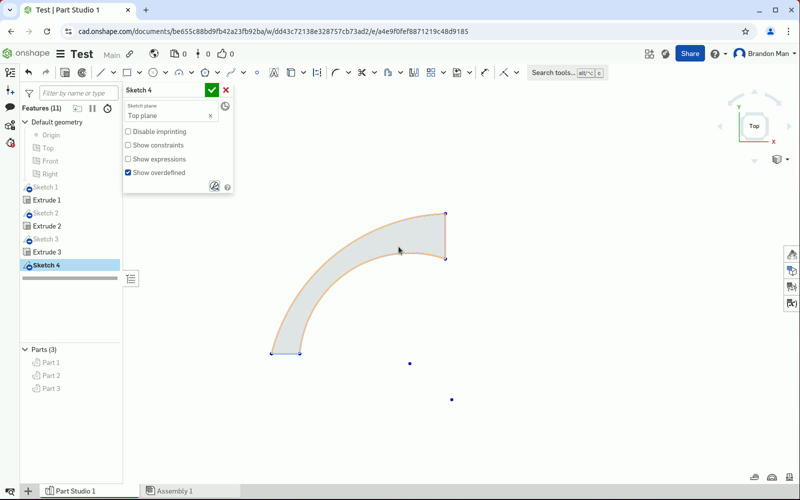
scroll(6)
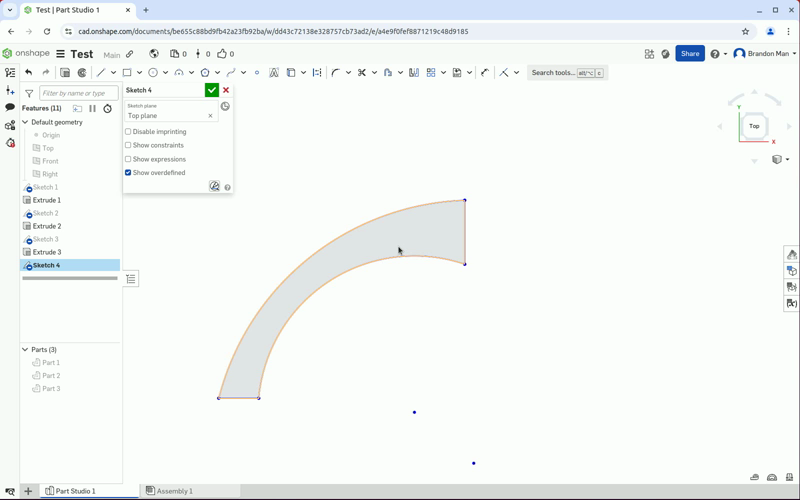
scroll(6)
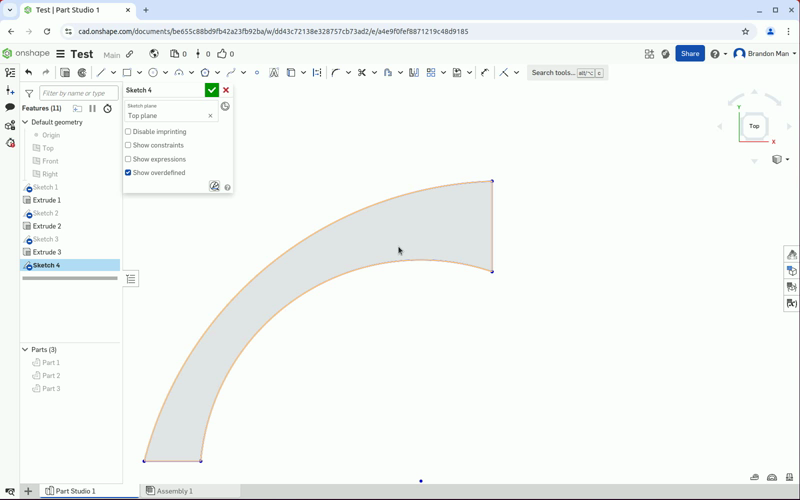
scroll(6)
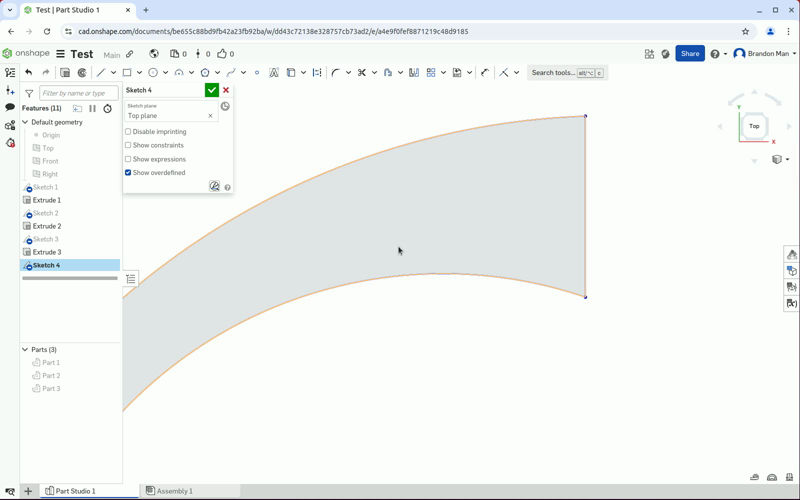
click(398, 246)
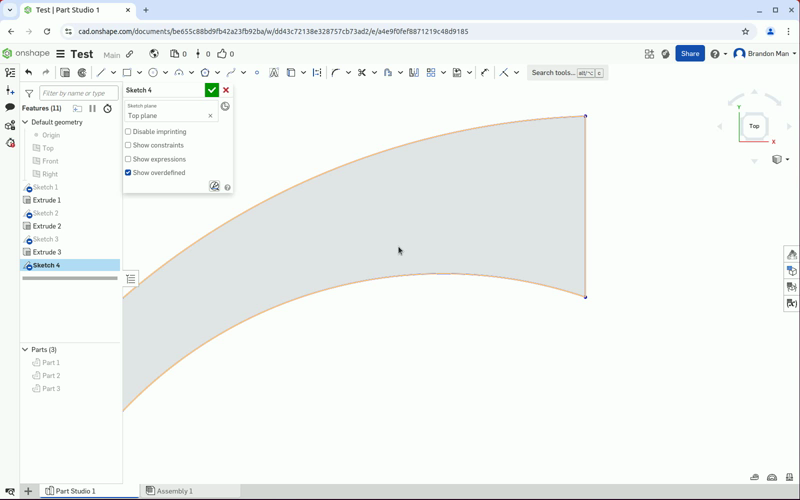
scroll(-6)
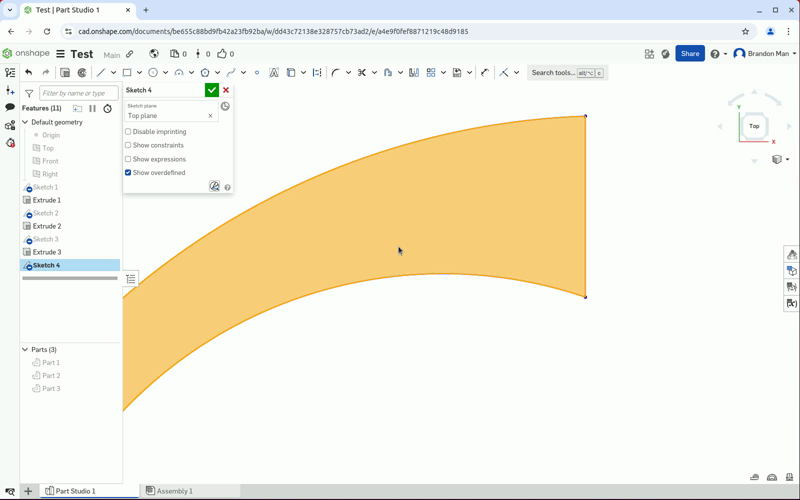
scroll(-6)
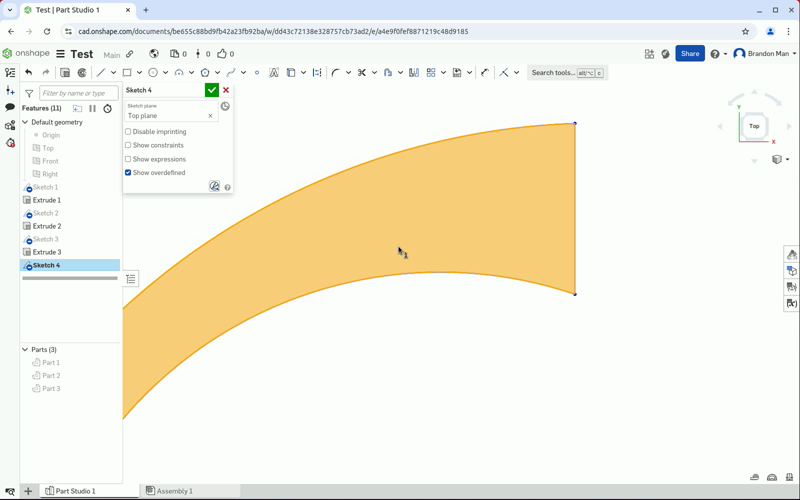
scroll(-6)
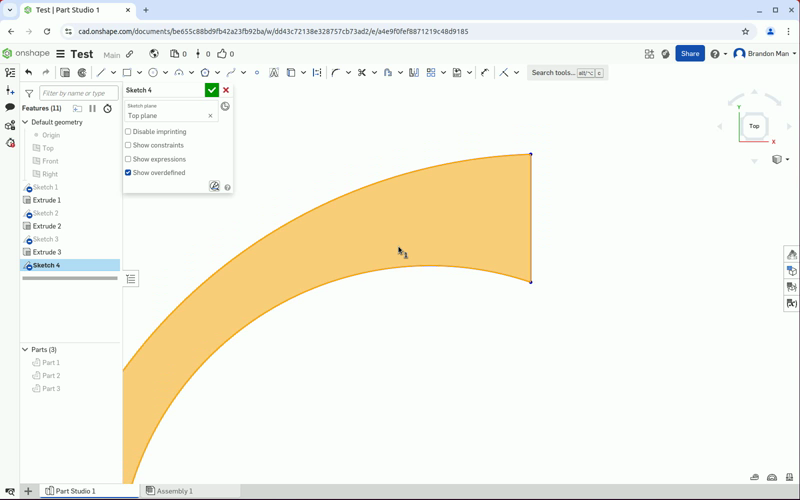
scroll(-6)
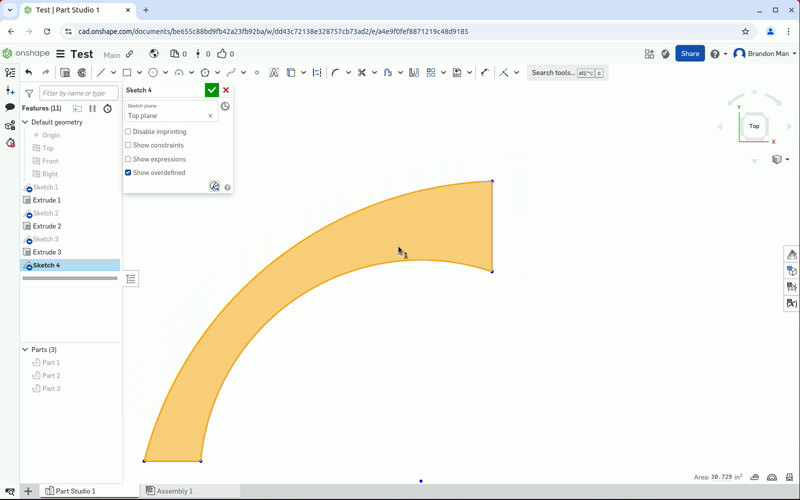
scroll(-6)
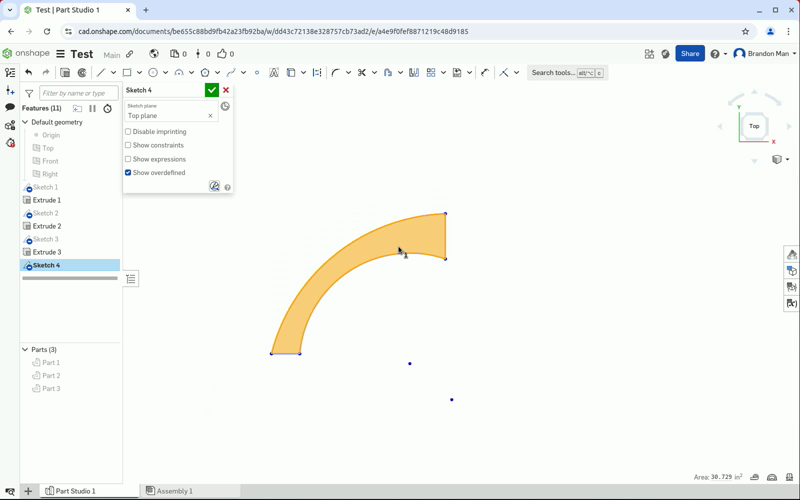
scroll(-6)
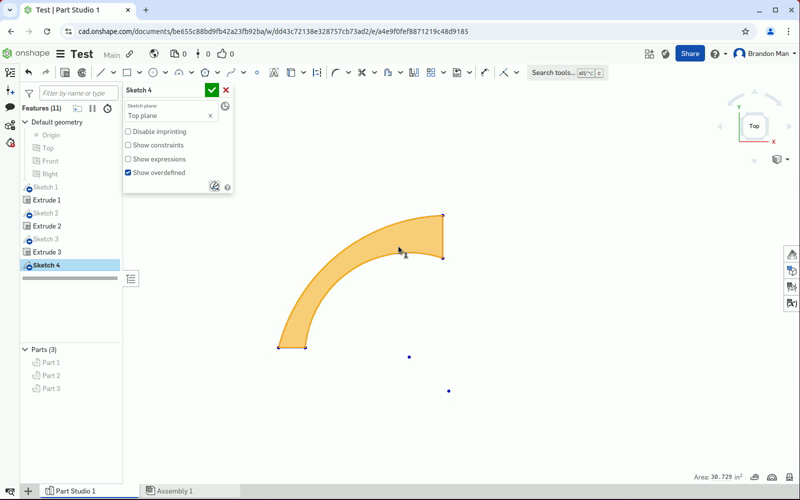
scroll(-6)
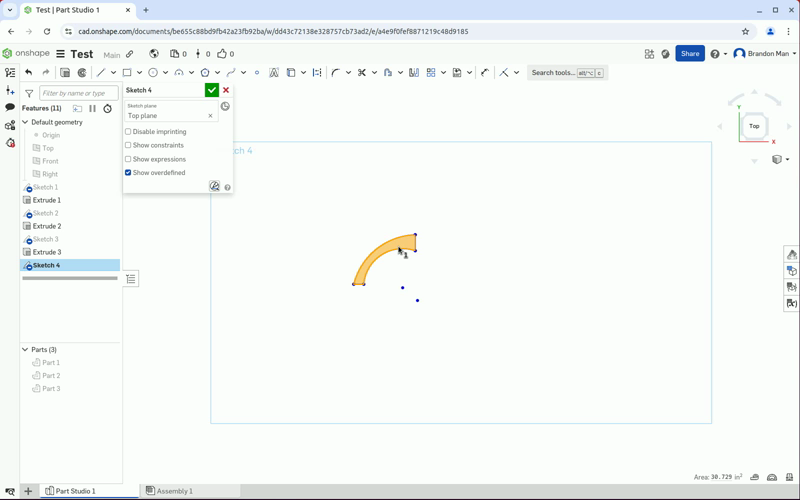
mouse_move(73, 352)
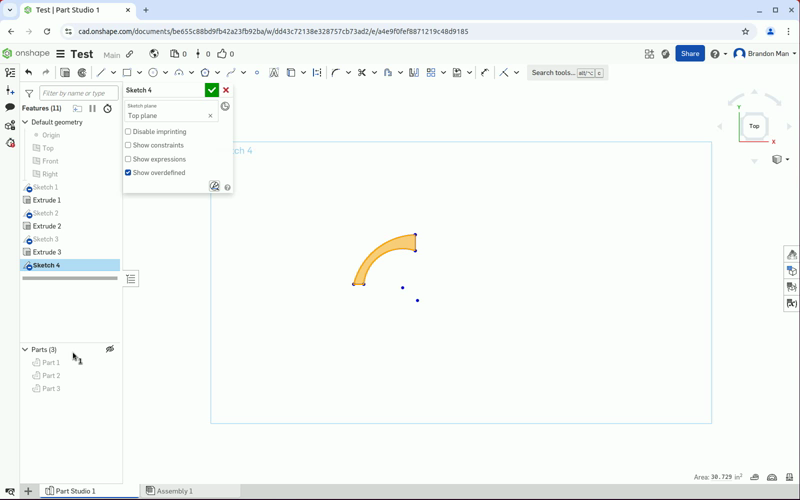
key(shift+y)
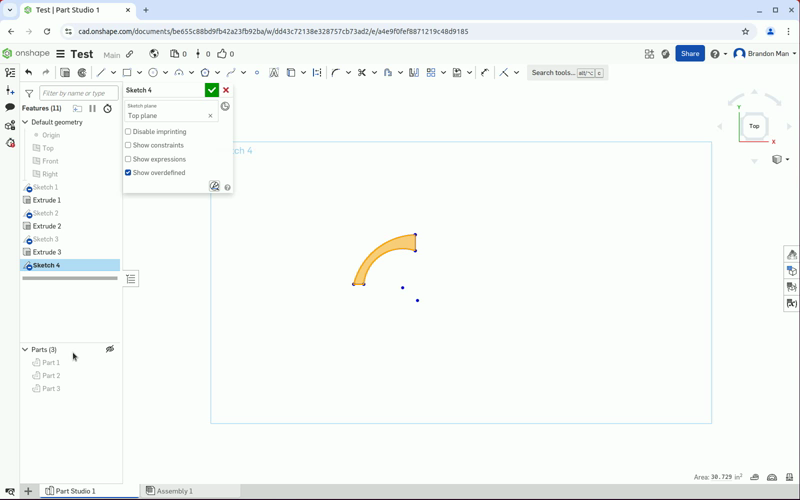
key(shift+e)
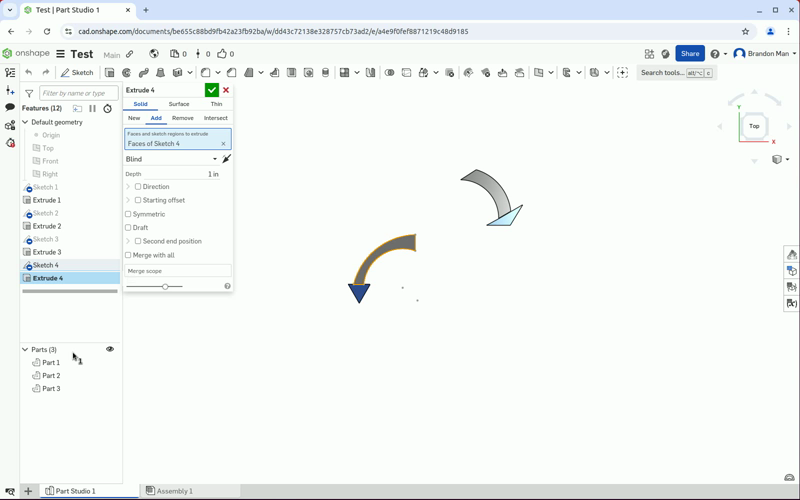
mouse_move(143, 106)
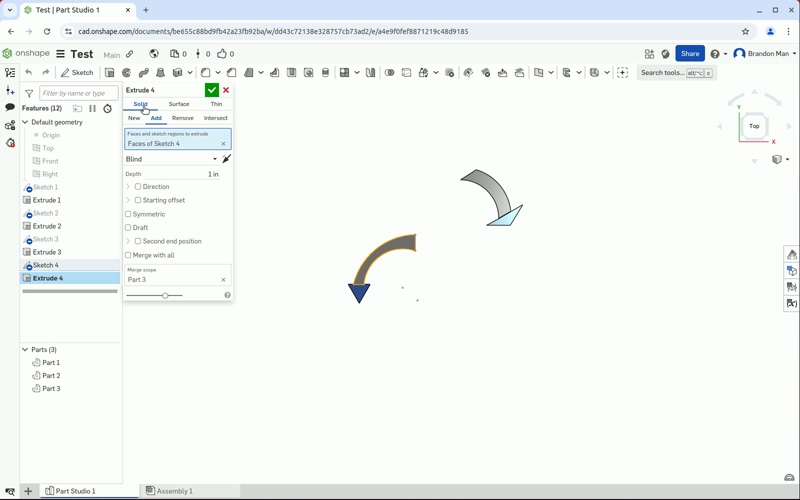
click(143, 106)
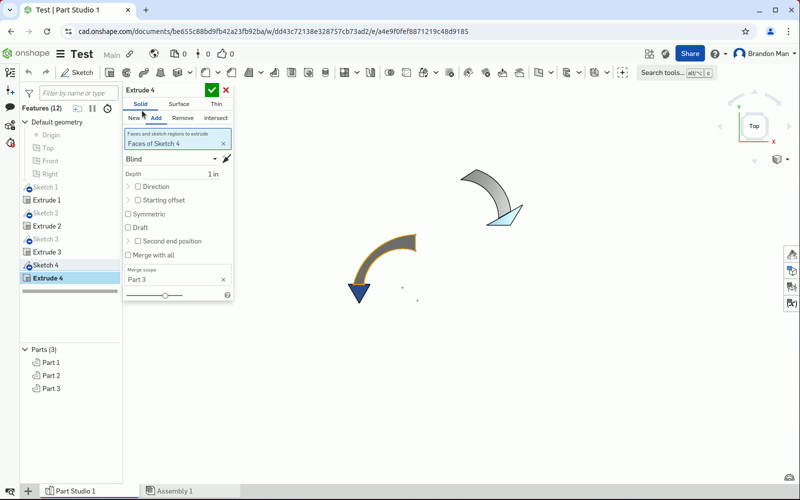
mouse_move(137, 120)
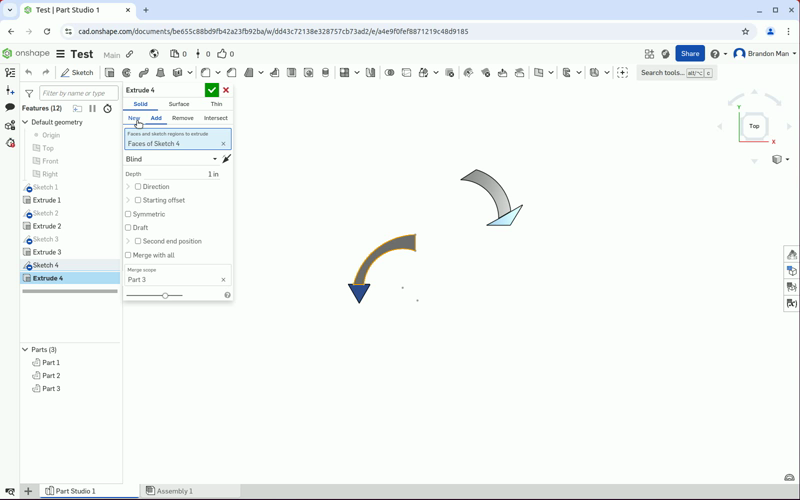
click(137, 120)
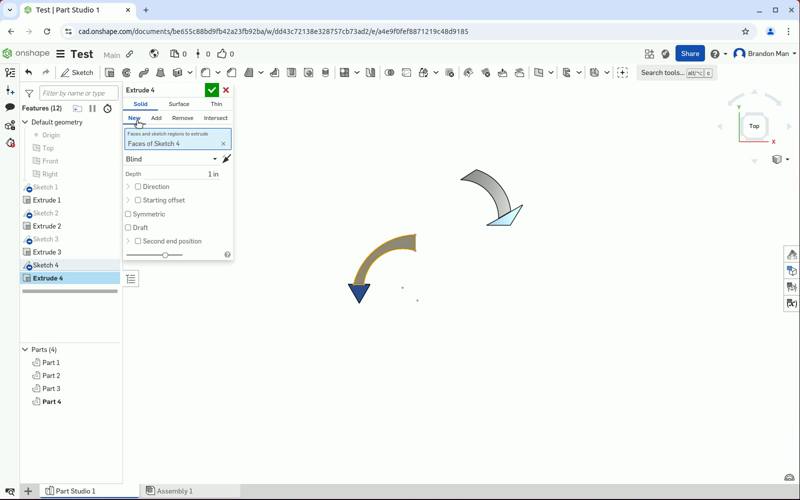
key(tab, 4)
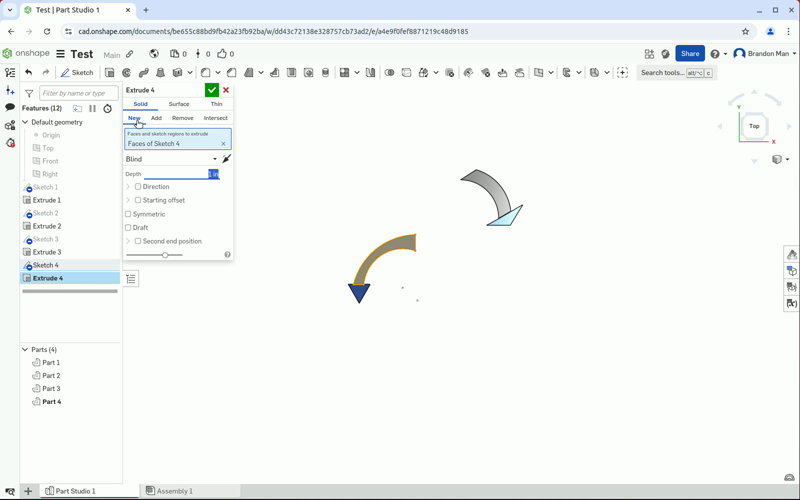
text(2.888)
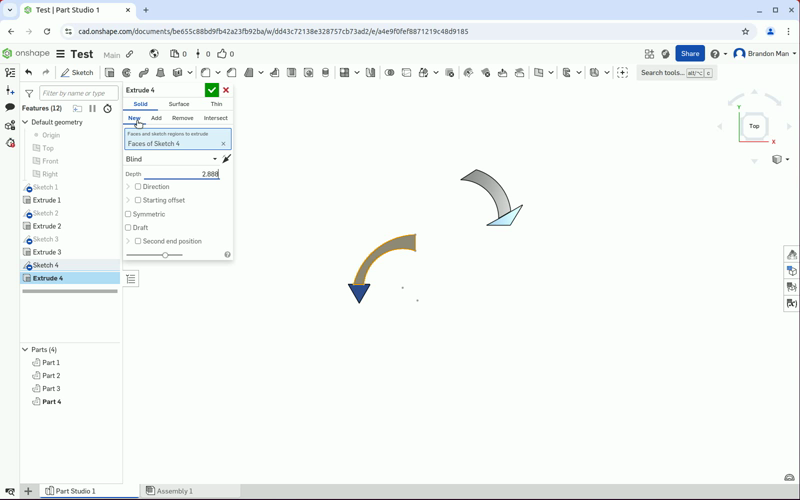
key(tab, 3)
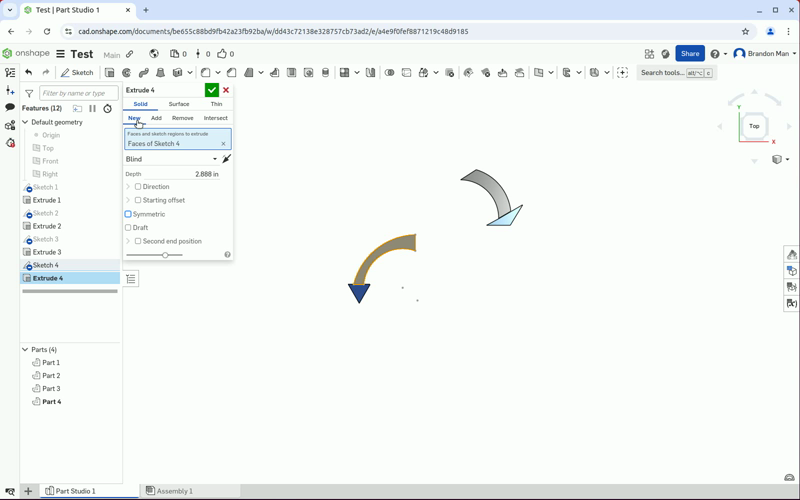
key(space)
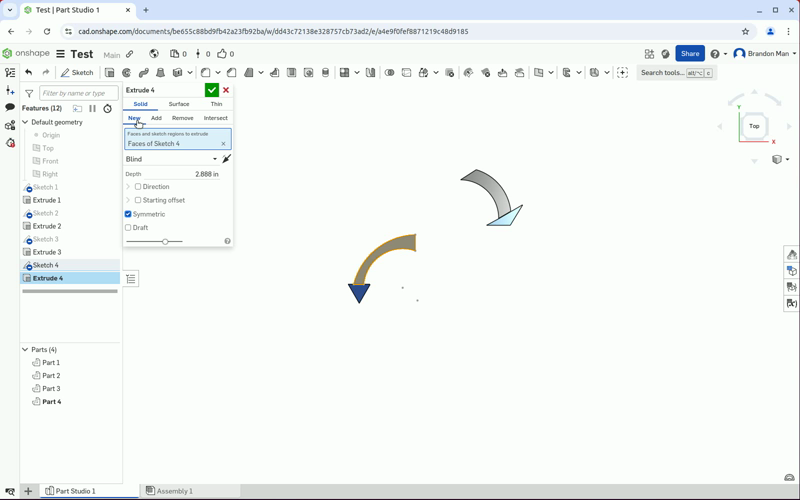
key(enter)
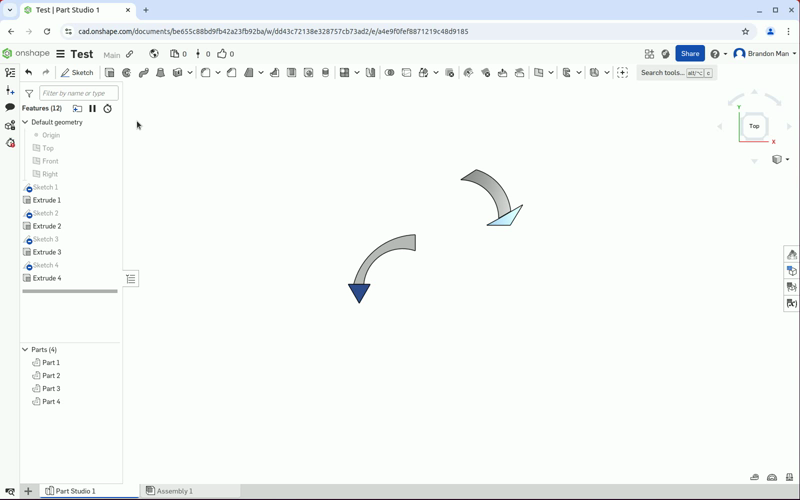
key(shift+h)
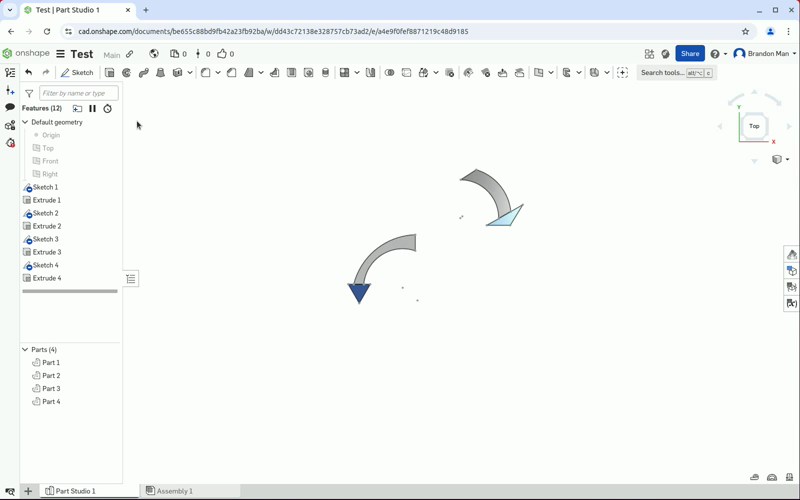
key(shift+h)
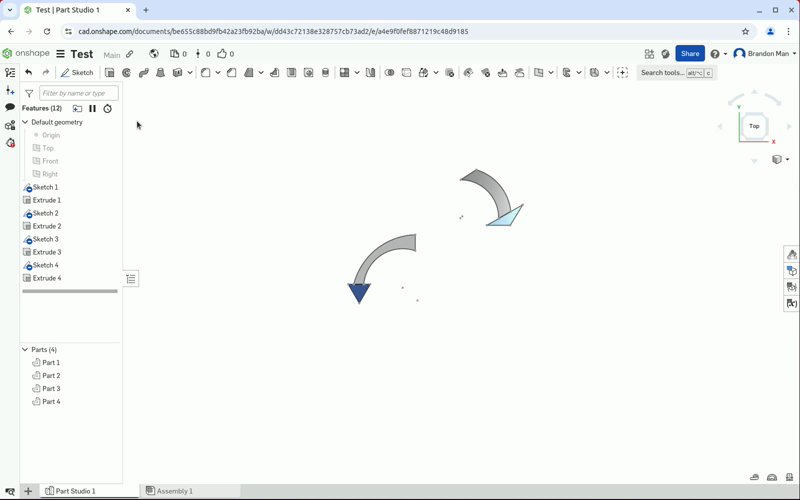
key(shift+7)
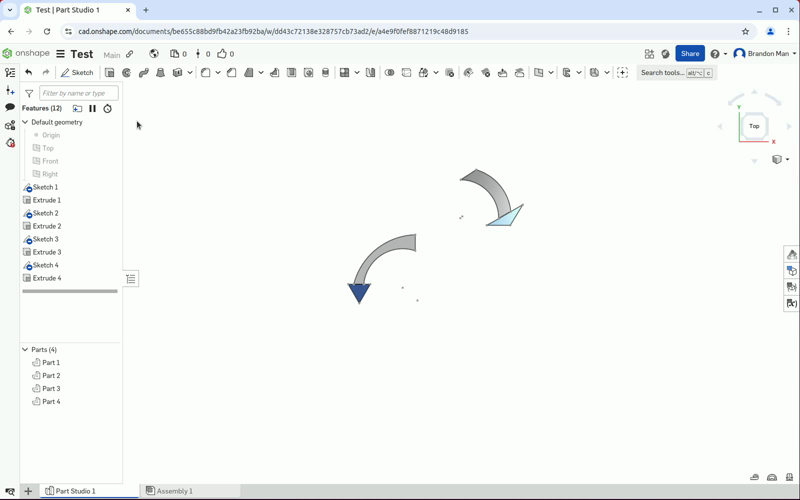
key(up, 3)
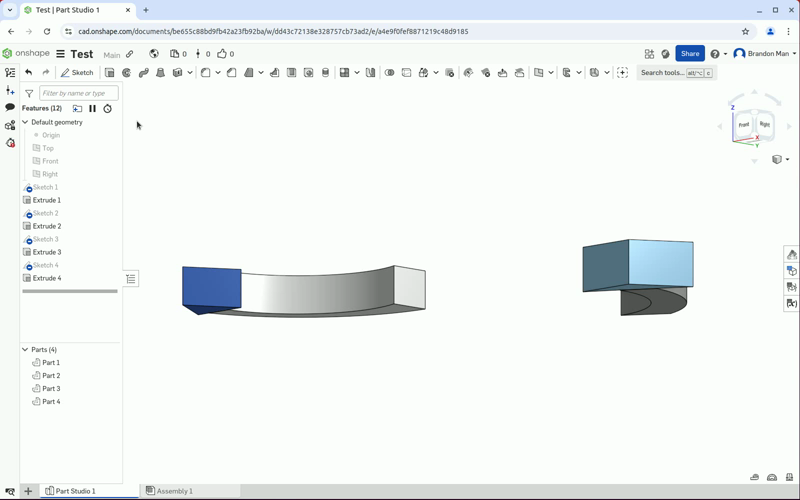
key(left, 3)
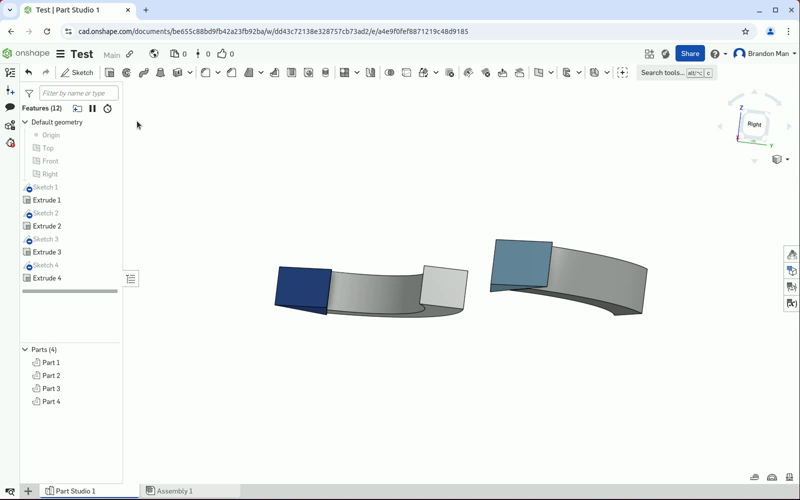
key(right, 3)
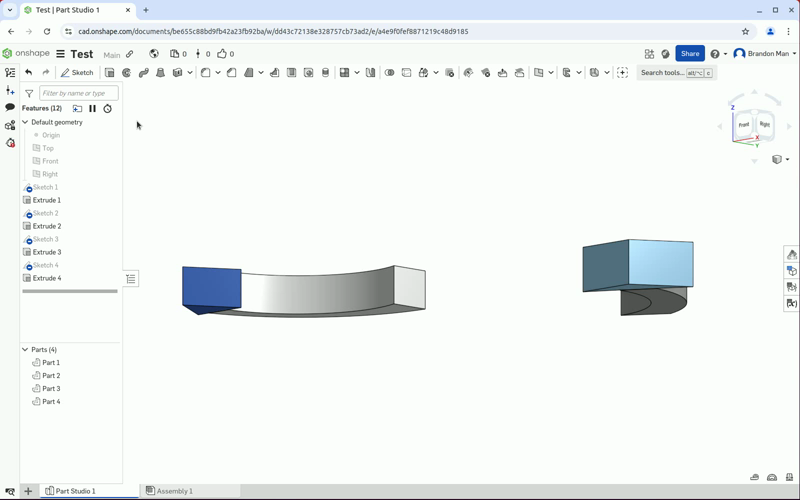
key(down, 3)
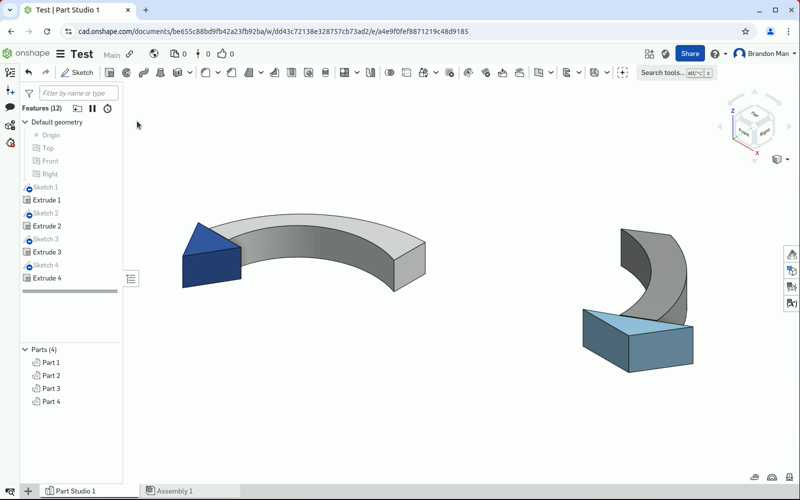
mouse_move(73, 189)
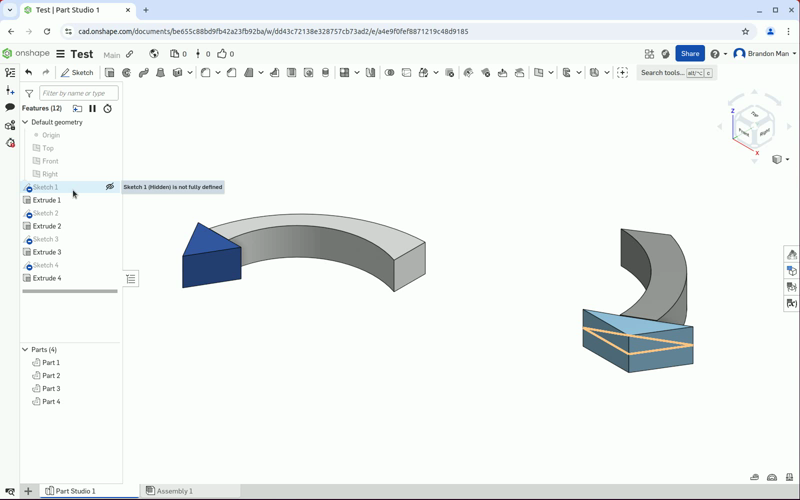
click(73, 189)